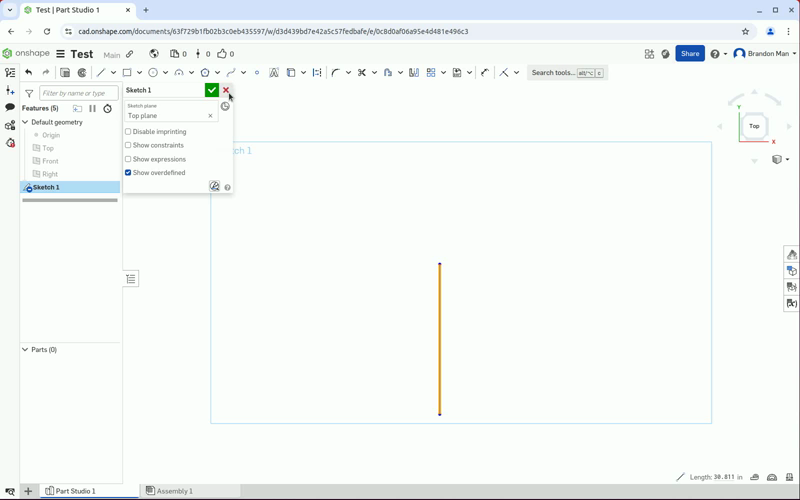
key(shift+h)
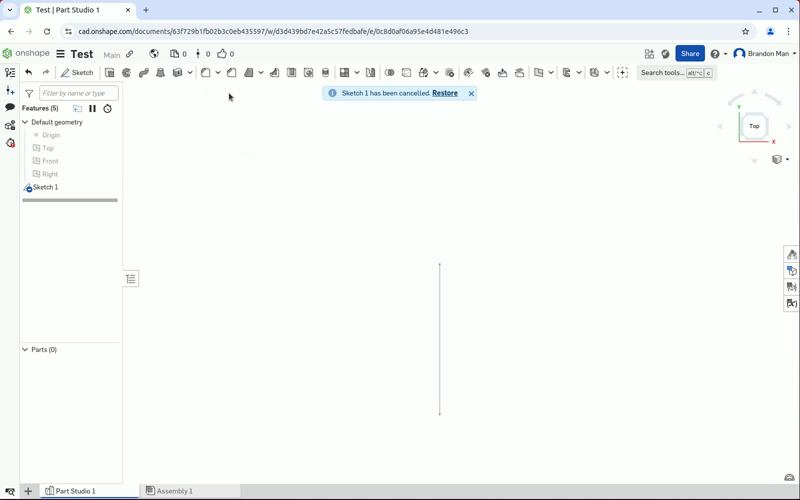
key(shift+s)
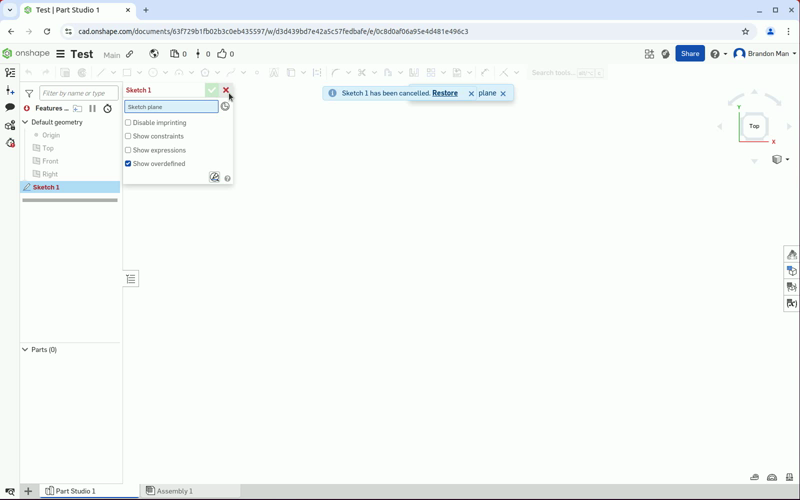
mouse_move(73, 150)
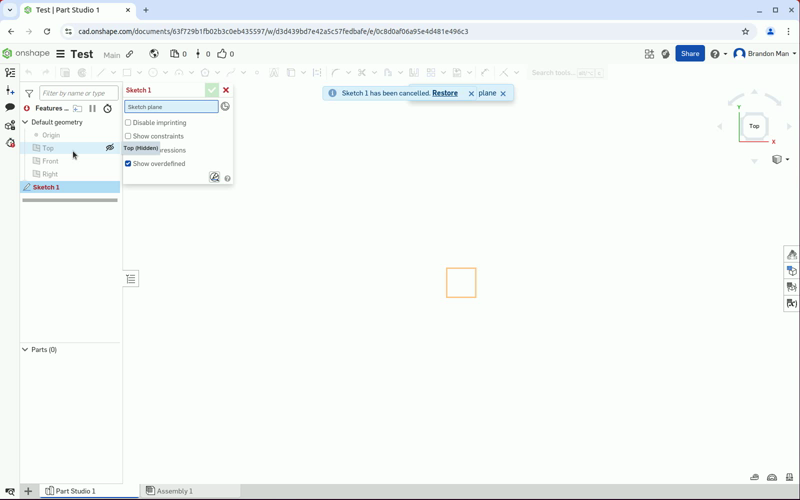
click(73, 150)
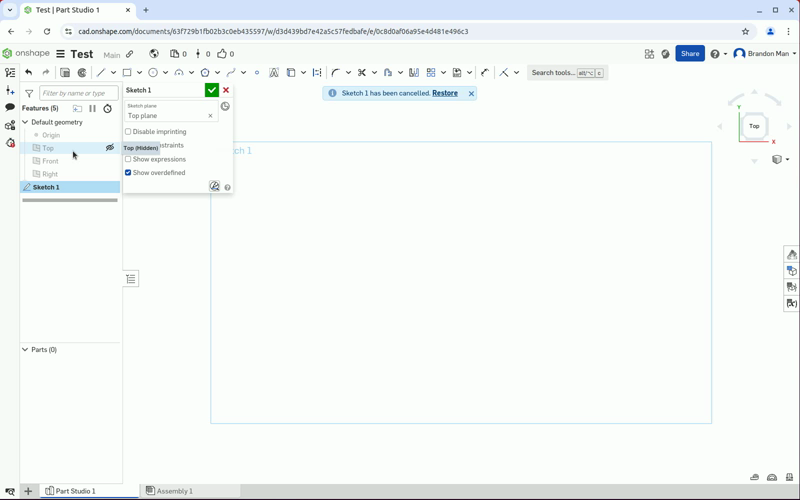
mouse_move(73, 352)
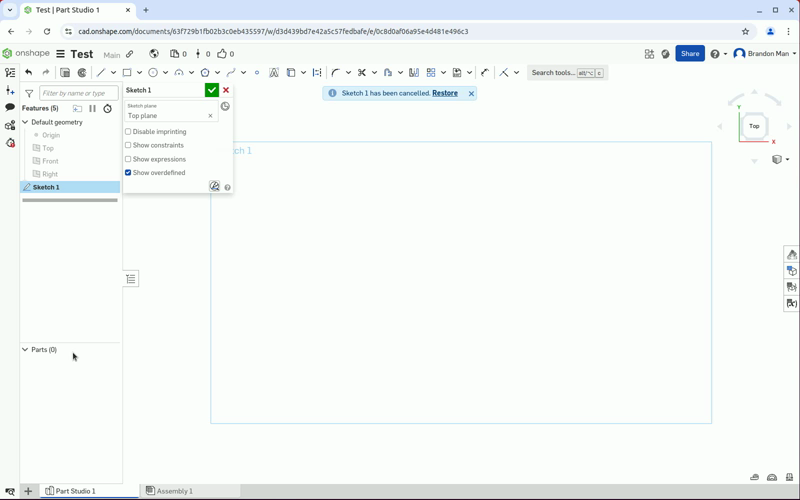
key(y)
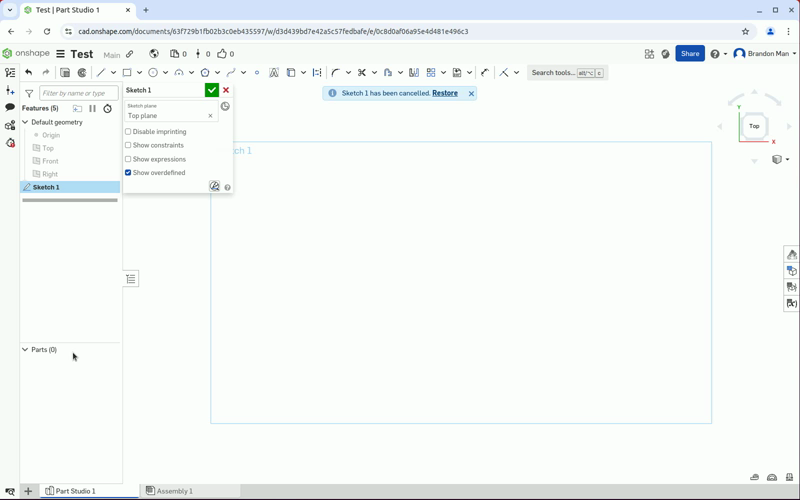
key(c)
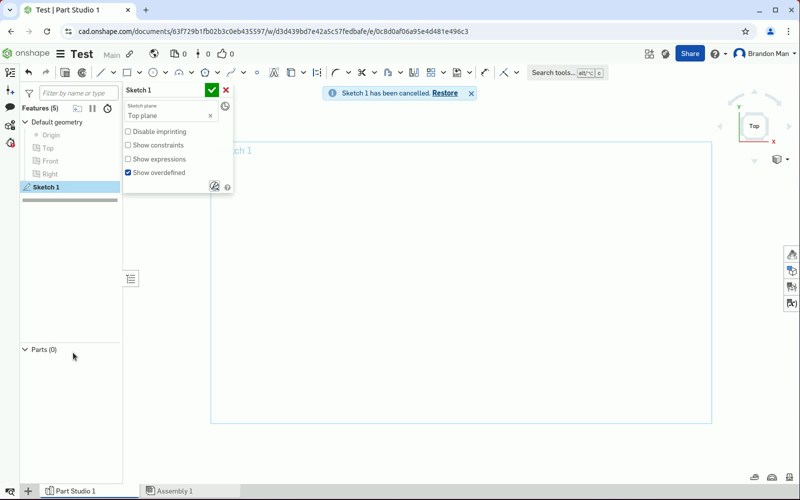
key_down(shift)
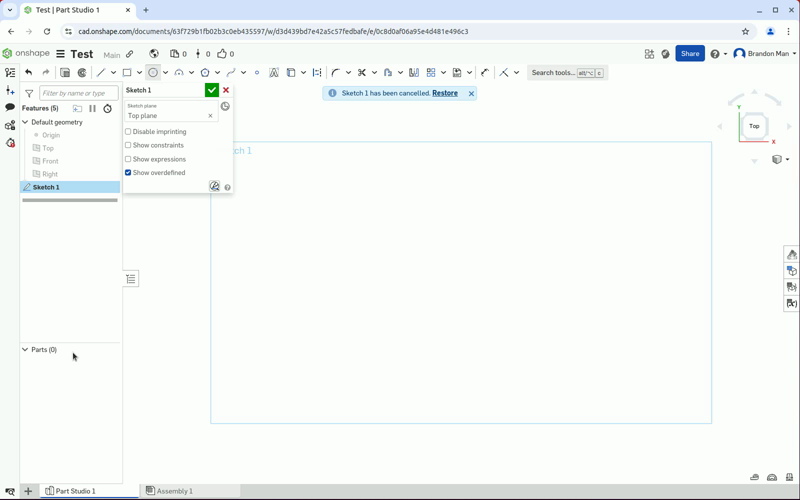
mouse_move(461, 282)
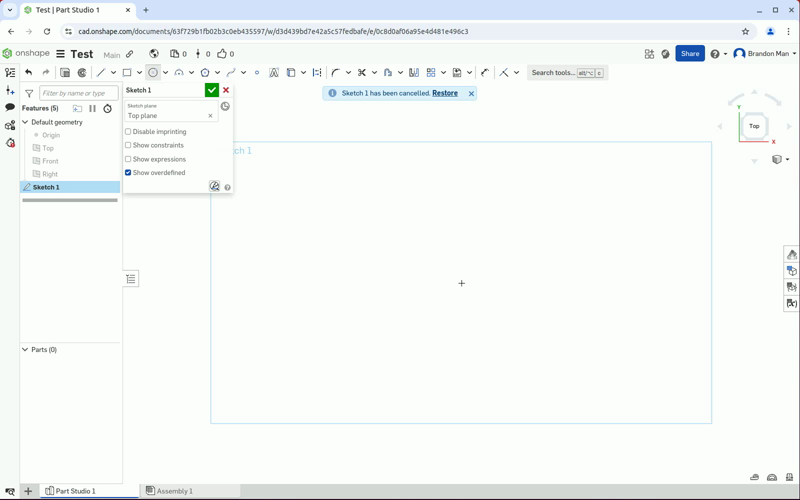
click(461, 282)
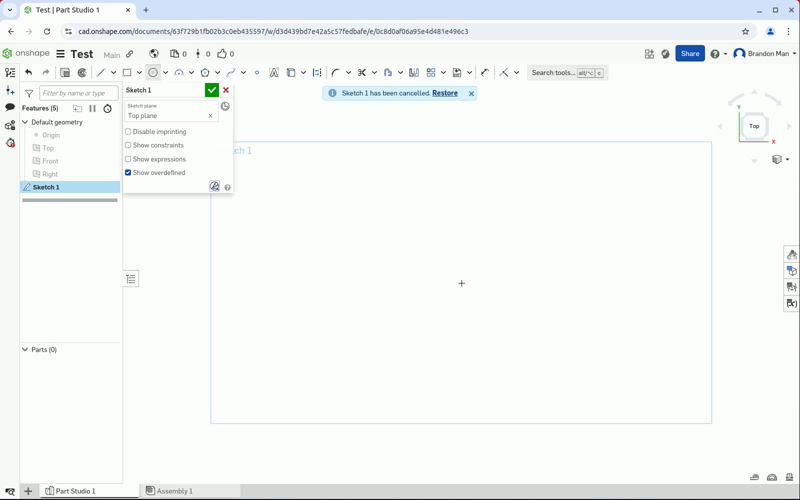
key_up(shift)
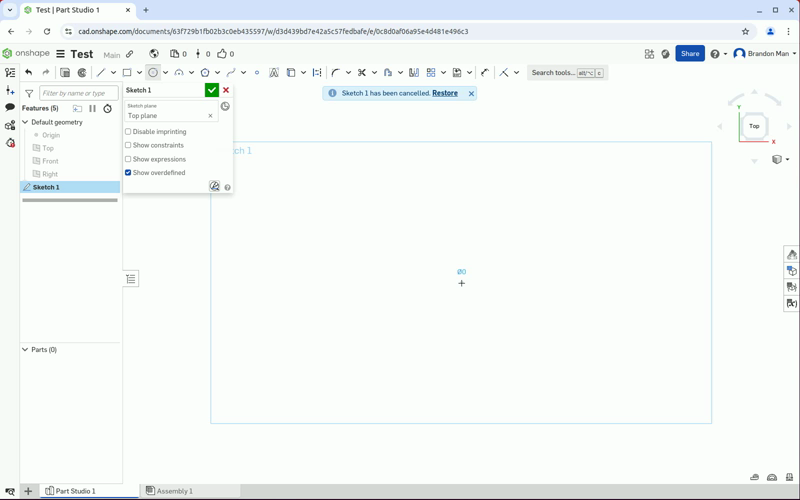
mouse_move(464, 282)
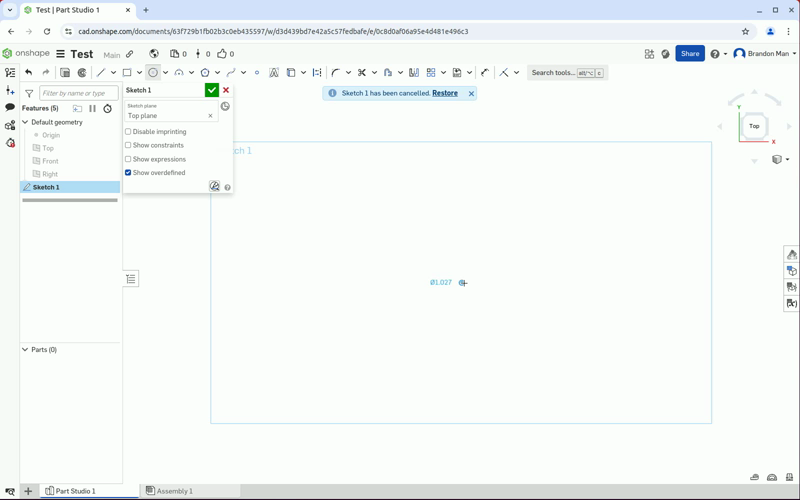
scroll(6)
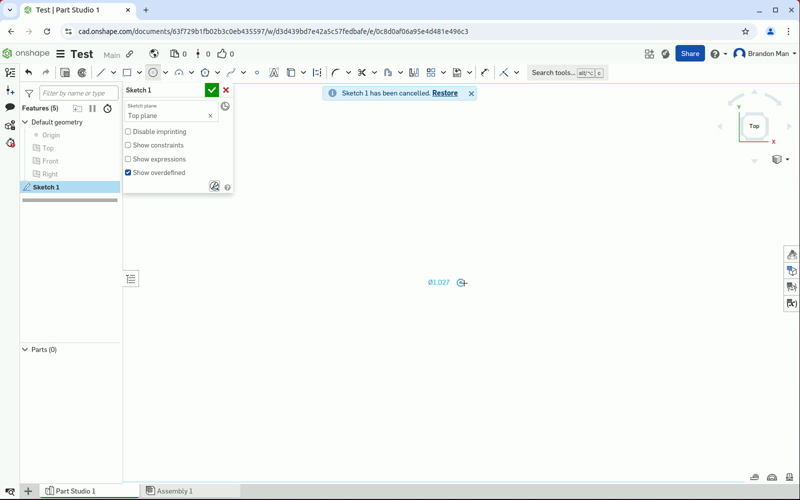
scroll(6)
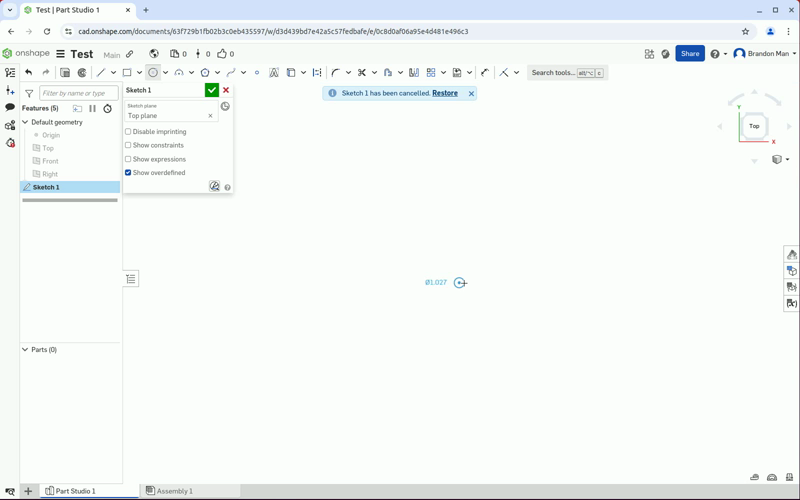
scroll(6)
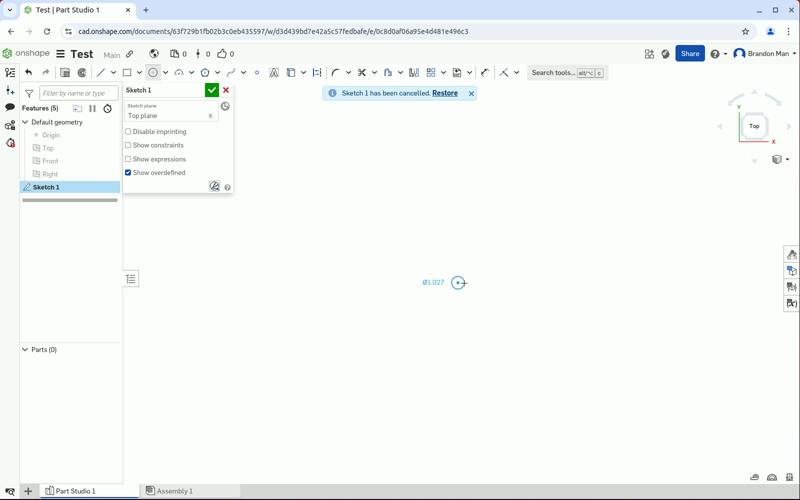
scroll(6)
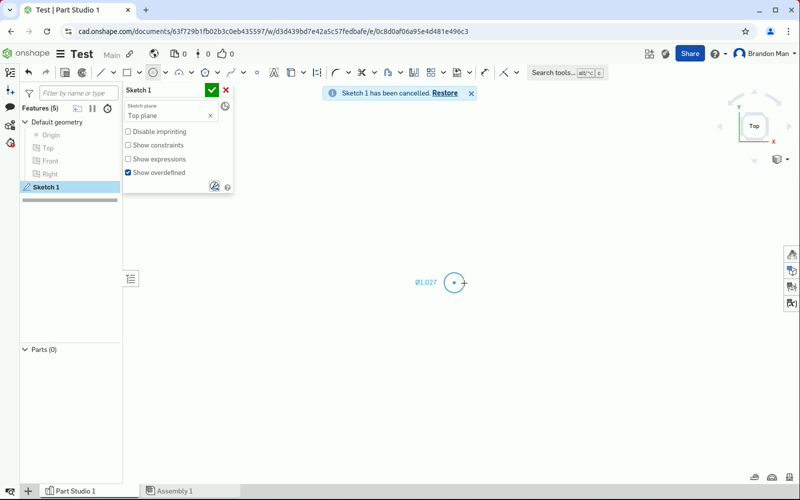
scroll(6)
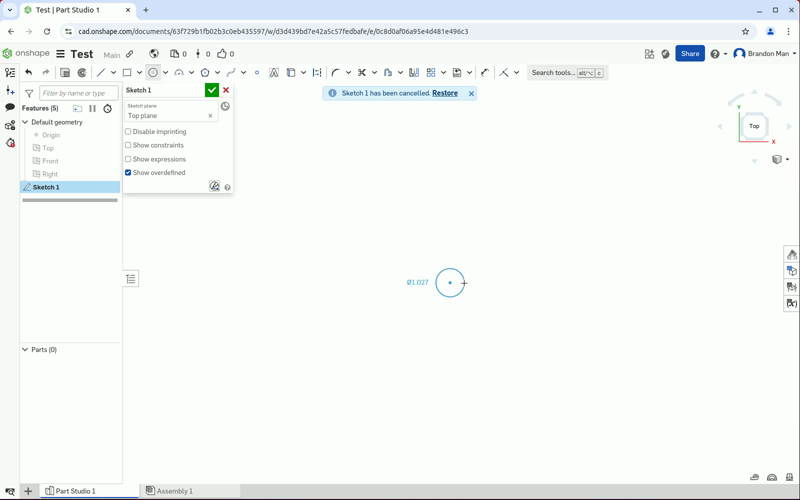
scroll(6)
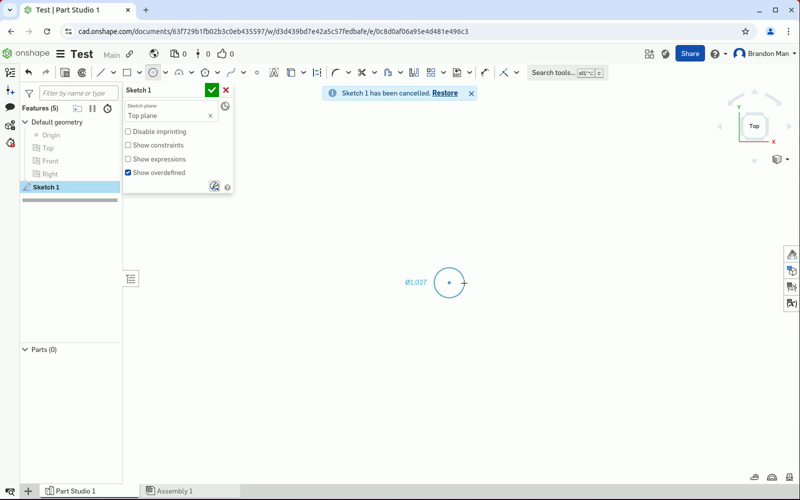
scroll(6)
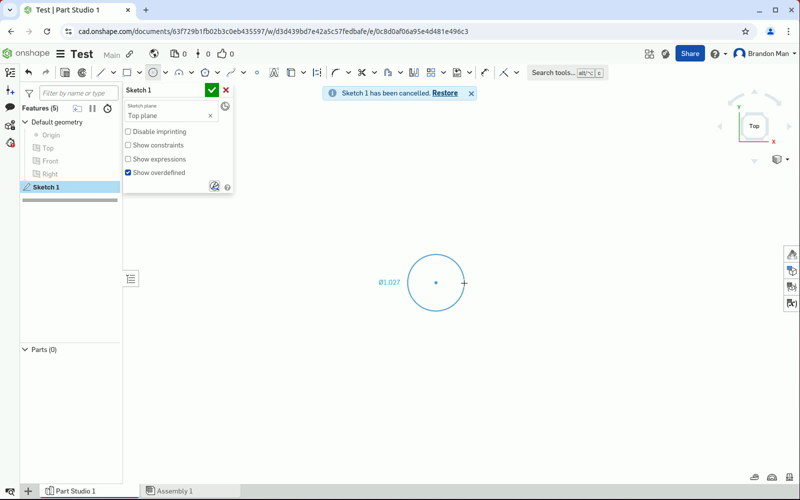
click(464, 282)
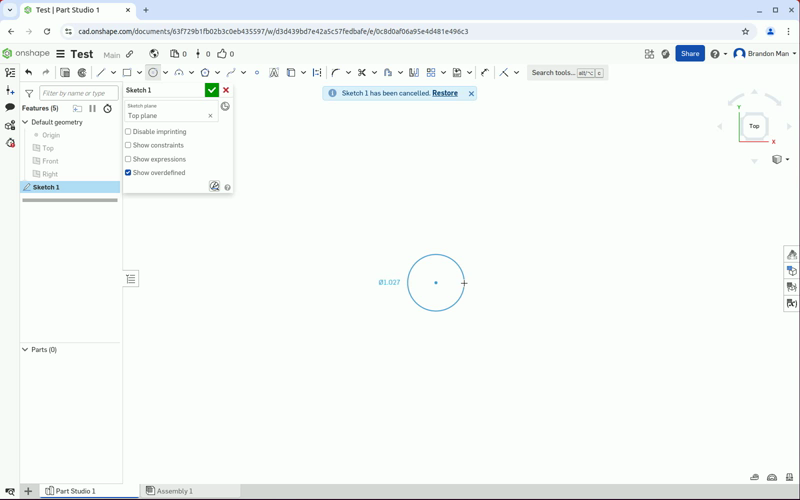
scroll(-6)
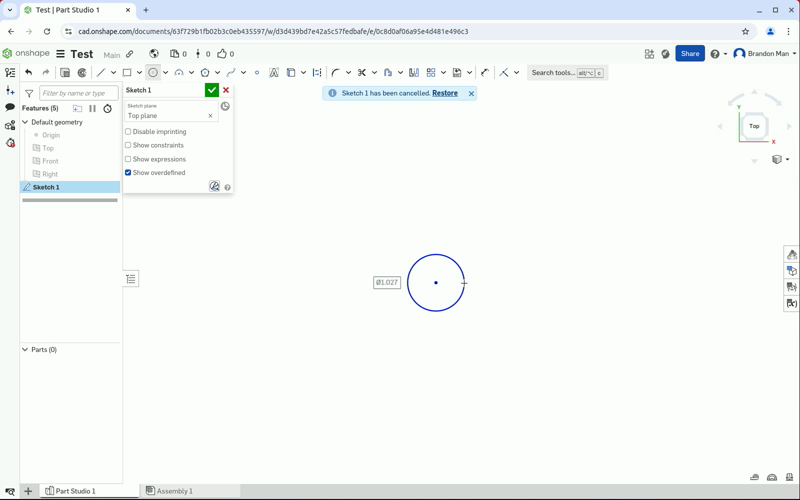
scroll(-6)
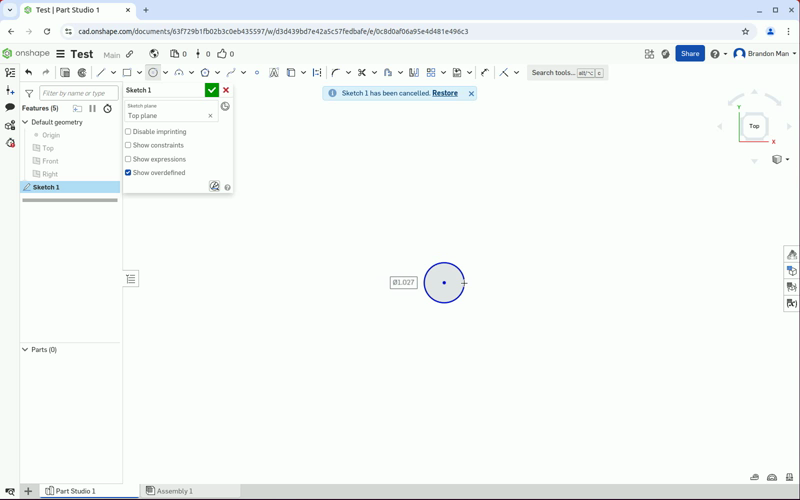
scroll(-6)
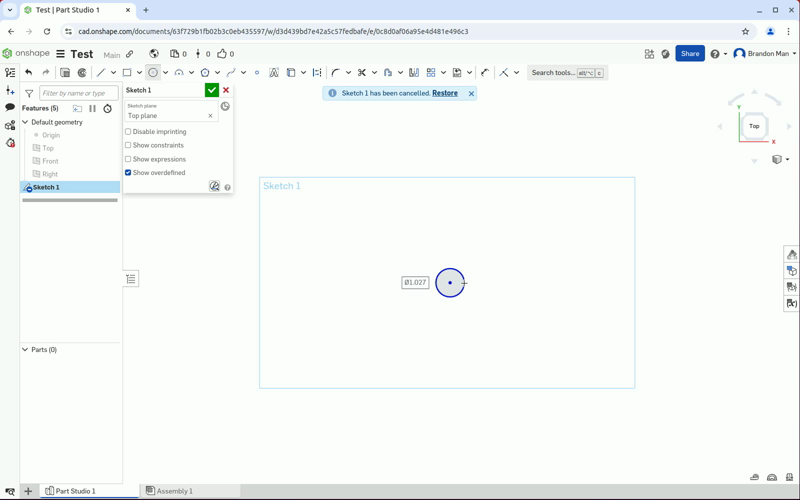
scroll(-6)
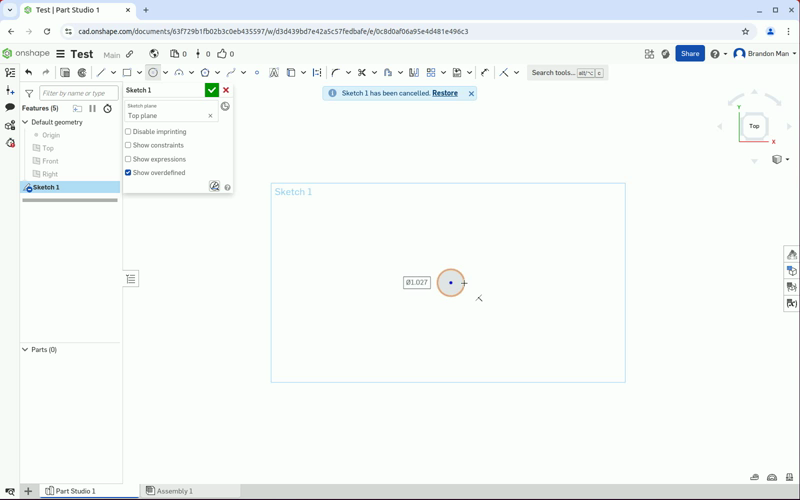
scroll(-6)
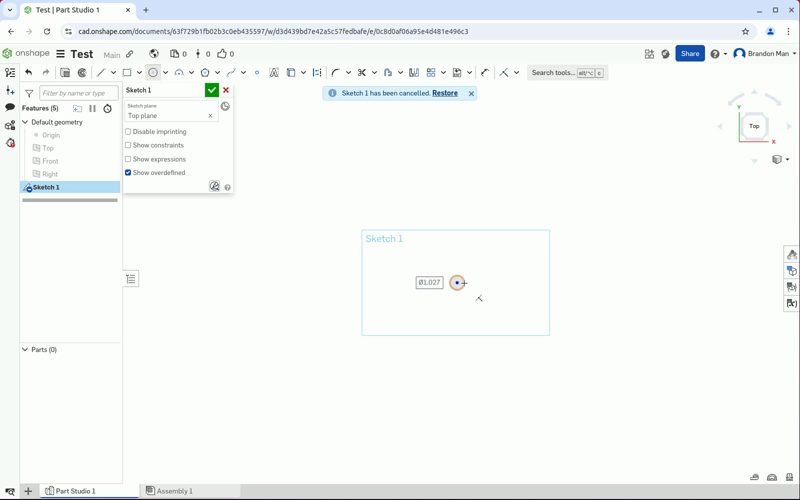
scroll(-6)
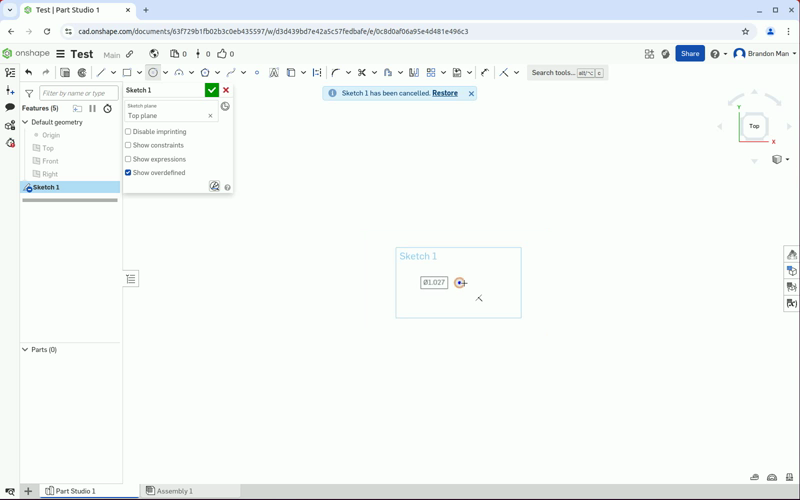
scroll(-6)
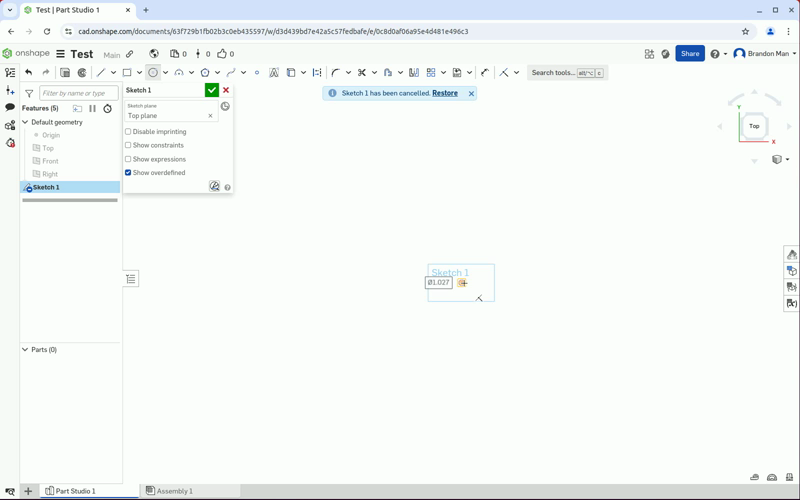
key(esc)
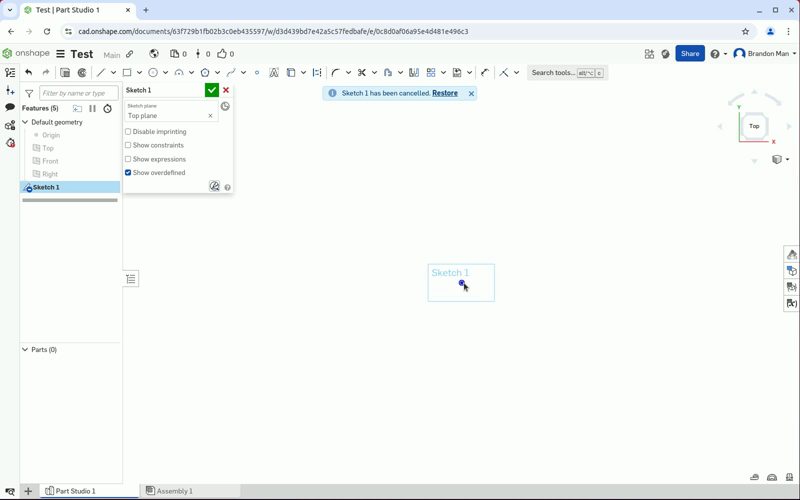
key(c)
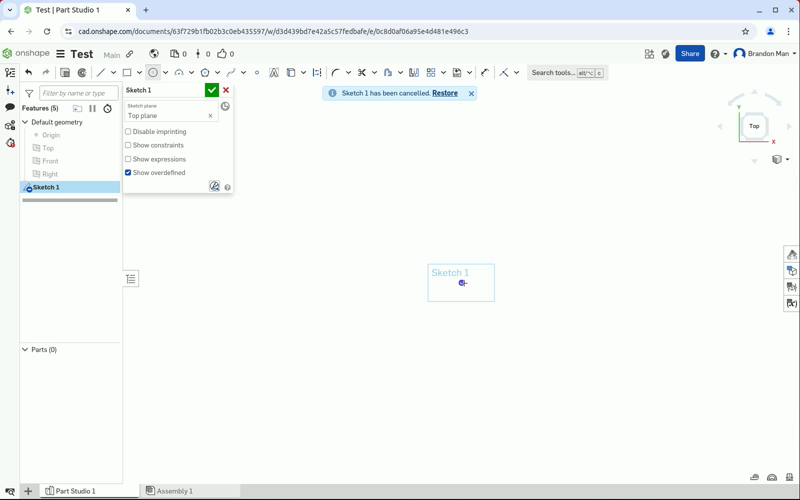
key_down(shift)
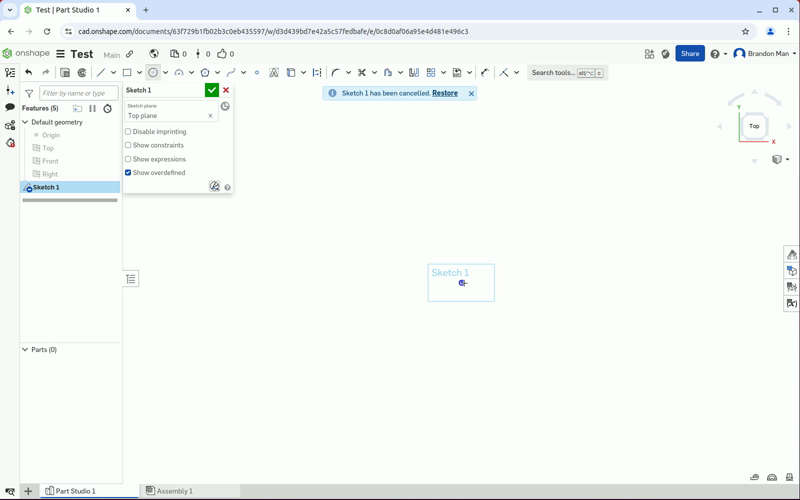
mouse_move(461, 282)
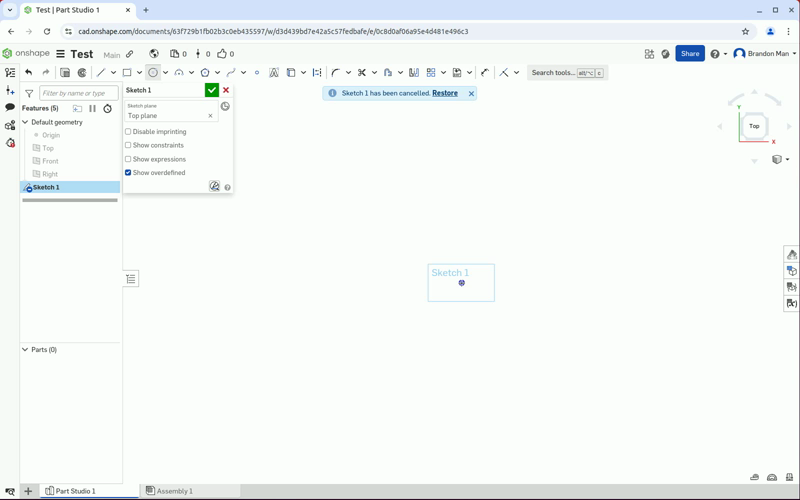
scroll(6)
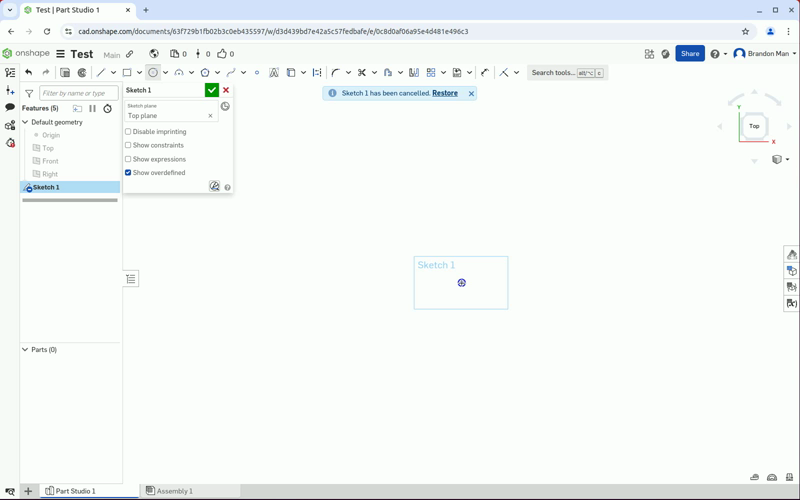
scroll(6)
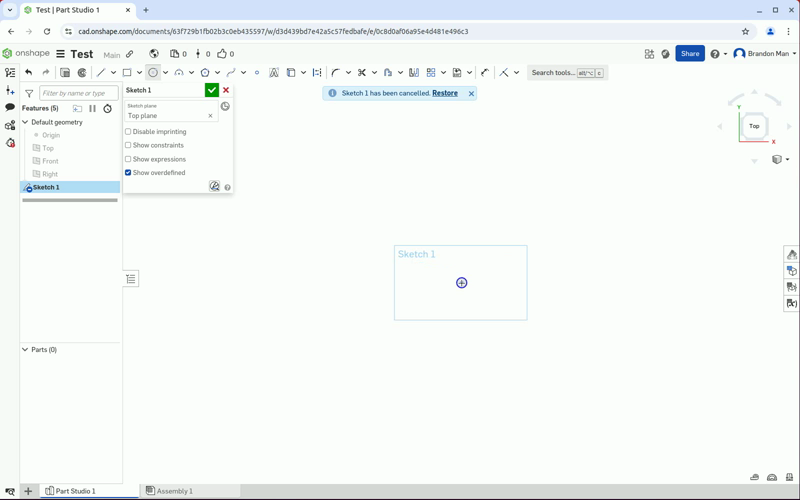
scroll(6)
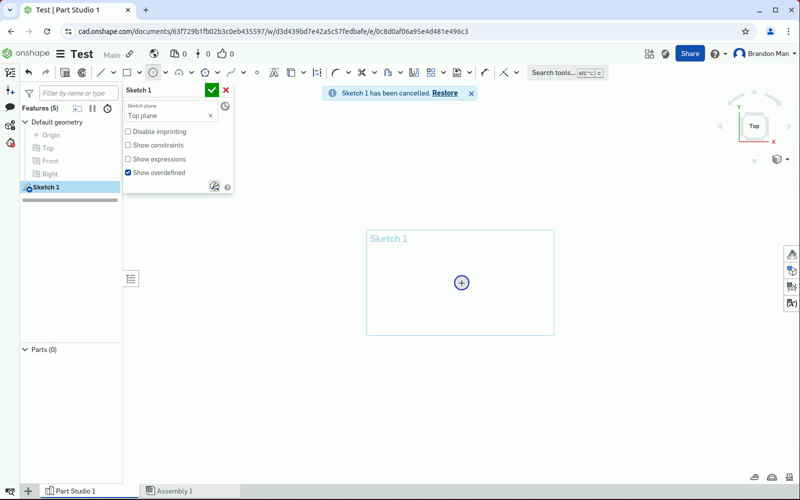
scroll(6)
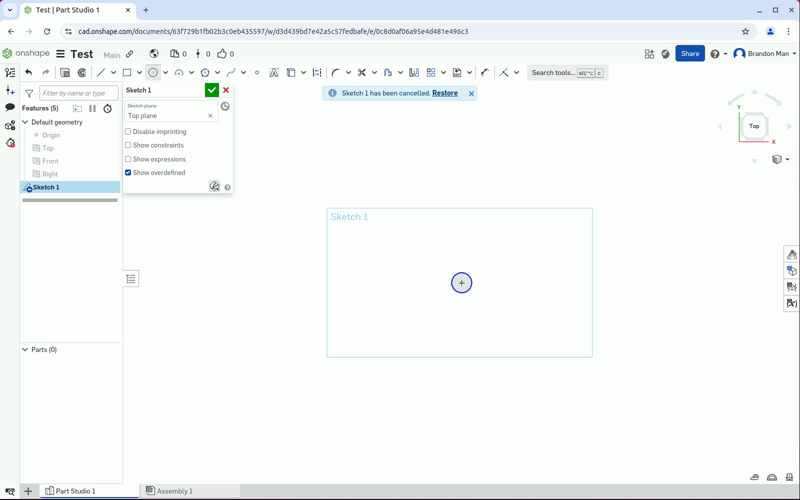
scroll(6)
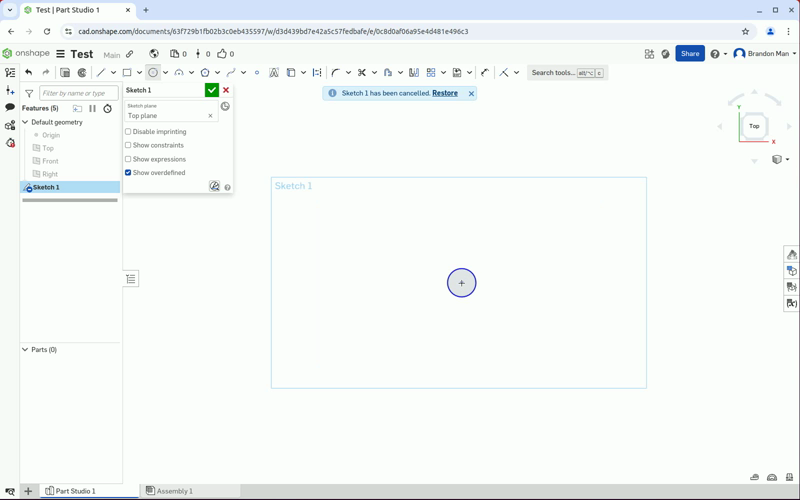
scroll(6)
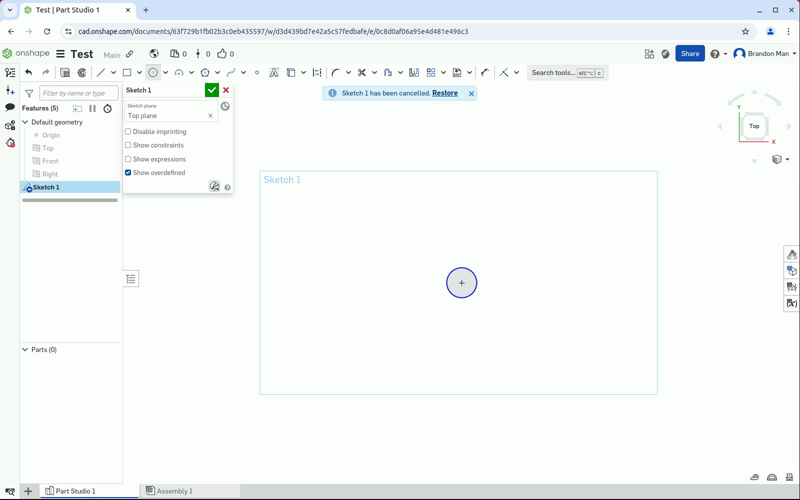
scroll(6)
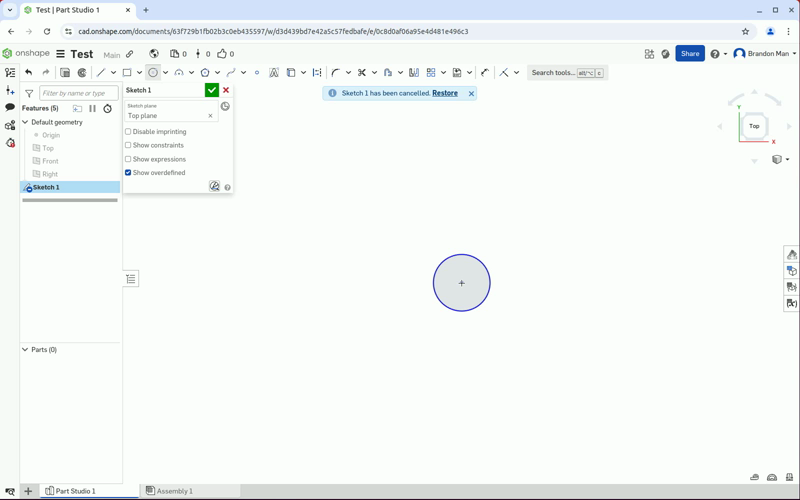
click(461, 282)
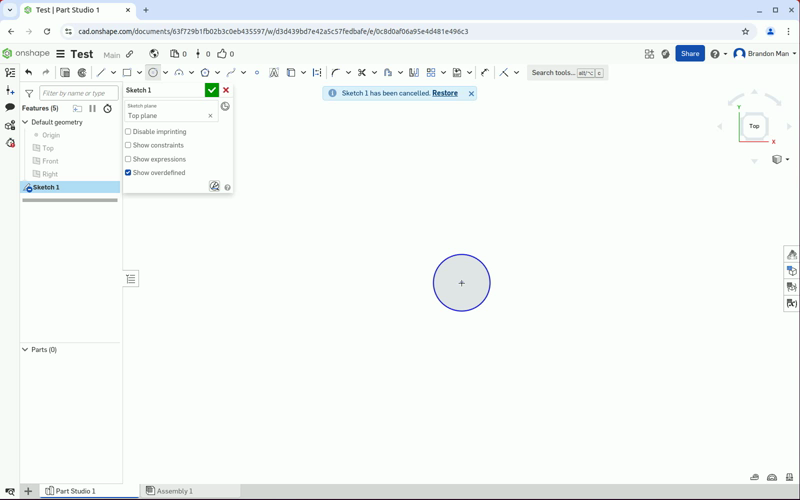
scroll(-6)
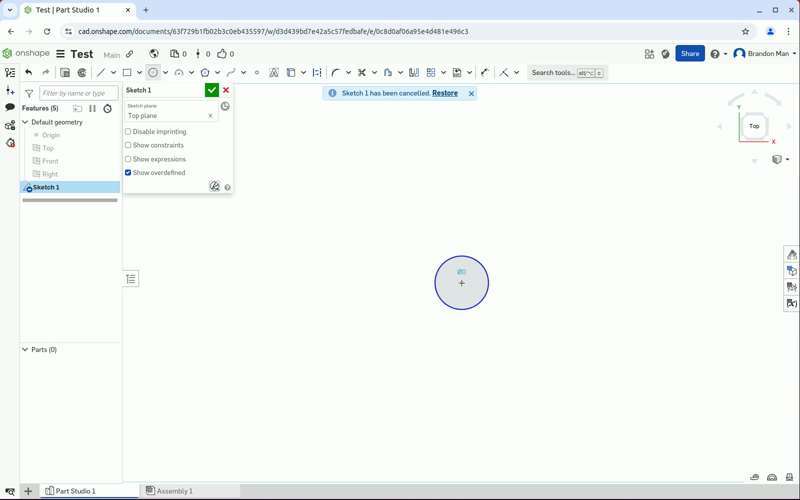
scroll(-6)
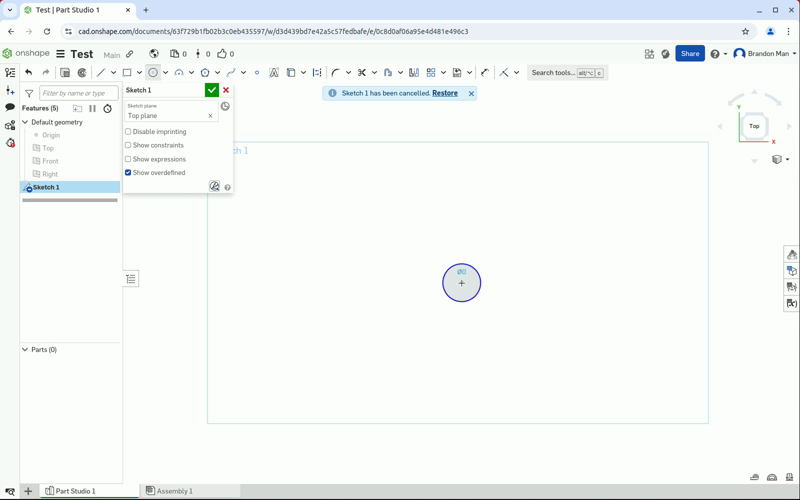
scroll(-6)
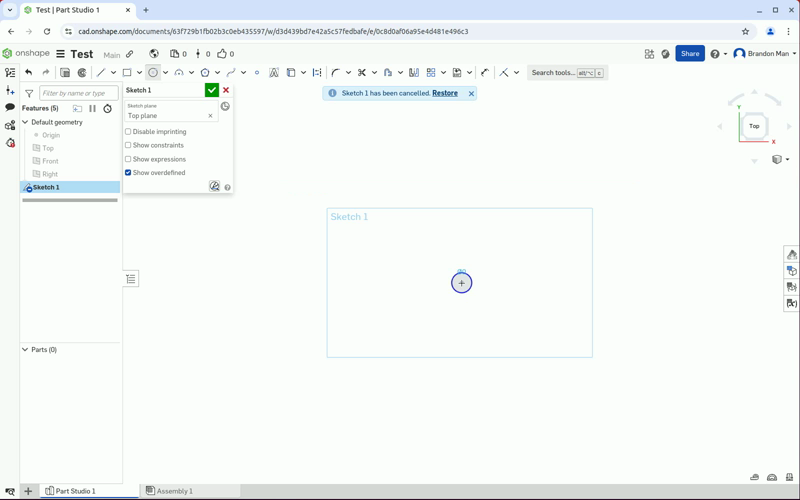
scroll(-6)
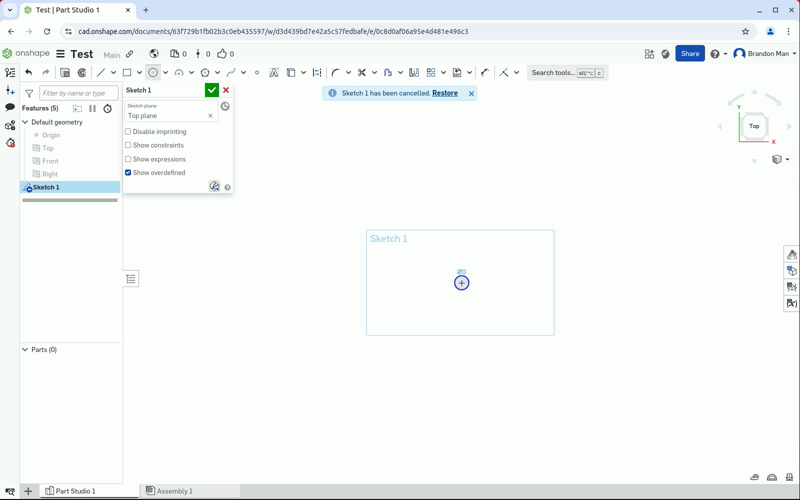
scroll(-6)
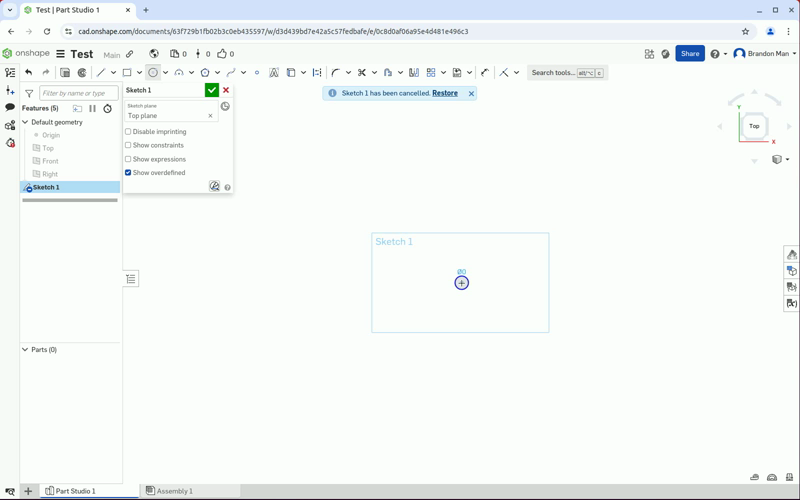
scroll(-6)
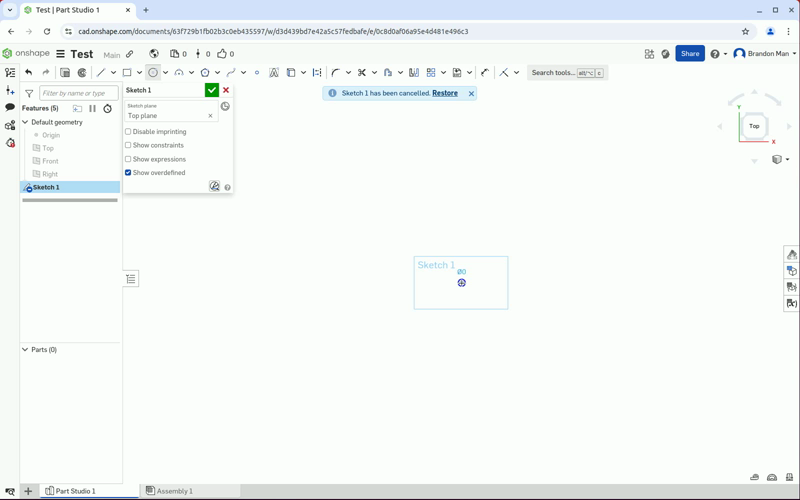
scroll(-6)
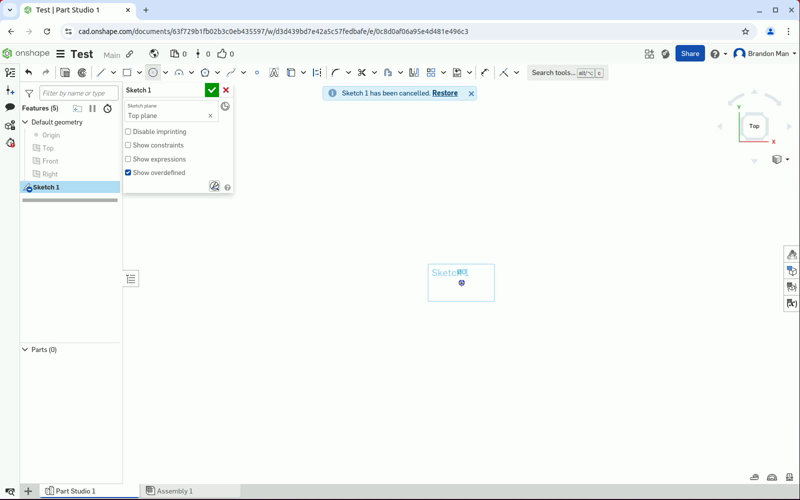
key_up(shift)
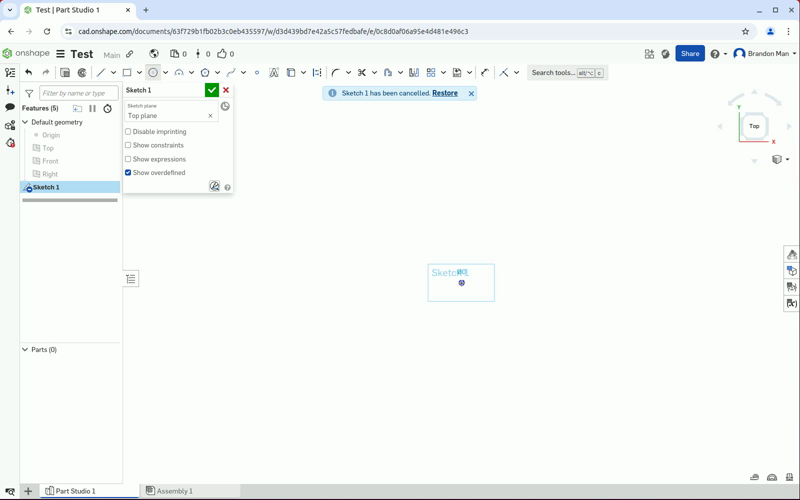
mouse_move(463, 282)
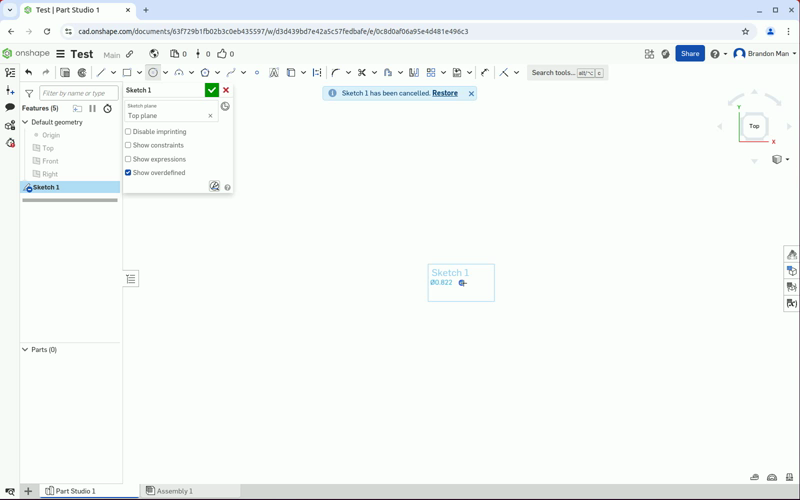
scroll(6)
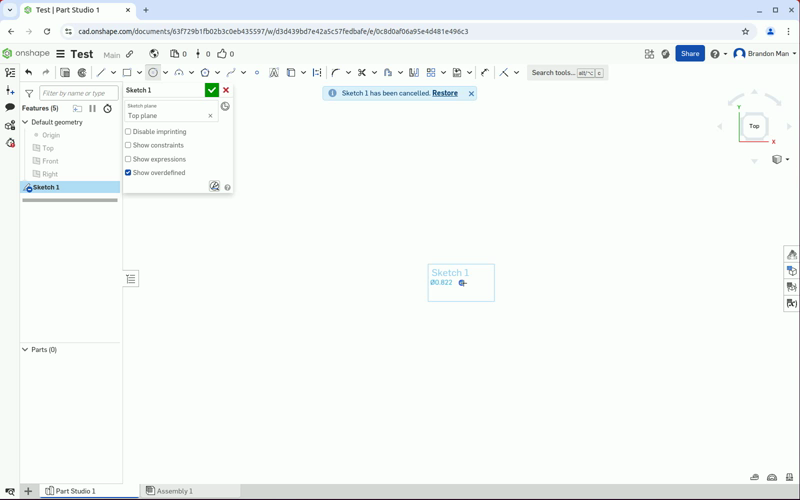
scroll(6)
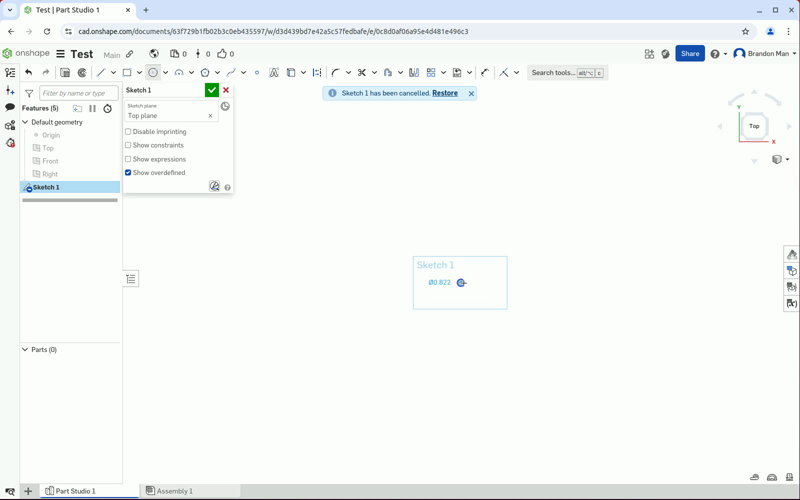
scroll(6)
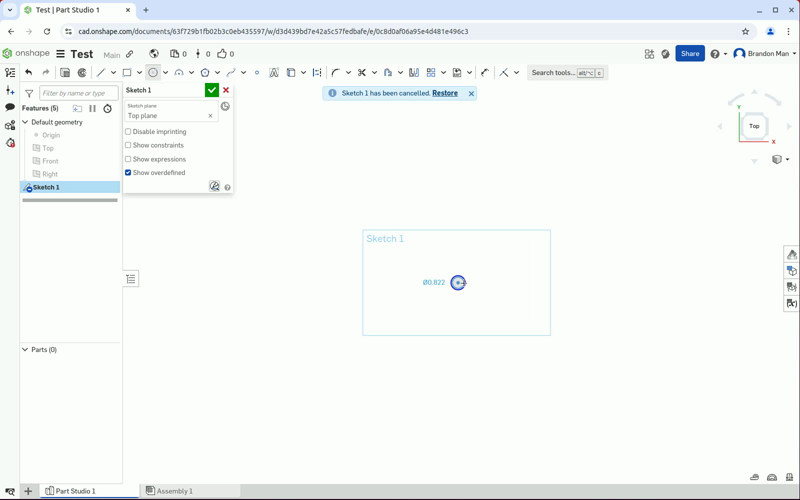
scroll(6)
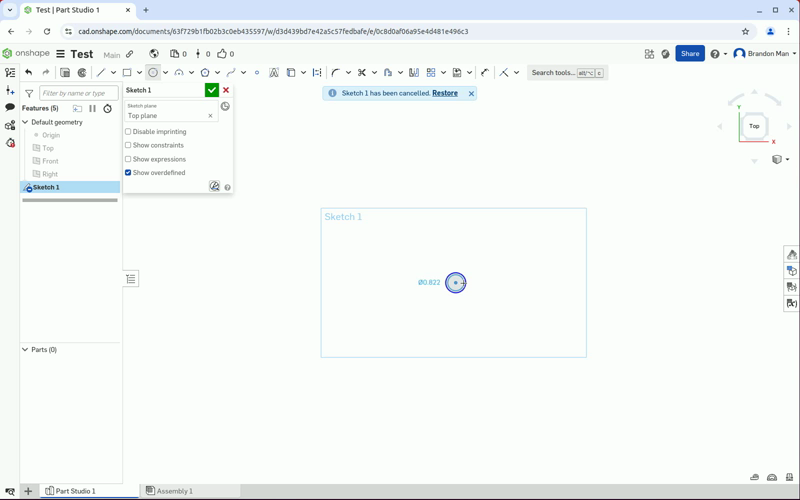
scroll(6)
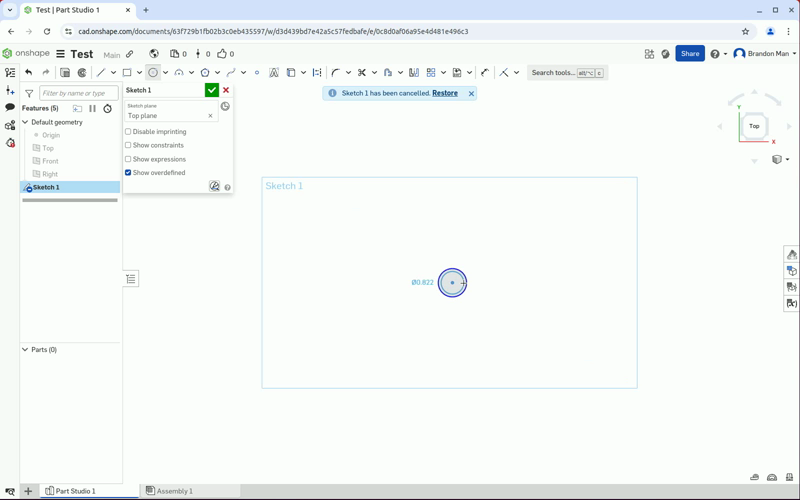
scroll(6)
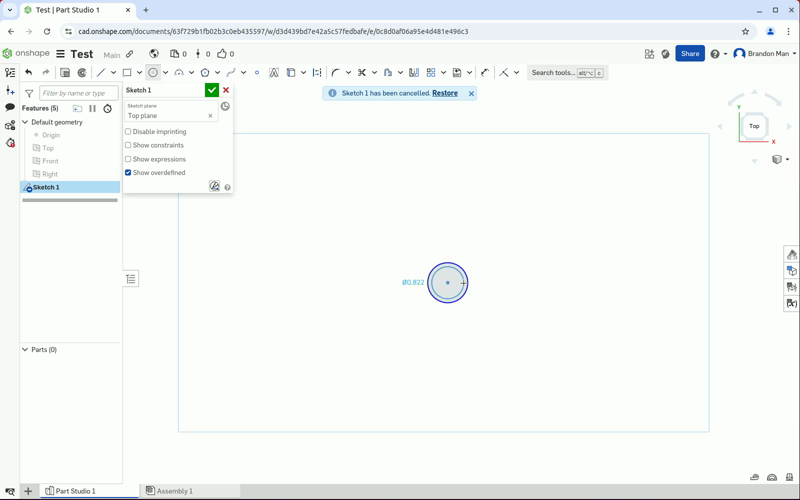
scroll(6)
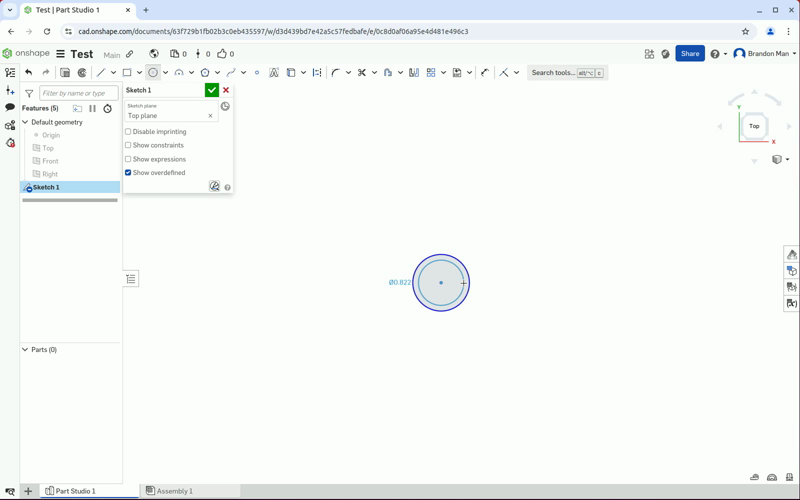
click(463, 282)
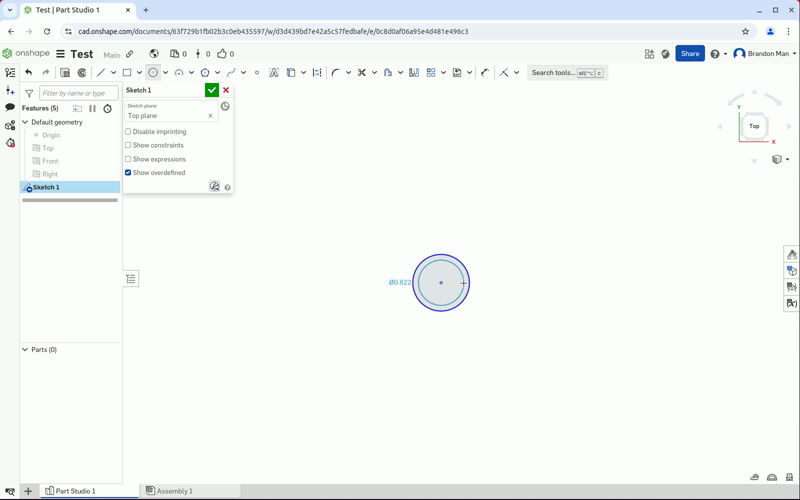
scroll(-6)
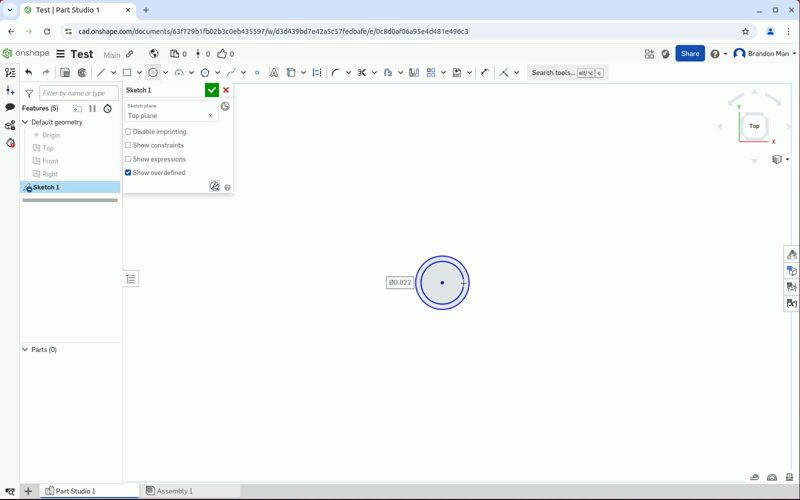
scroll(-6)
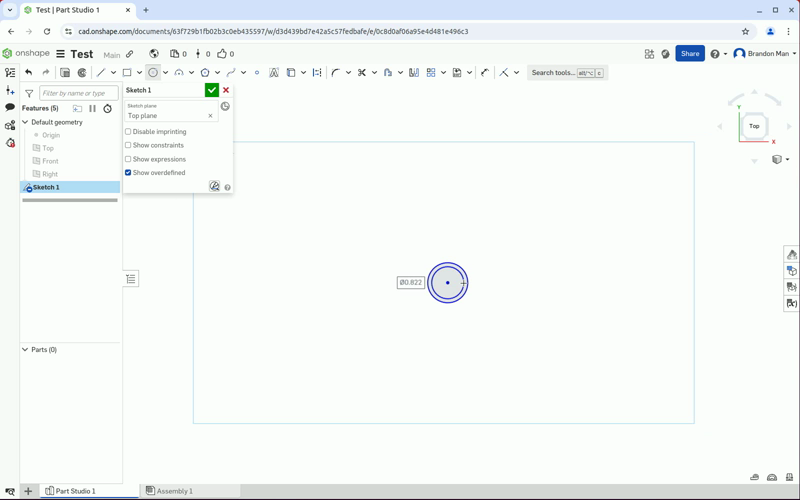
scroll(-6)
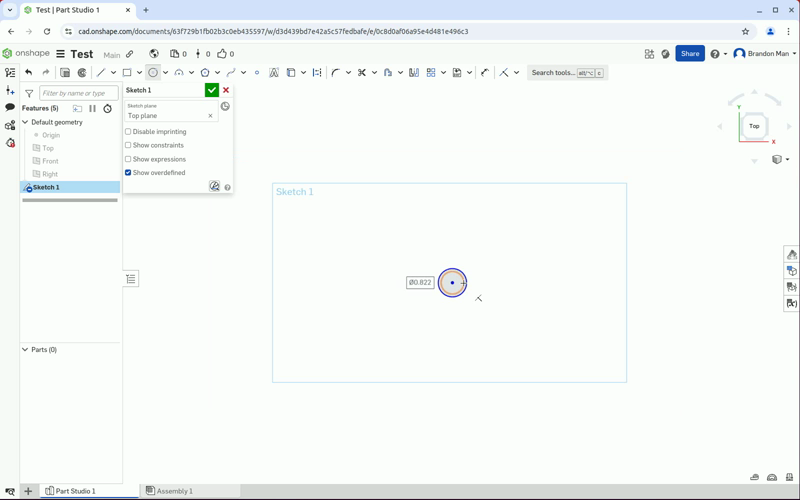
scroll(-6)
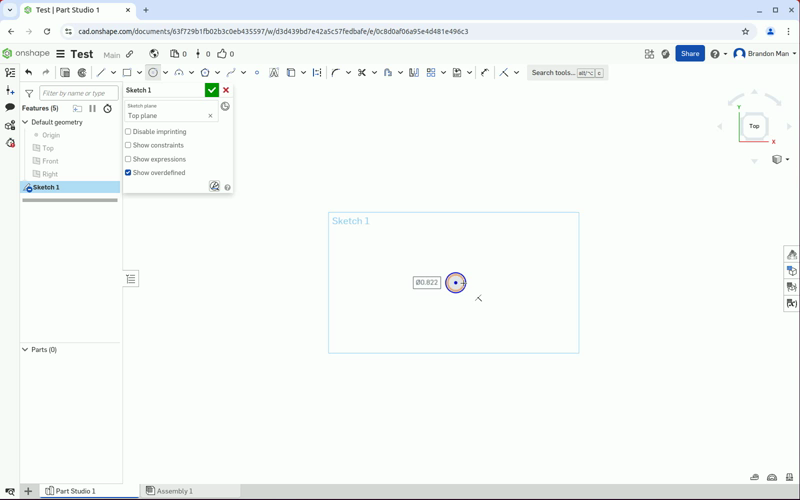
scroll(-6)
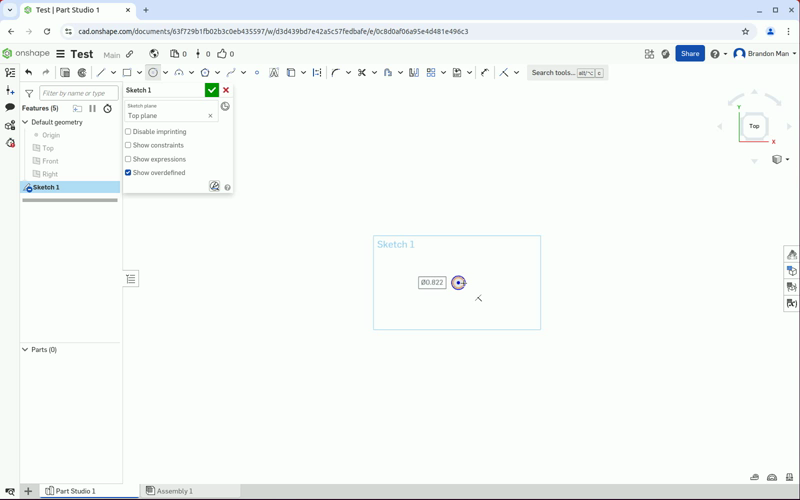
scroll(-6)
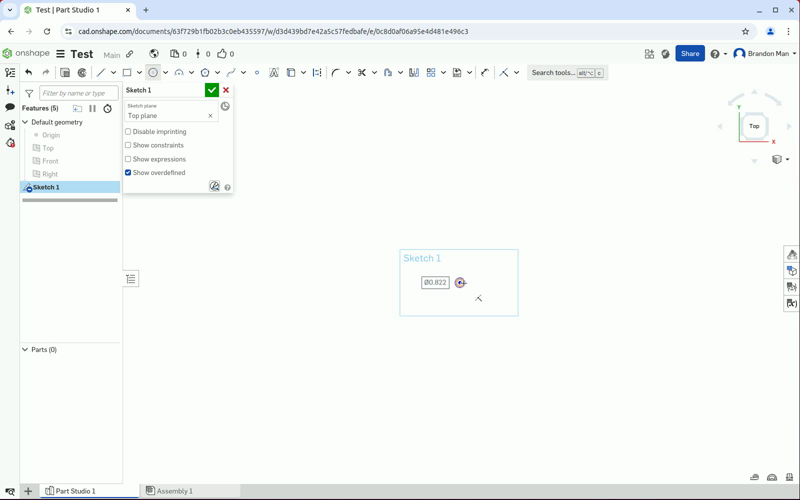
scroll(-6)
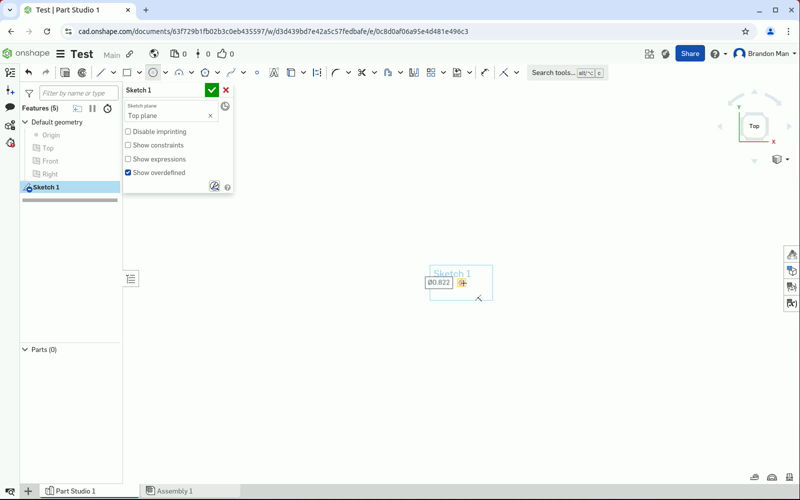
key(esc)
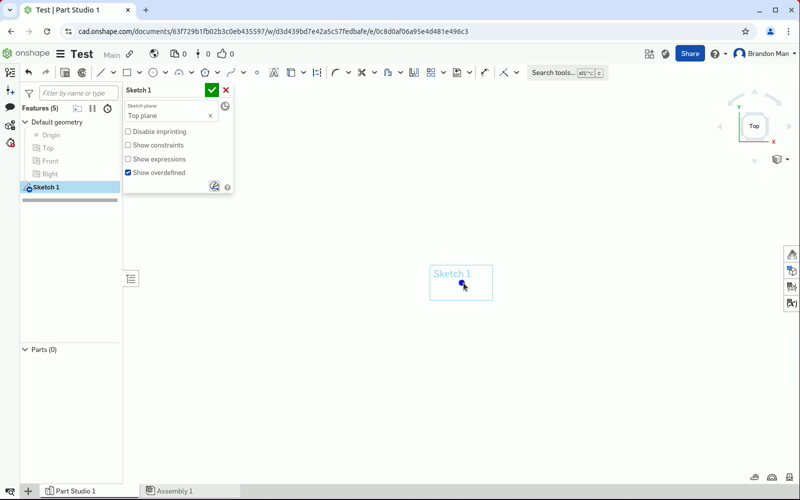
mouse_move(461, 285)
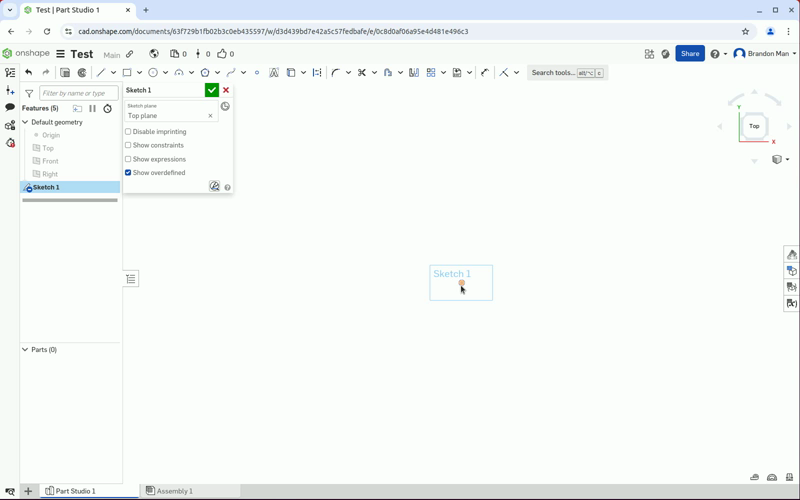
scroll(6)
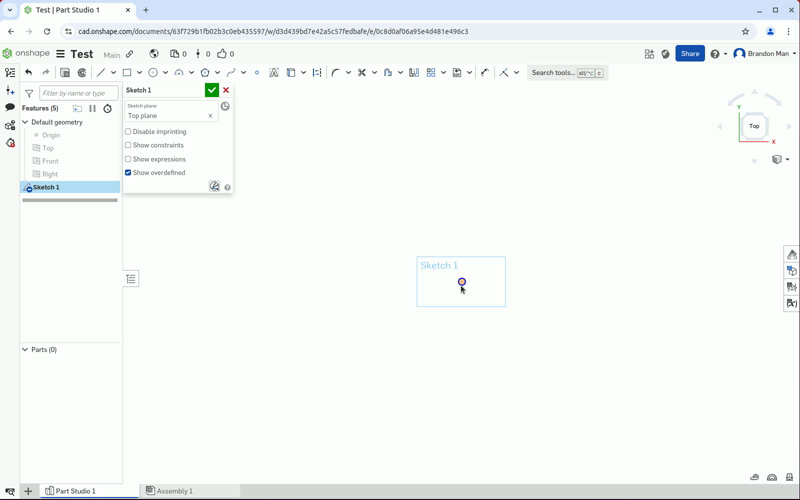
scroll(6)
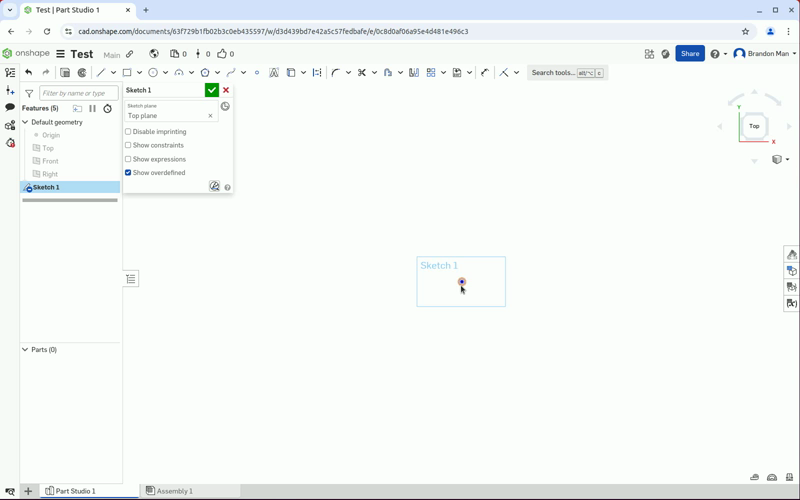
scroll(6)
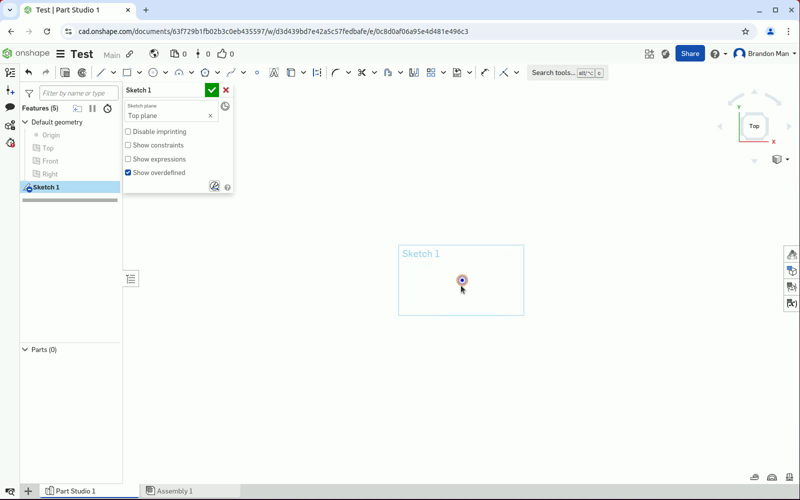
scroll(6)
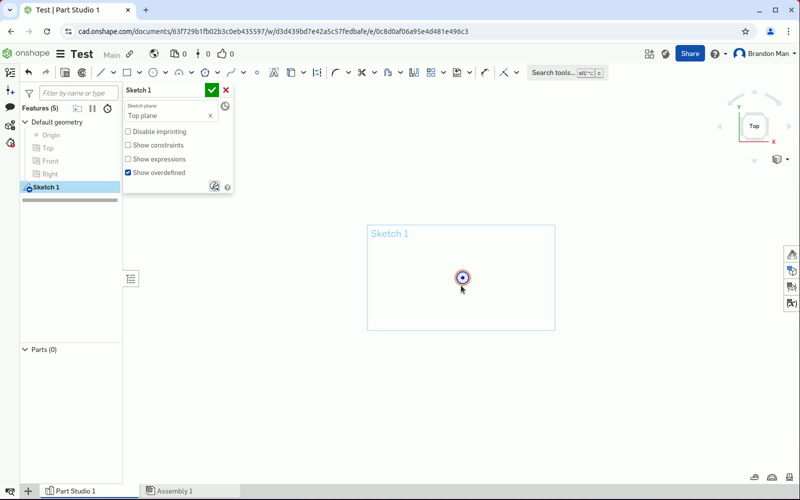
scroll(6)
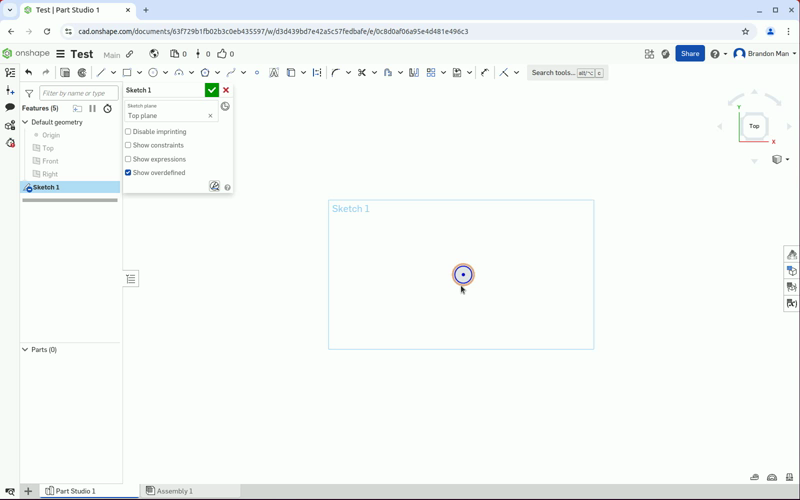
scroll(6)
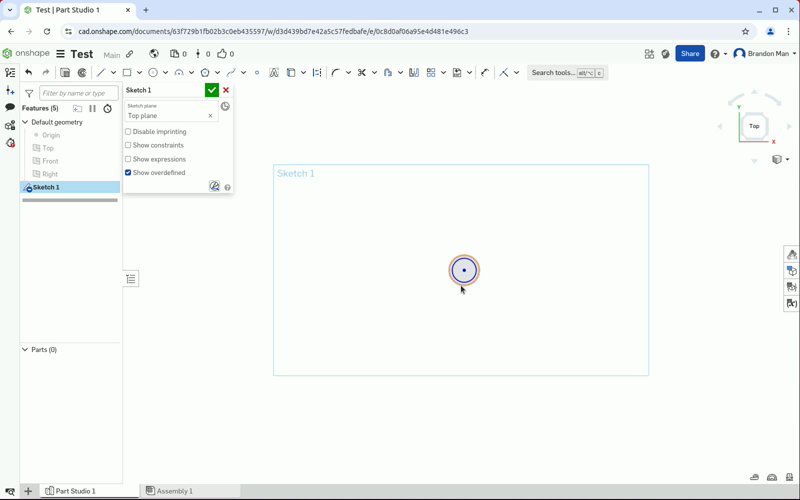
scroll(6)
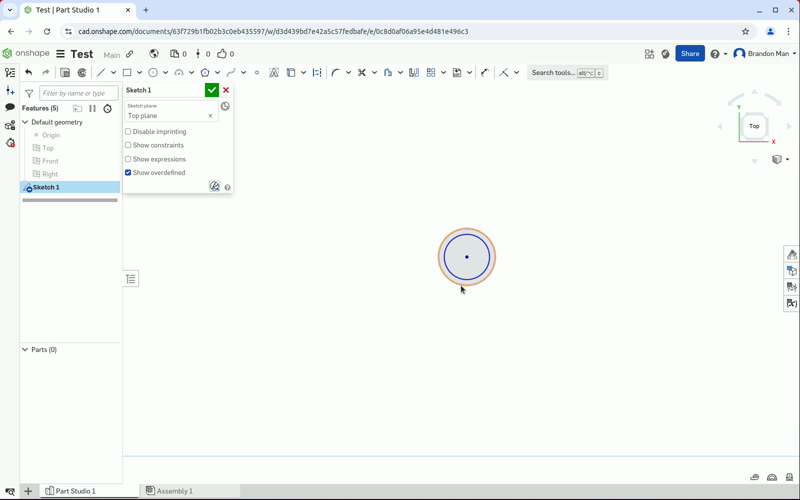
click(461, 285)
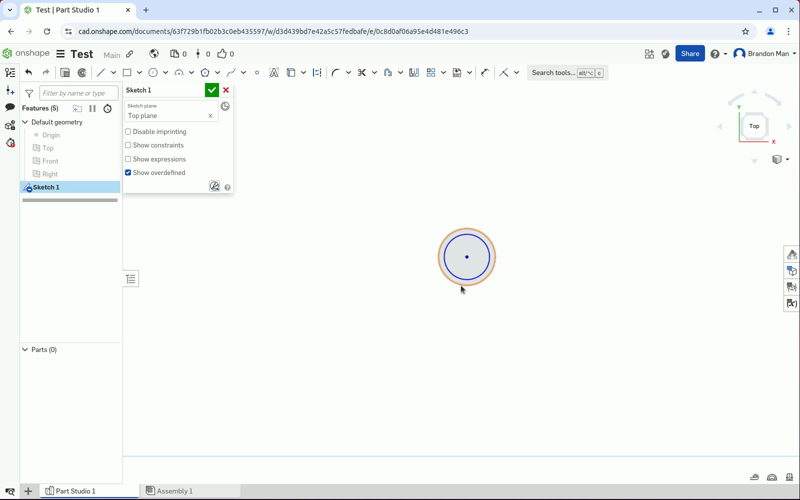
scroll(-6)
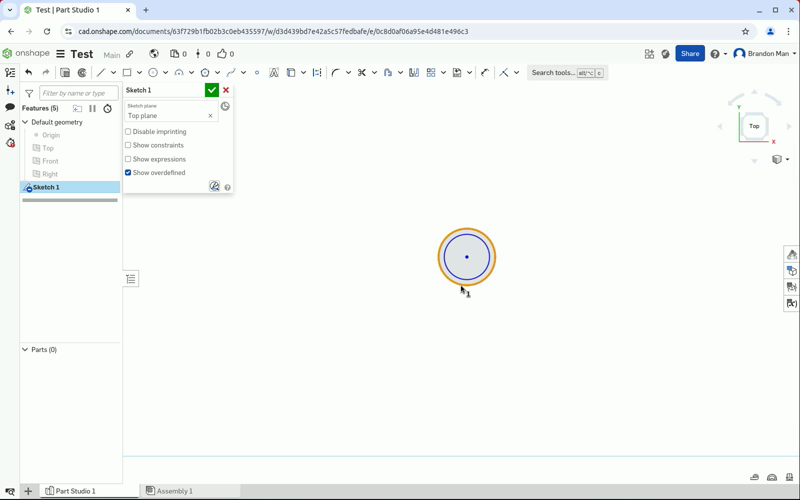
scroll(-6)
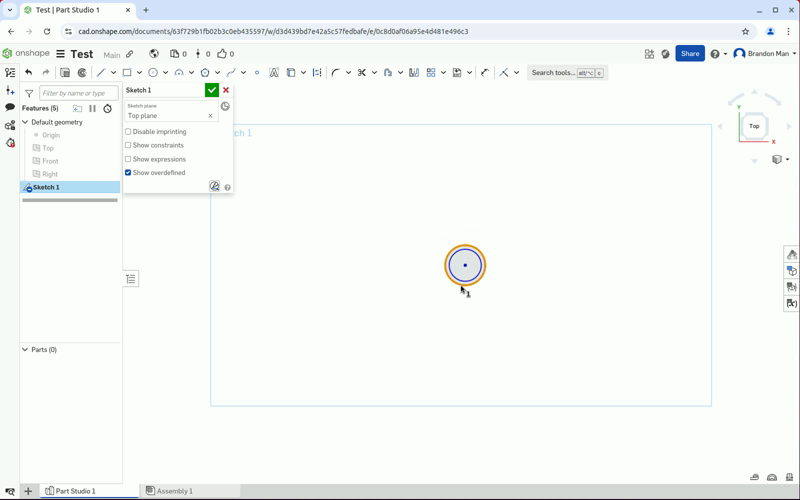
scroll(-6)
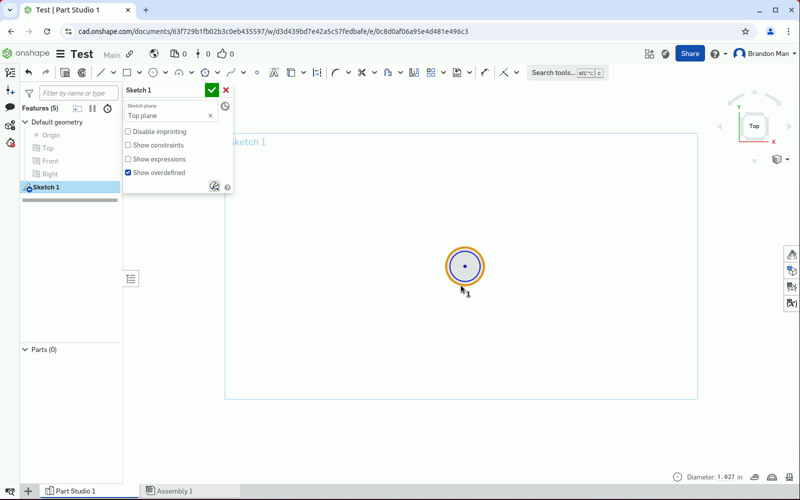
scroll(-6)
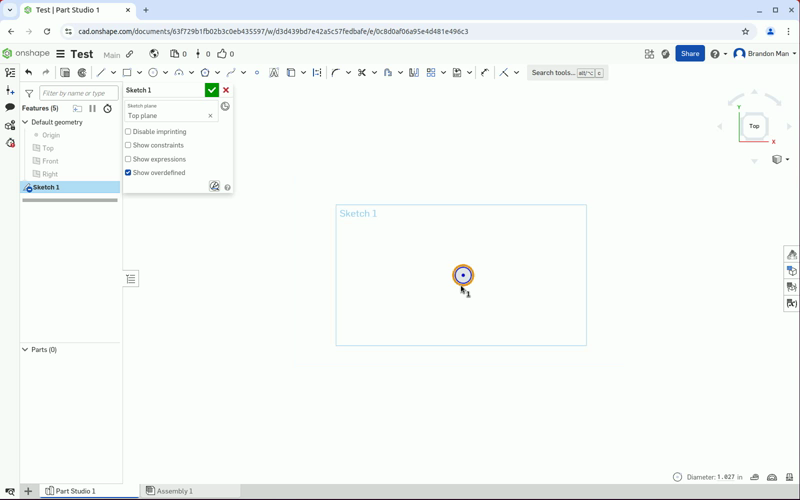
scroll(-6)
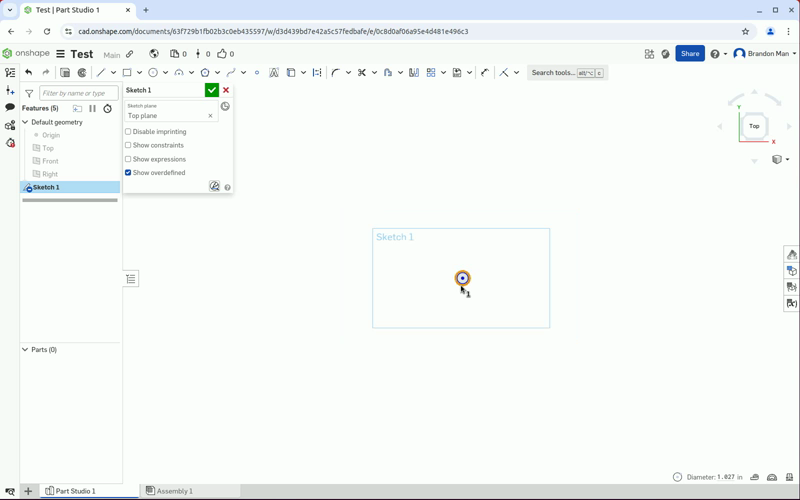
scroll(-6)
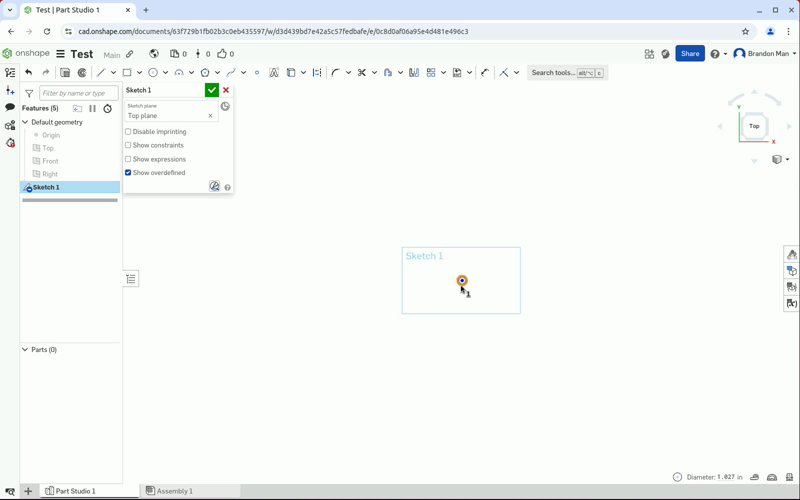
scroll(-6)
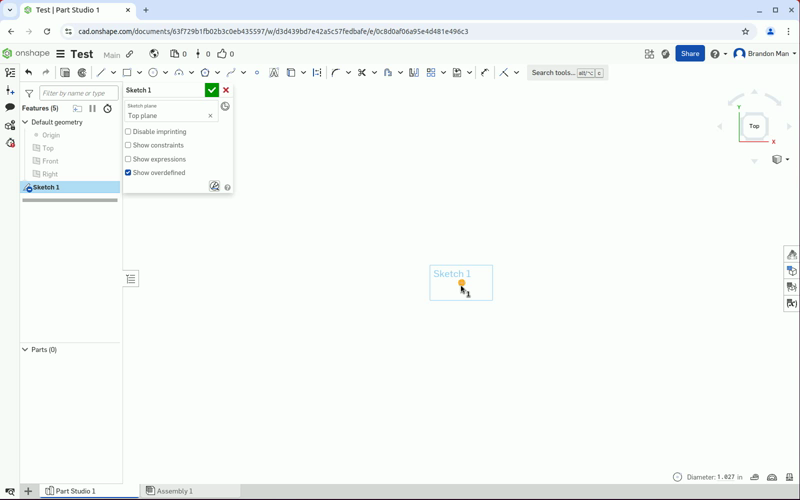
mouse_move(73, 352)
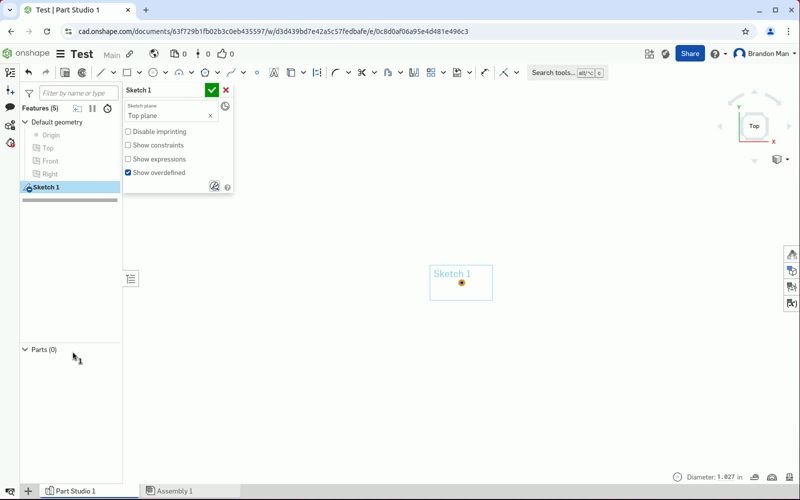
key(shift+y)
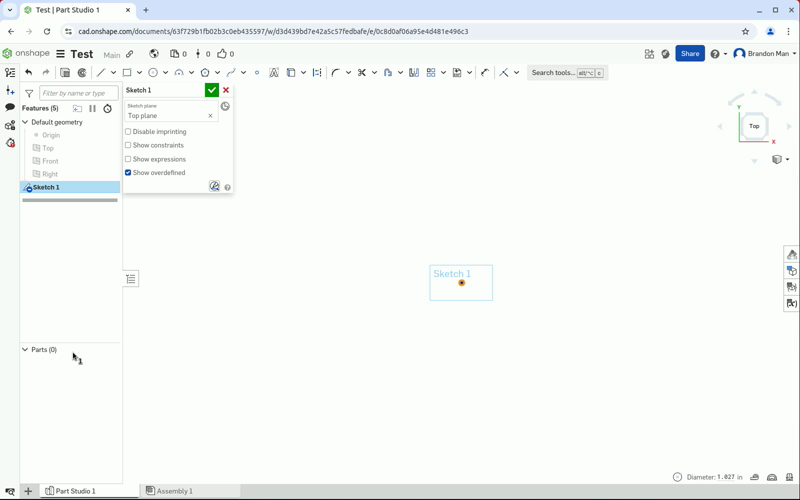
key(shift+e)
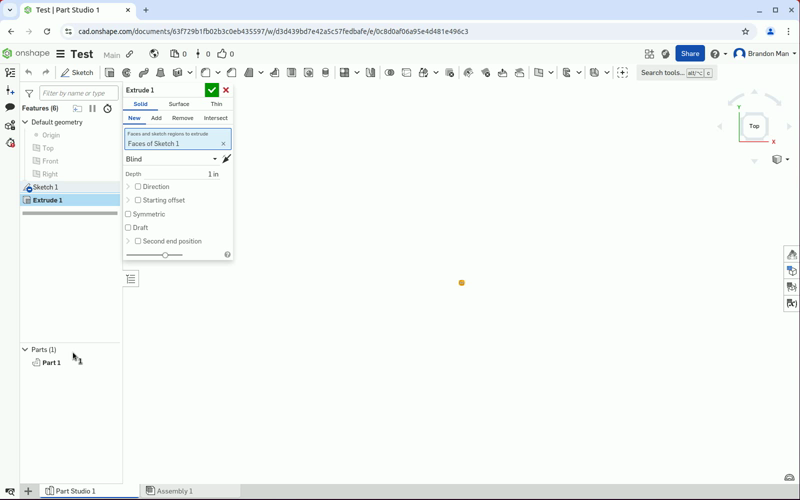
mouse_move(143, 106)
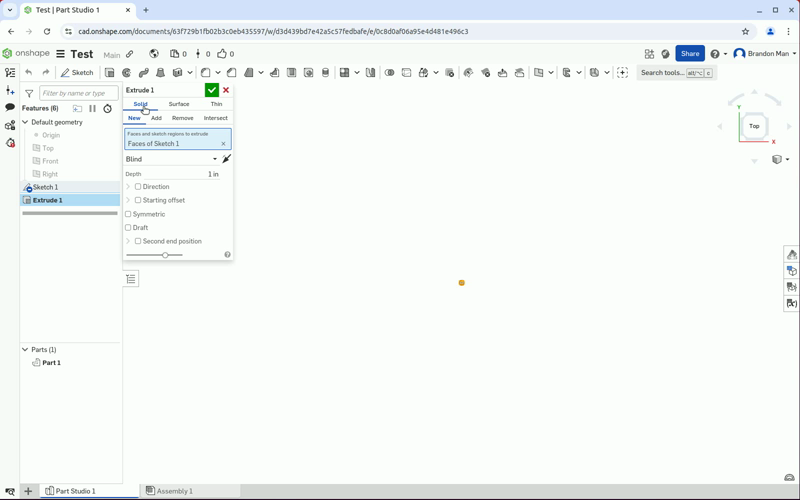
click(143, 106)
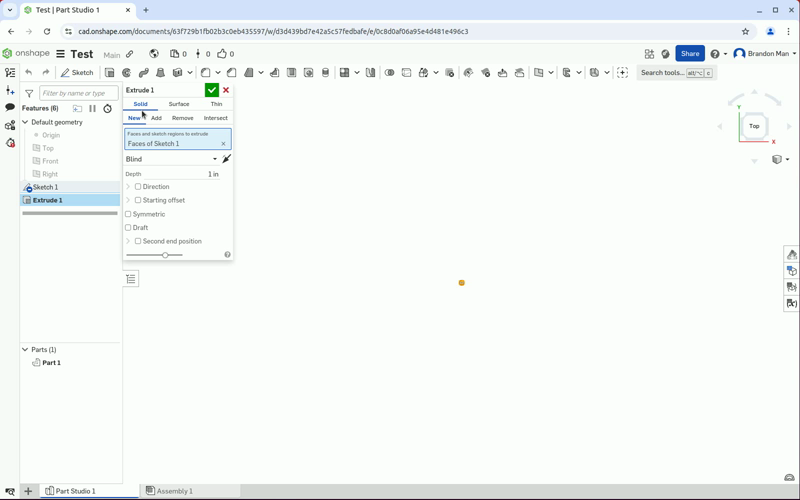
mouse_move(137, 120)
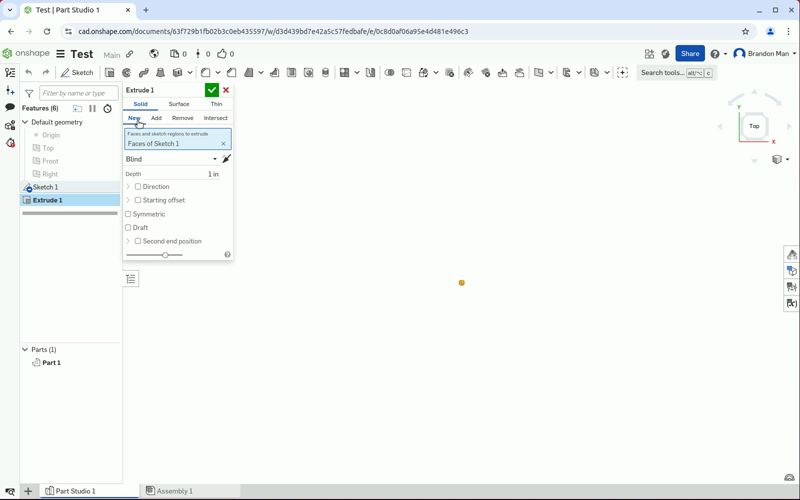
click(137, 120)
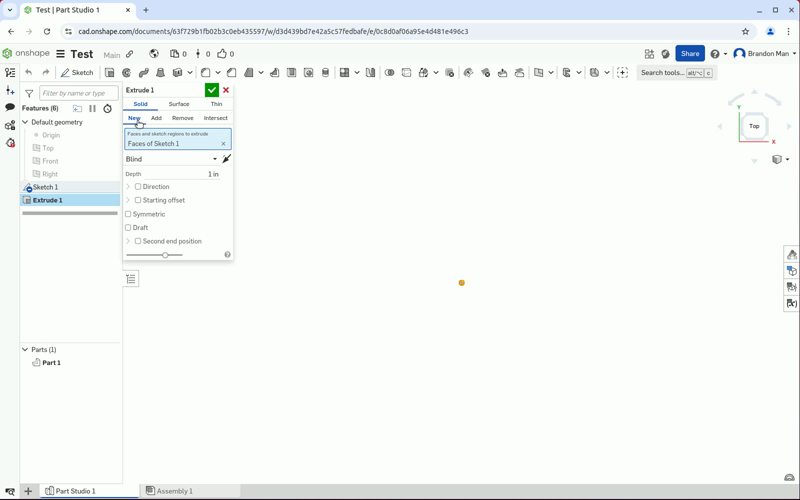
key(tab, 4)
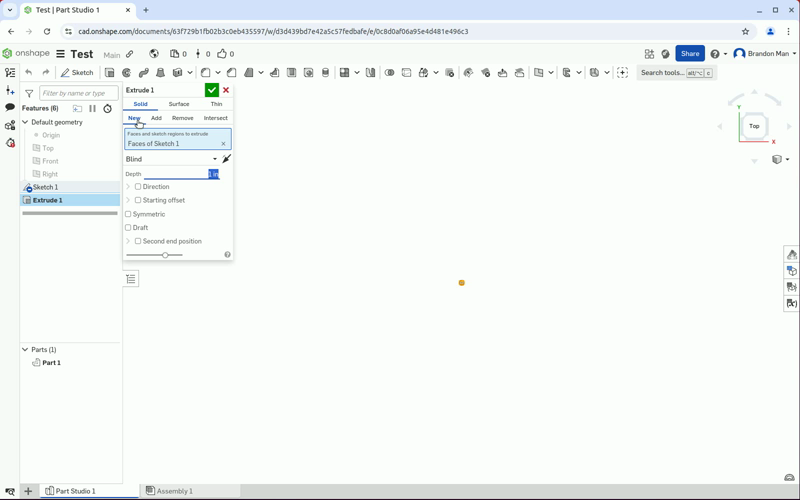
text(23.108)
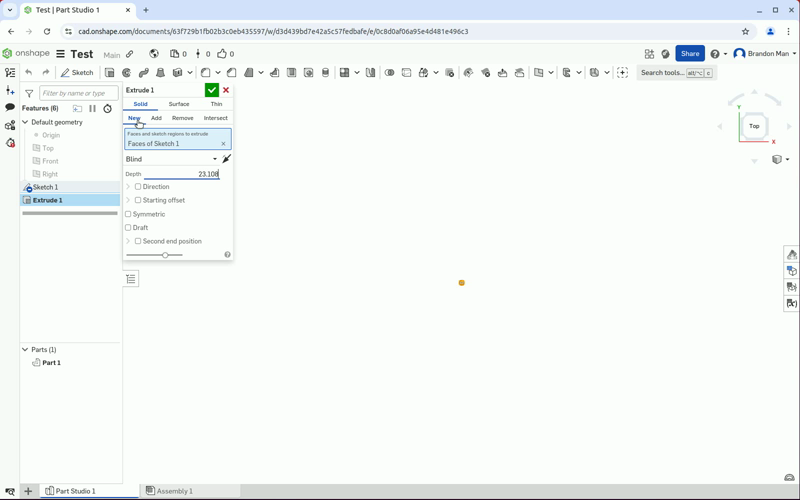
key(enter)
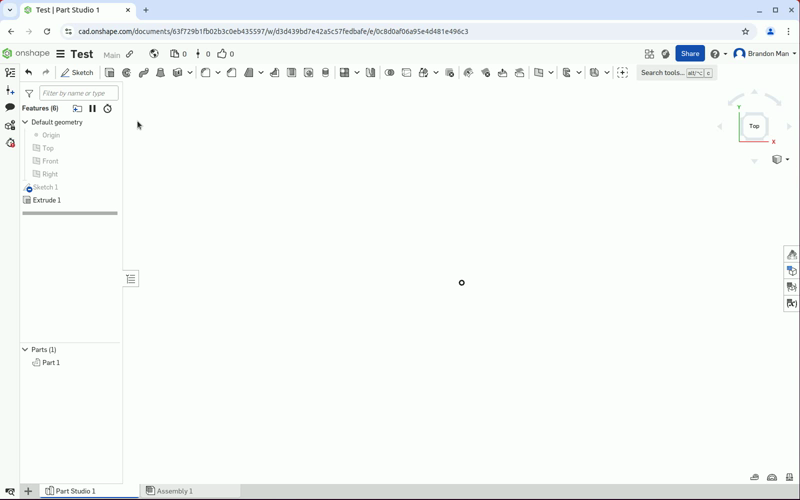
key(shift+h)
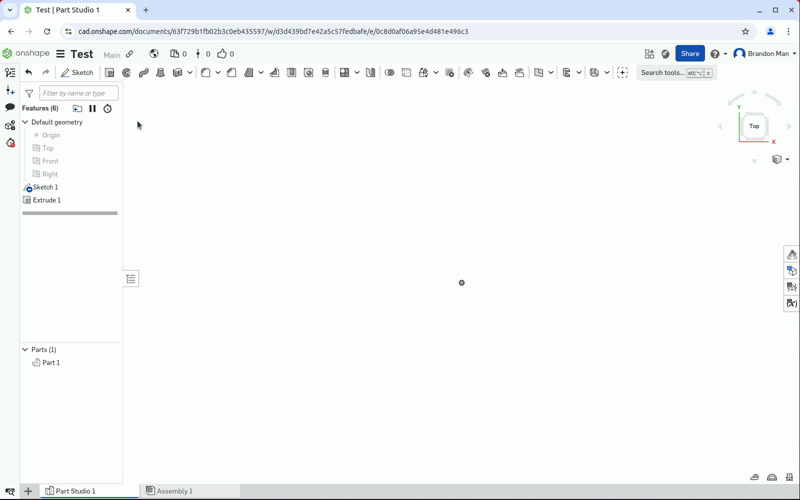
key(shift+h)
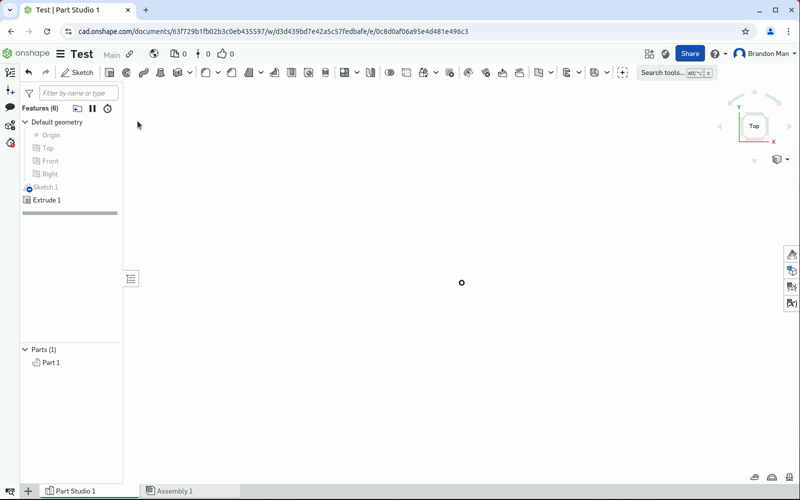
mouse_move(73, 189)
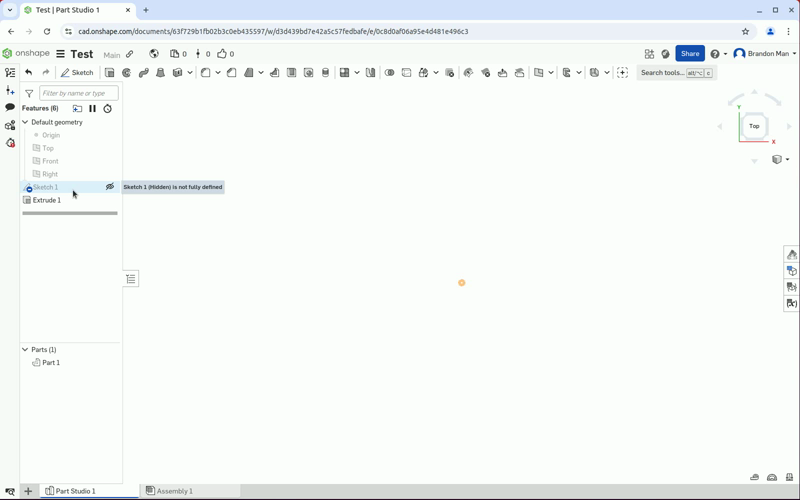
click(73, 189)
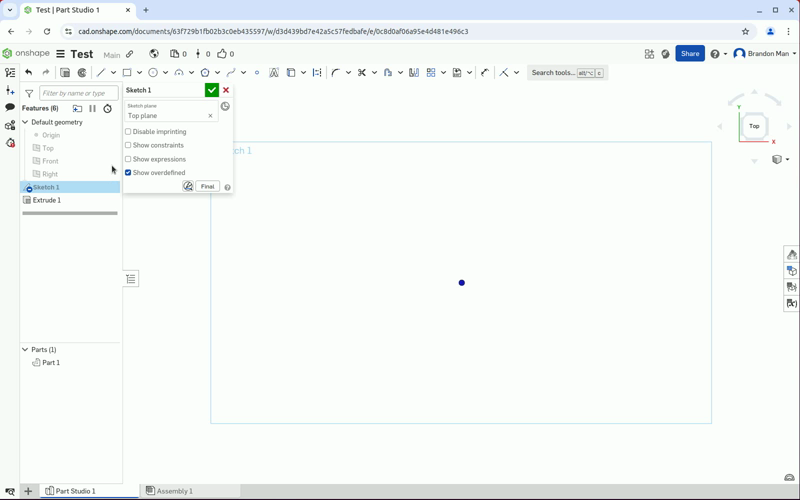
mouse_move(229, 92)
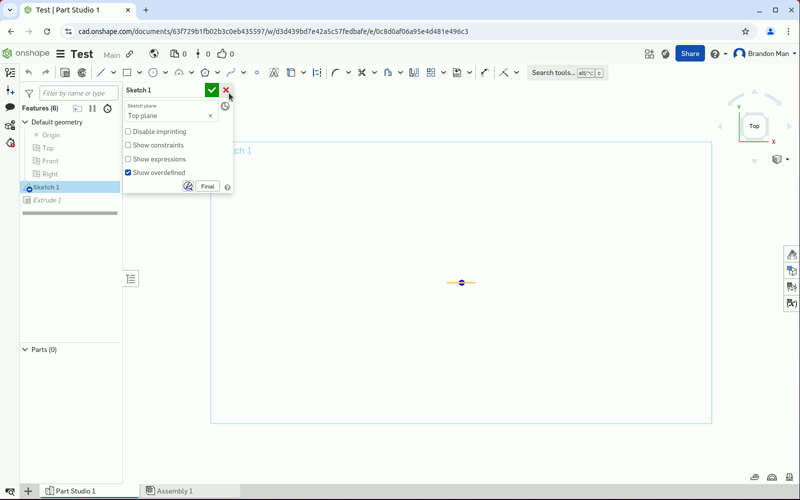
click(229, 92)
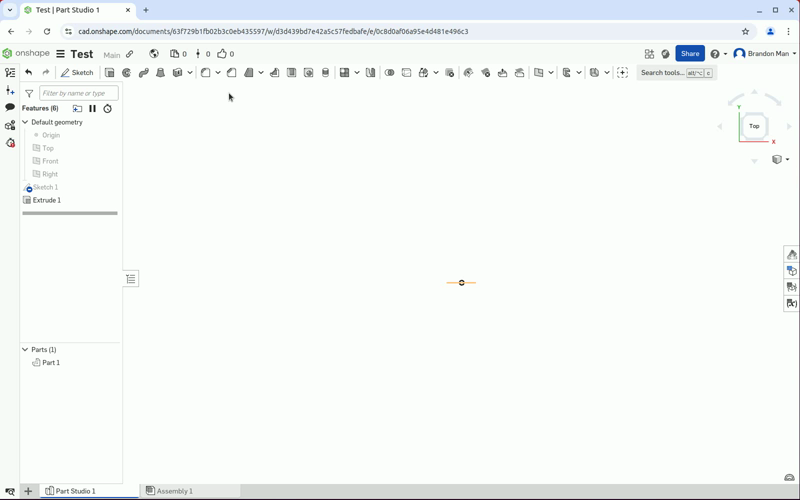
mouse_move(541, 75)
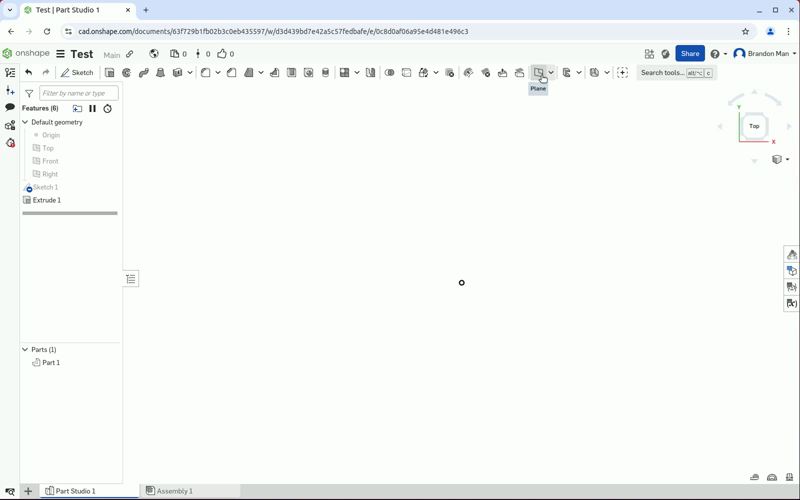
click(541, 75)
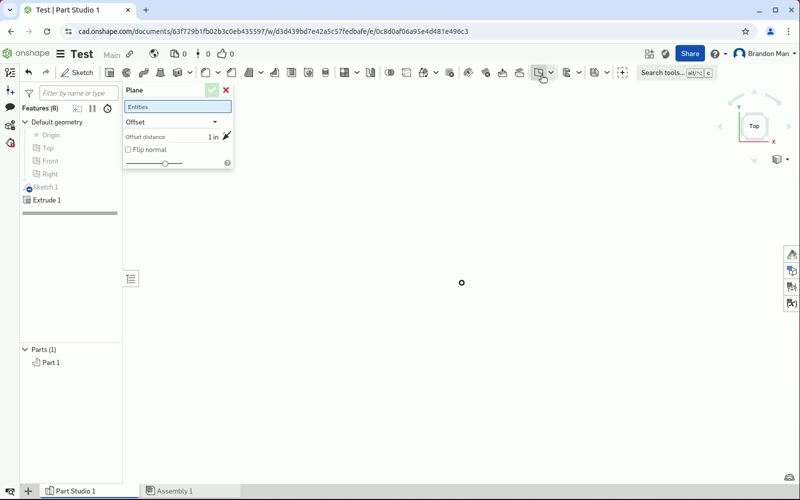
mouse_move(73, 150)
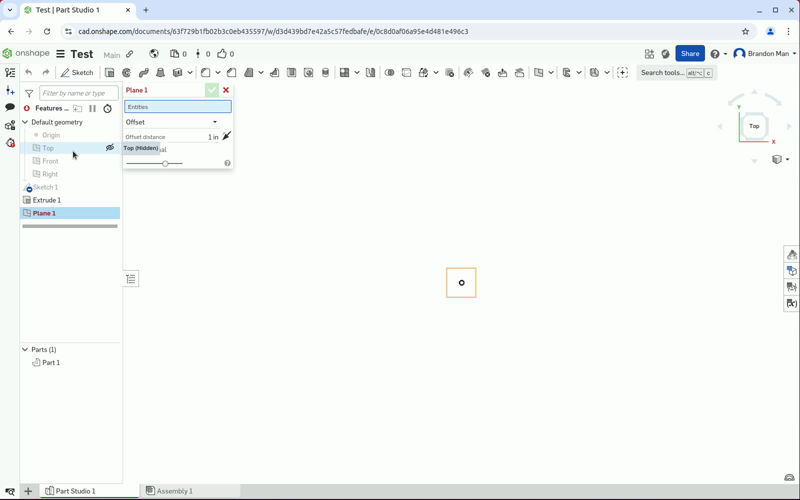
click(73, 150)
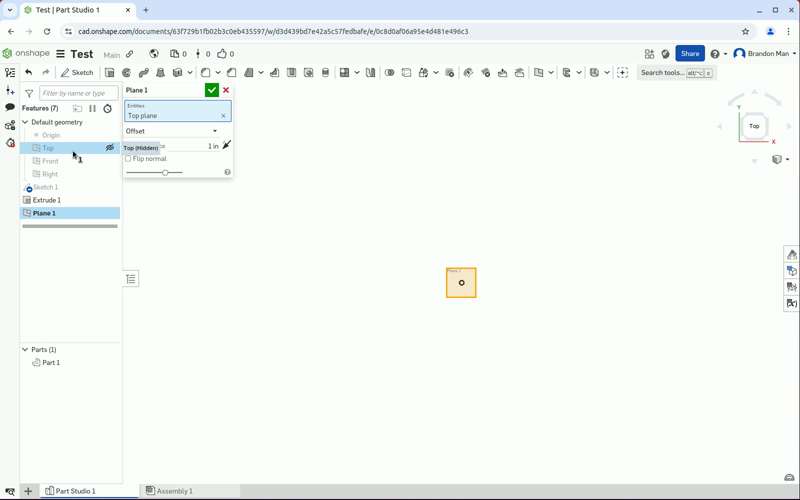
key(tab, 2)
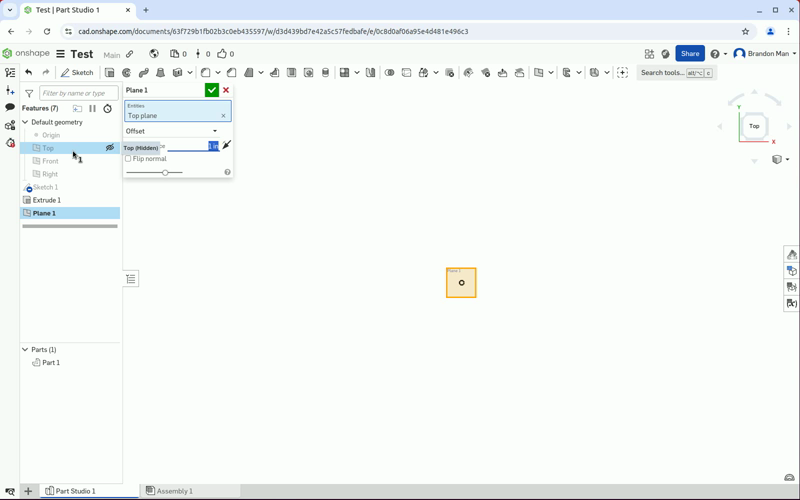
text(23.108)
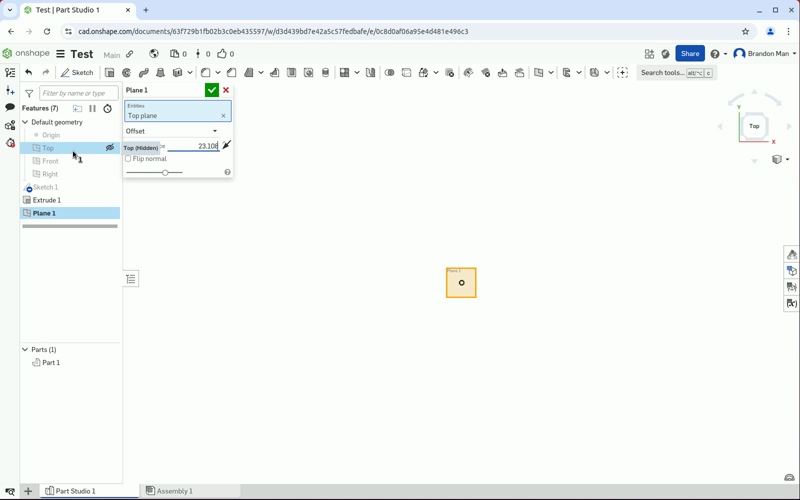
key(enter, 2)
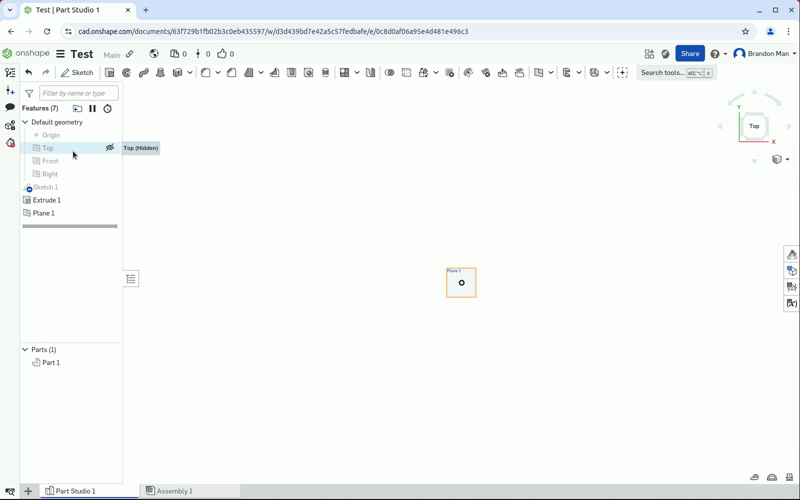
key(shift+s)
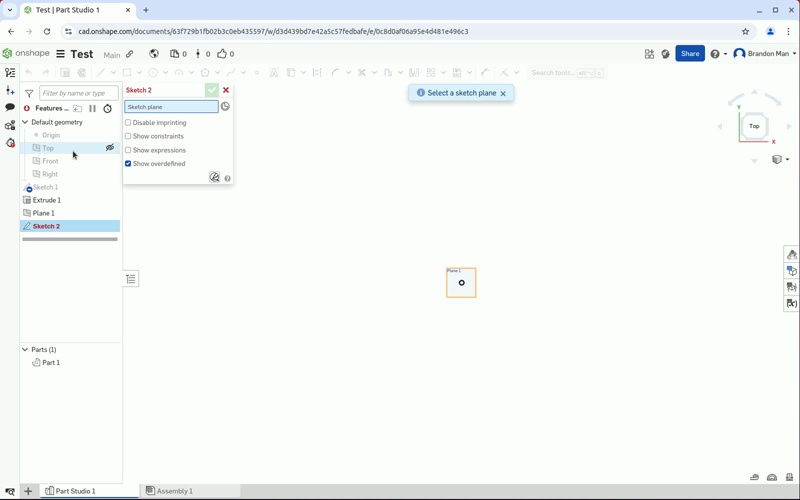
mouse_move(73, 215)
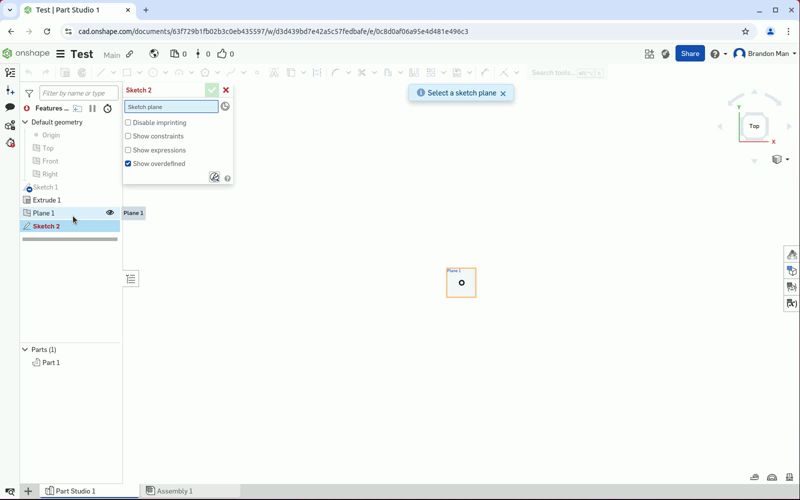
click(73, 215)
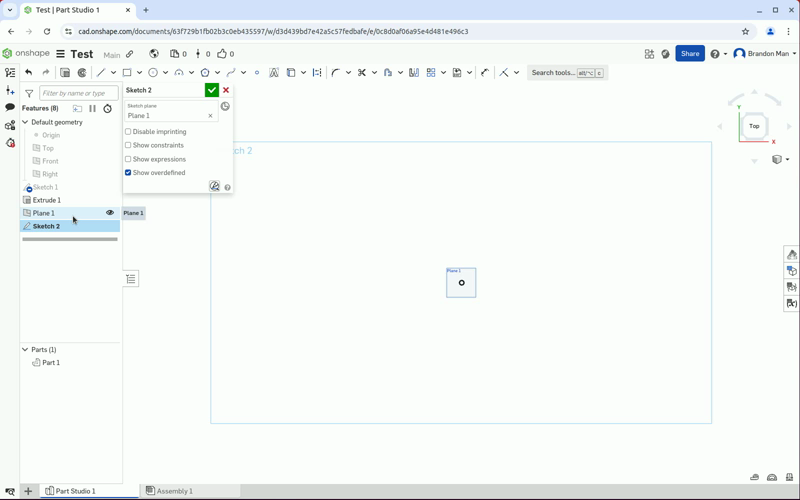
mouse_move(73, 352)
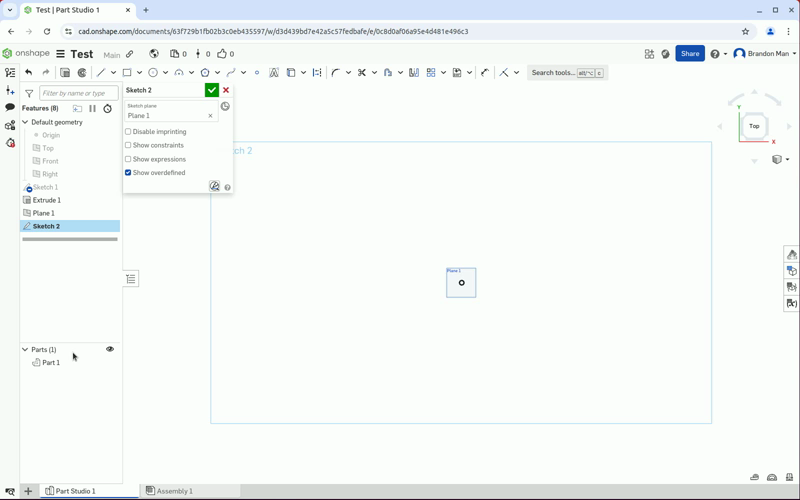
key(y)
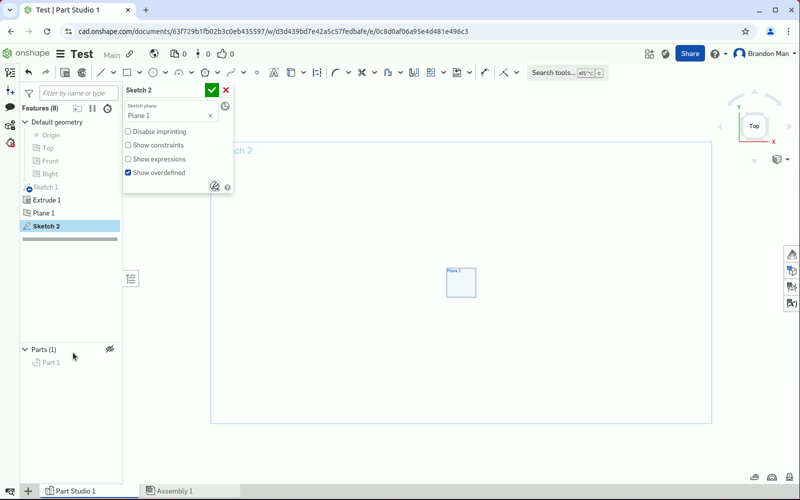
key(c)
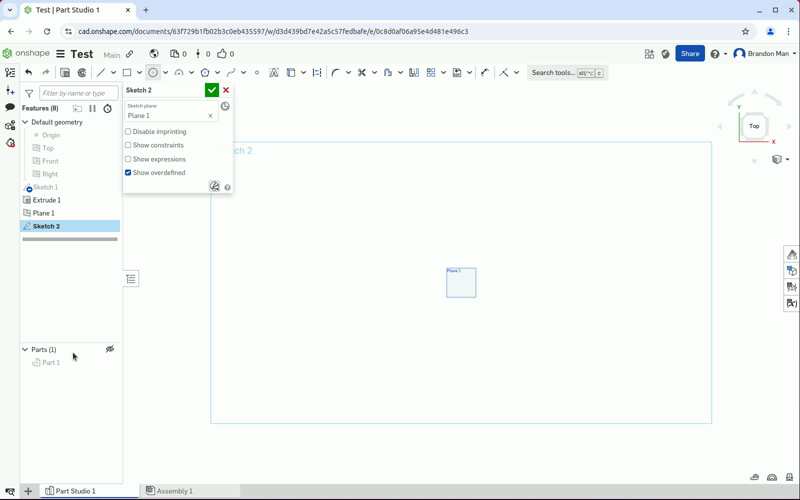
key_down(shift)
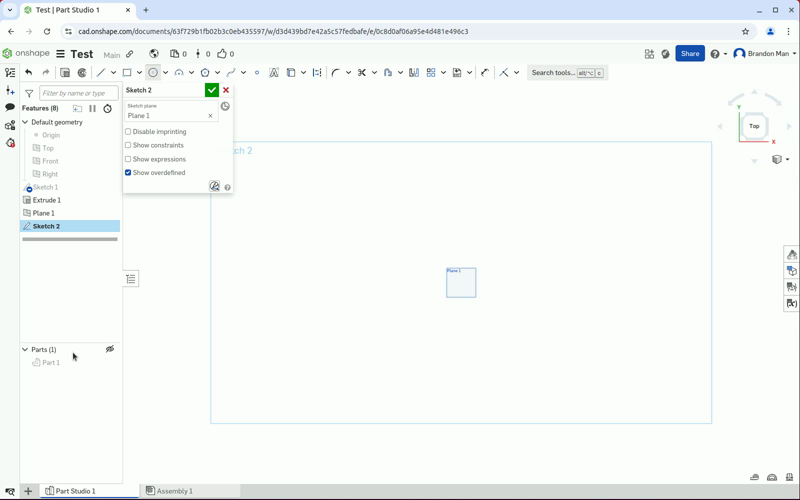
mouse_move(461, 282)
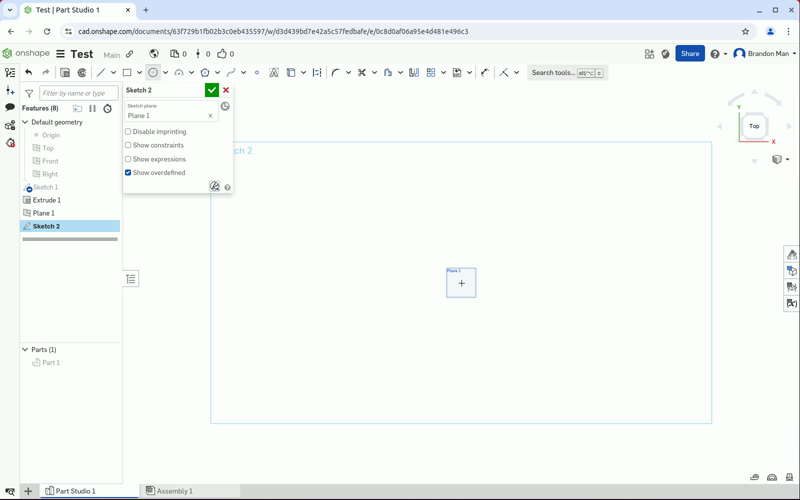
click(461, 282)
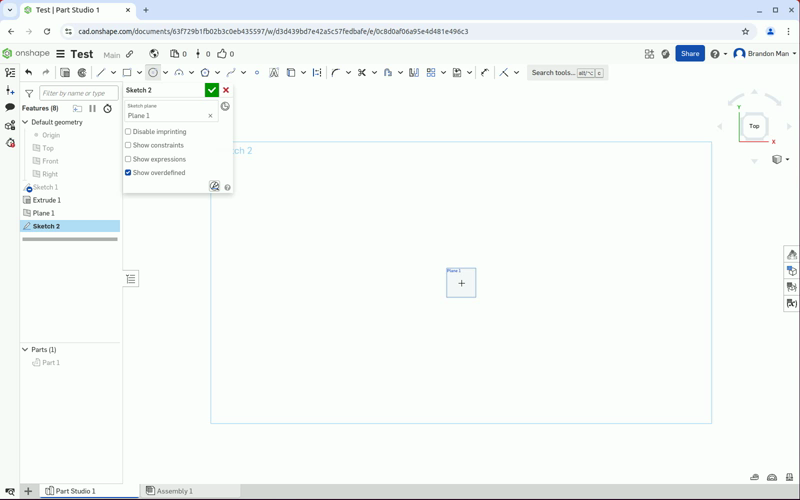
key_up(shift)
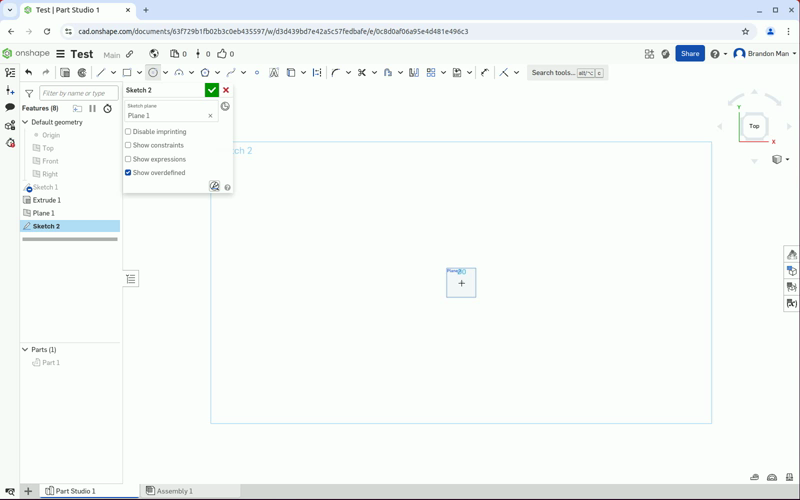
mouse_move(464, 282)
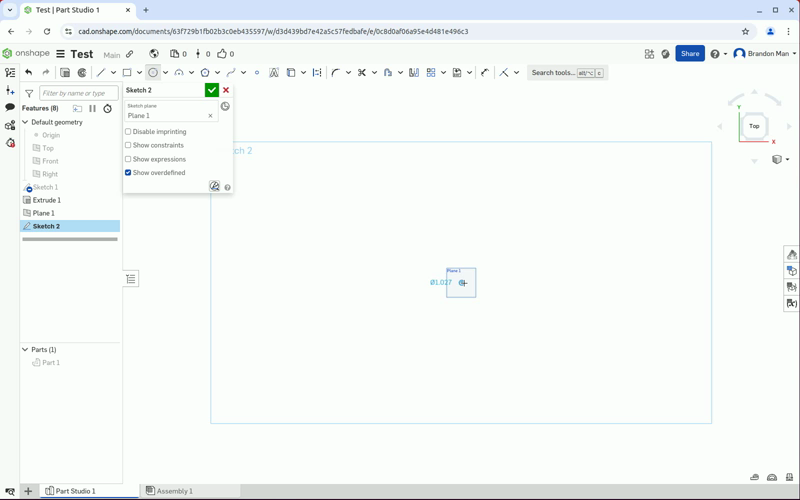
scroll(6)
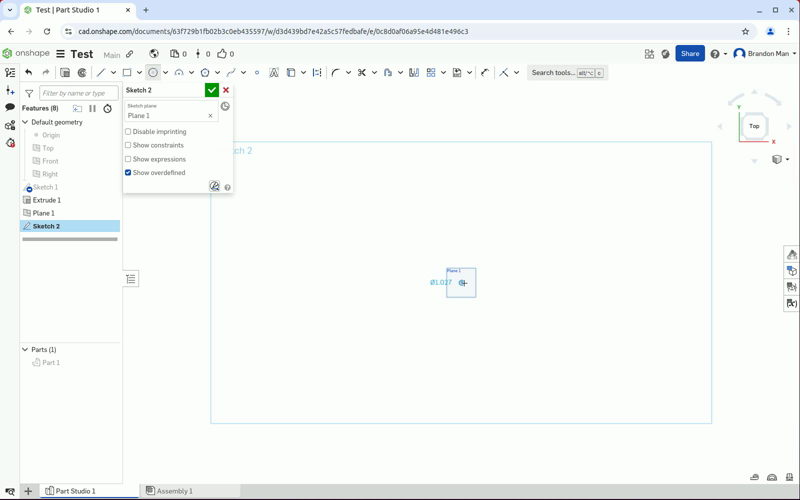
scroll(6)
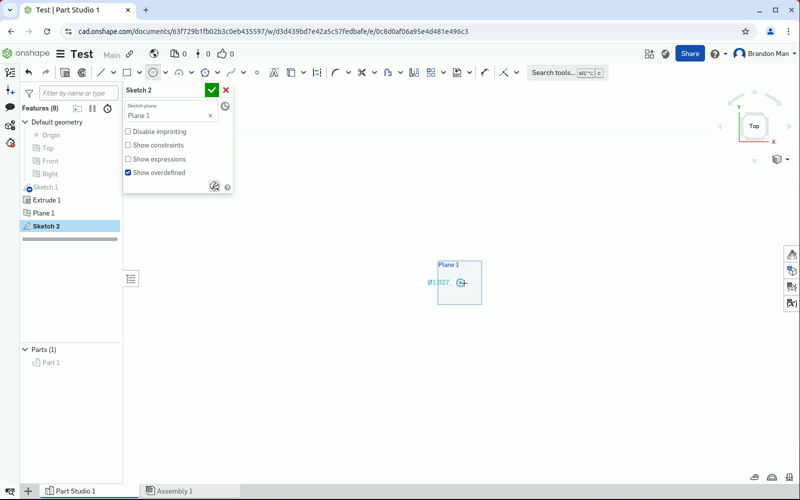
scroll(6)
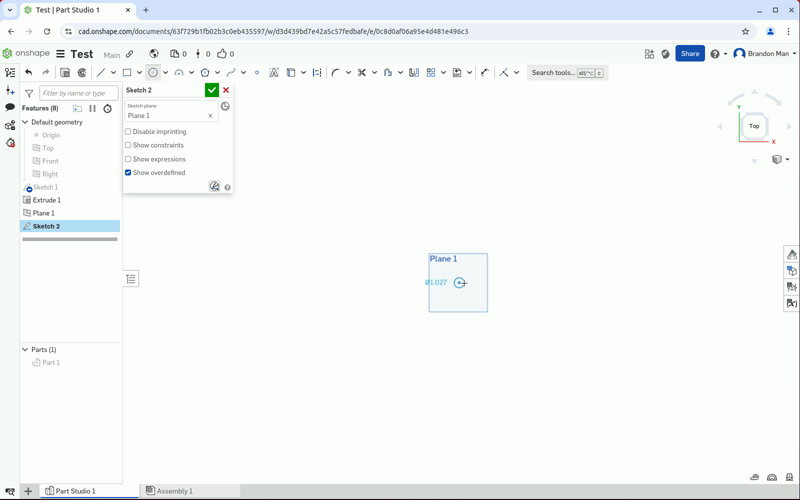
scroll(6)
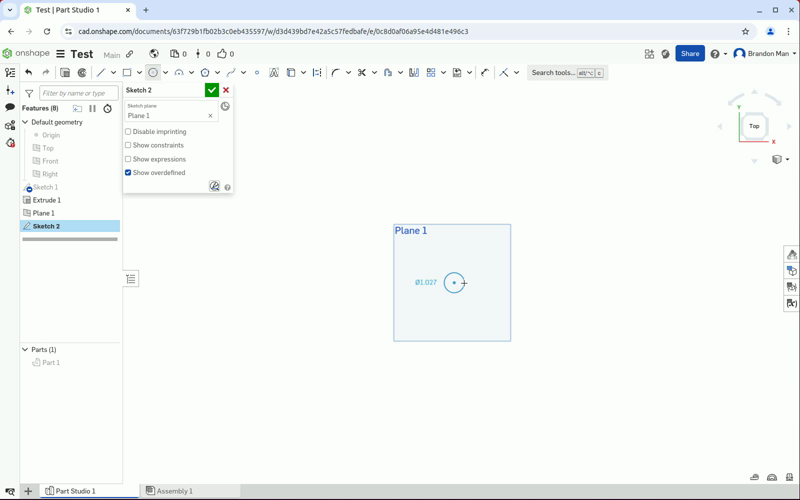
scroll(6)
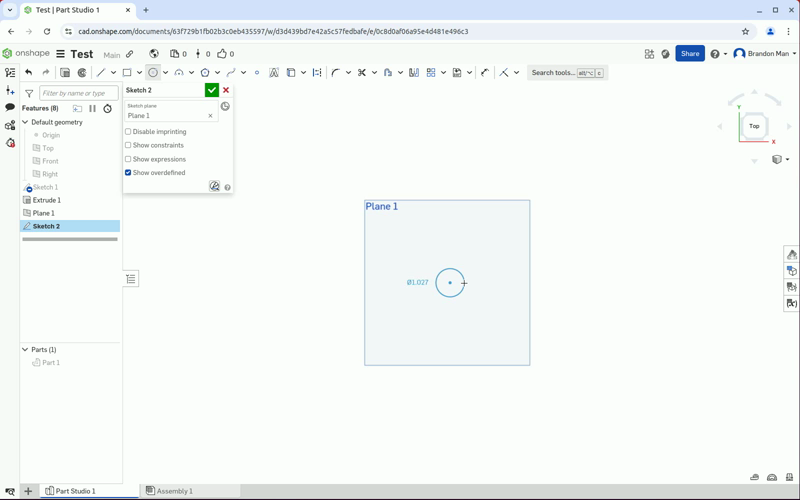
scroll(6)
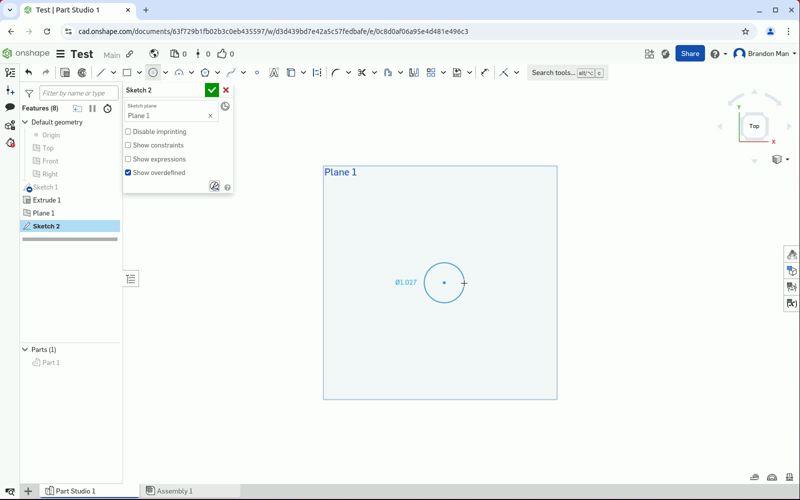
scroll(6)
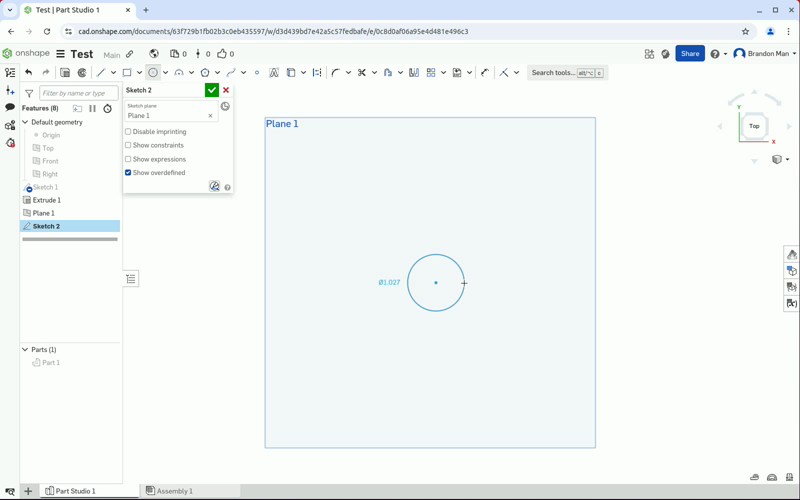
click(464, 282)
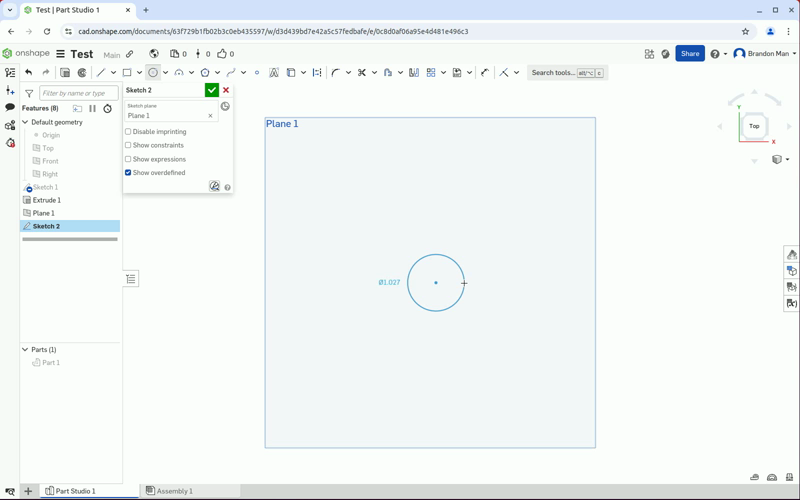
scroll(-6)
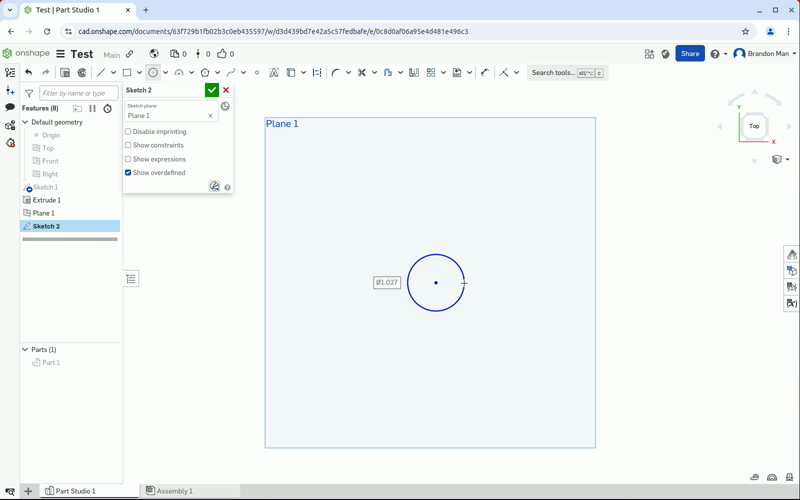
scroll(-6)
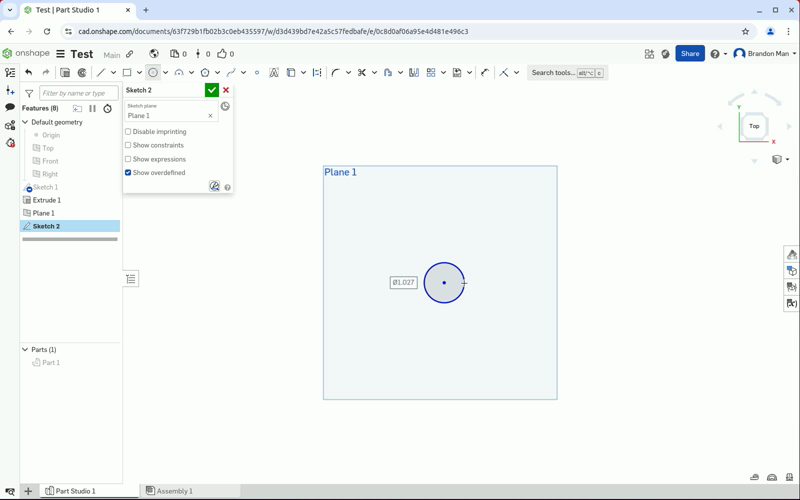
scroll(-6)
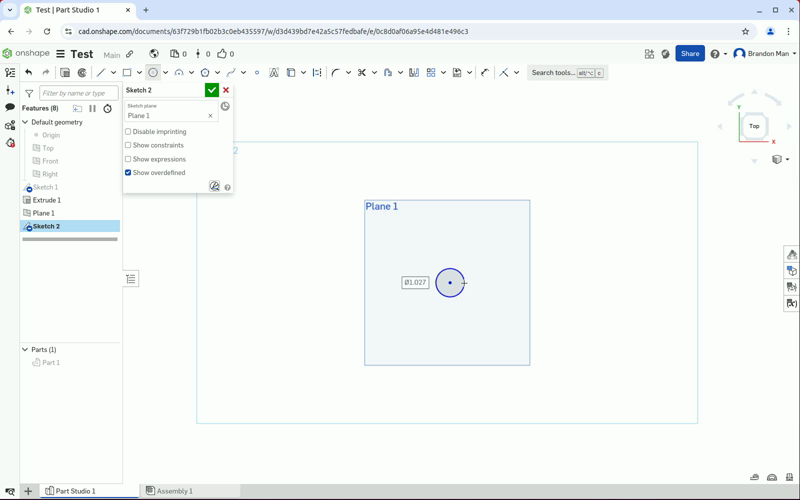
scroll(-6)
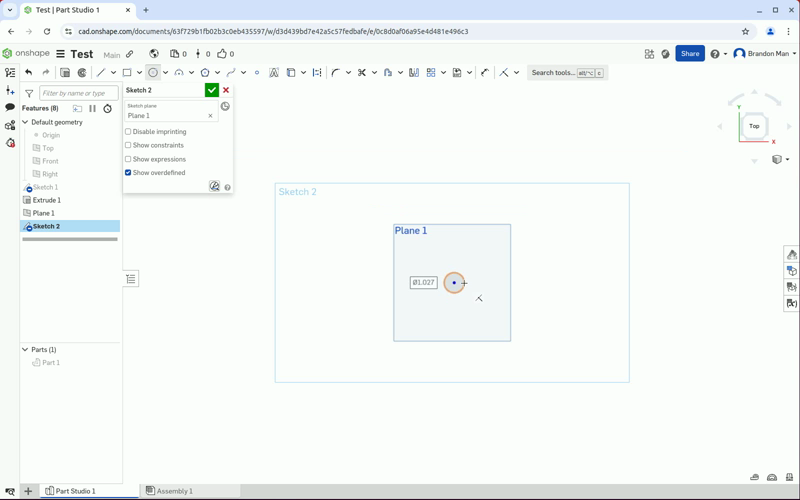
scroll(-6)
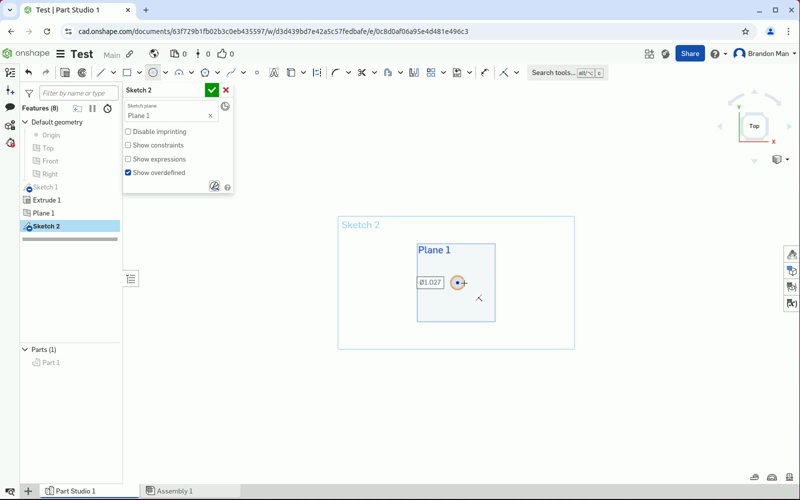
scroll(-6)
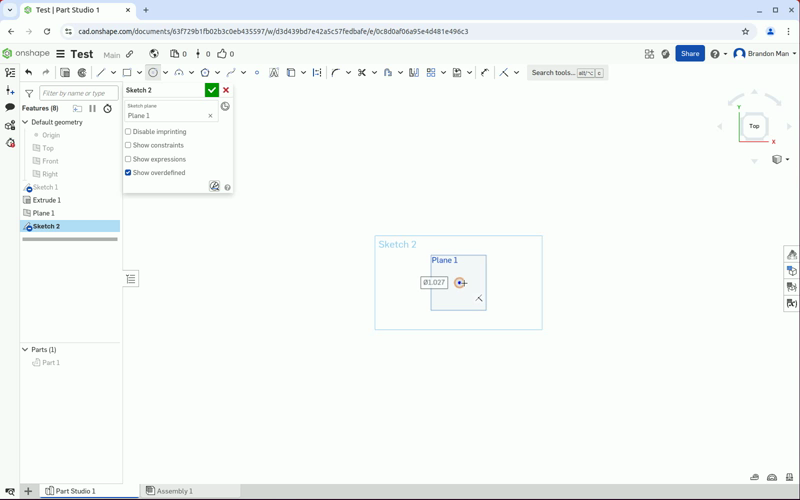
scroll(-6)
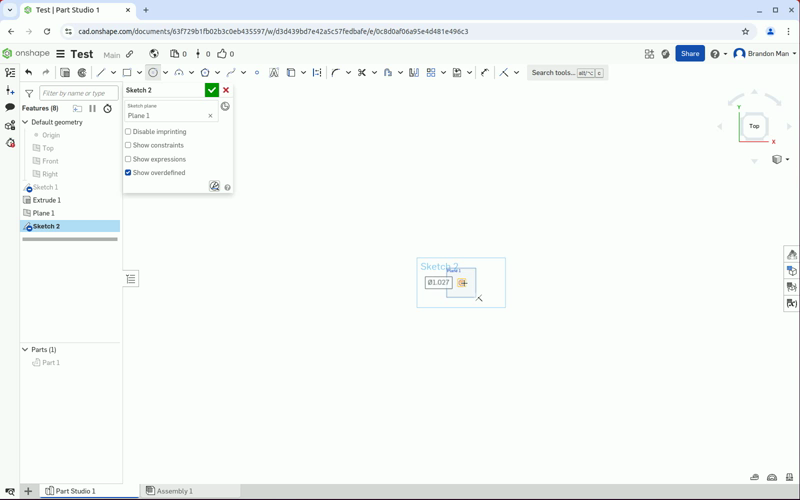
key(esc)
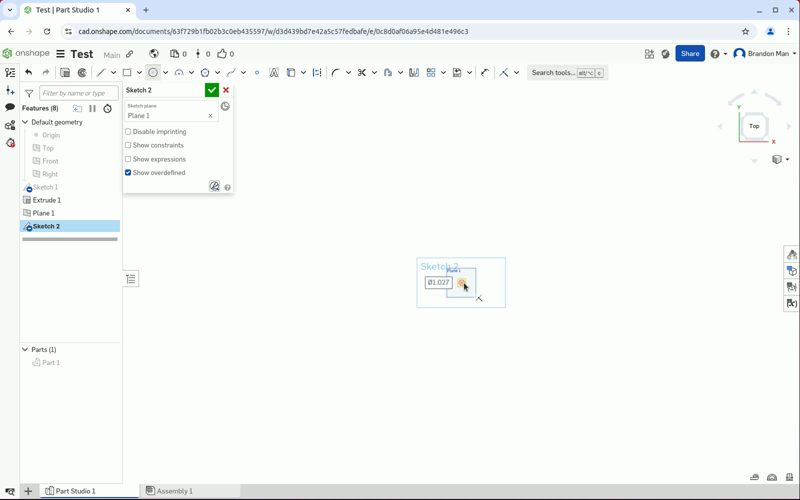
key(c)
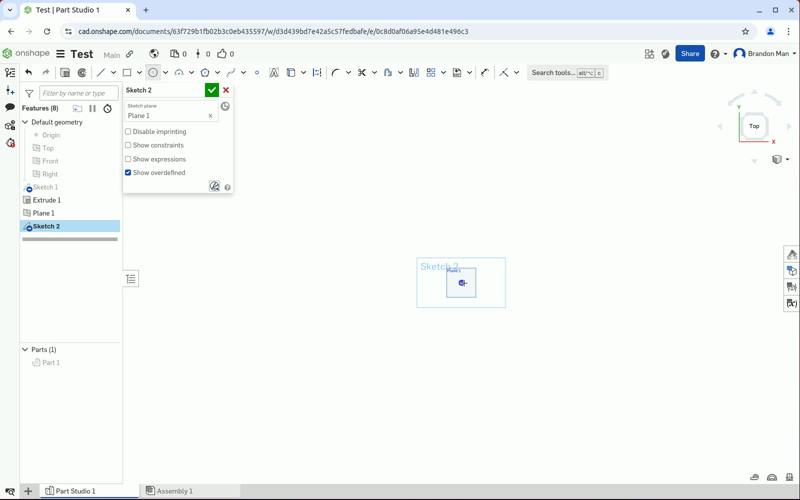
key_down(shift)
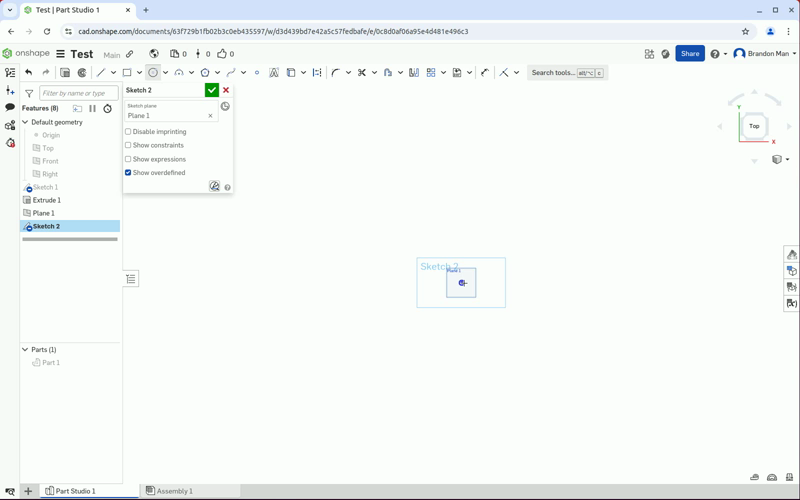
mouse_move(461, 282)
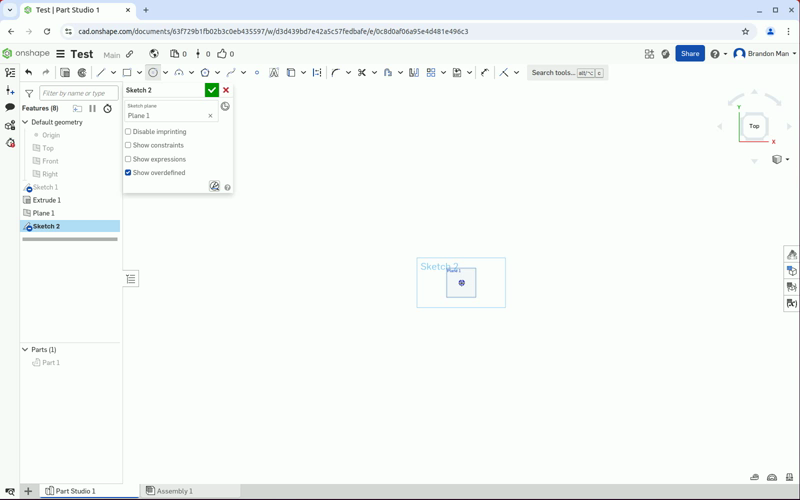
scroll(6)
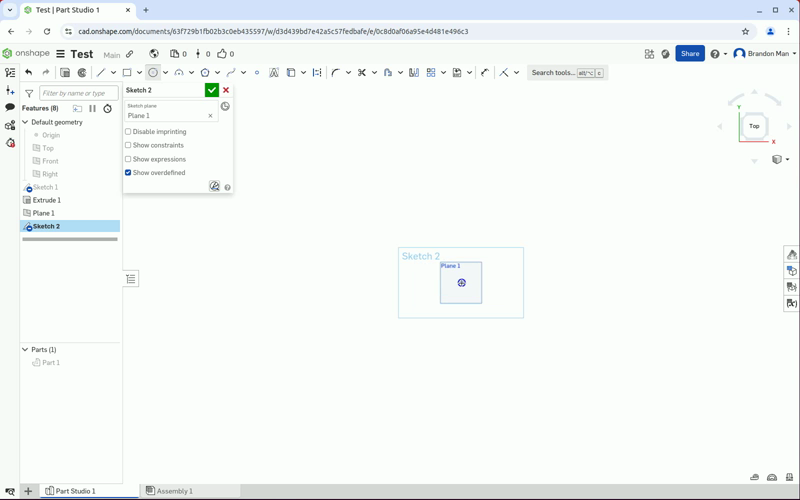
scroll(6)
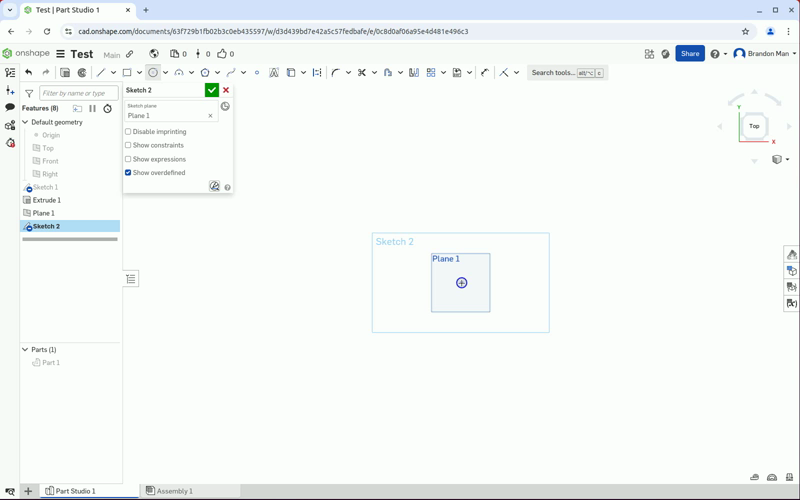
scroll(6)
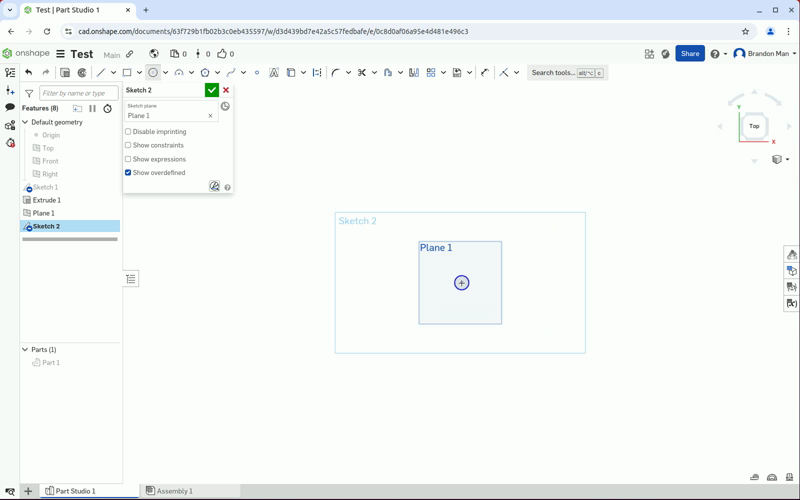
scroll(6)
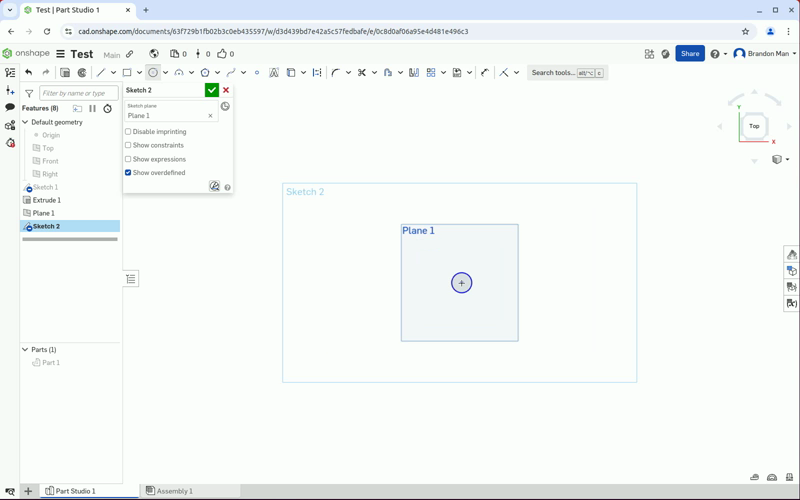
scroll(6)
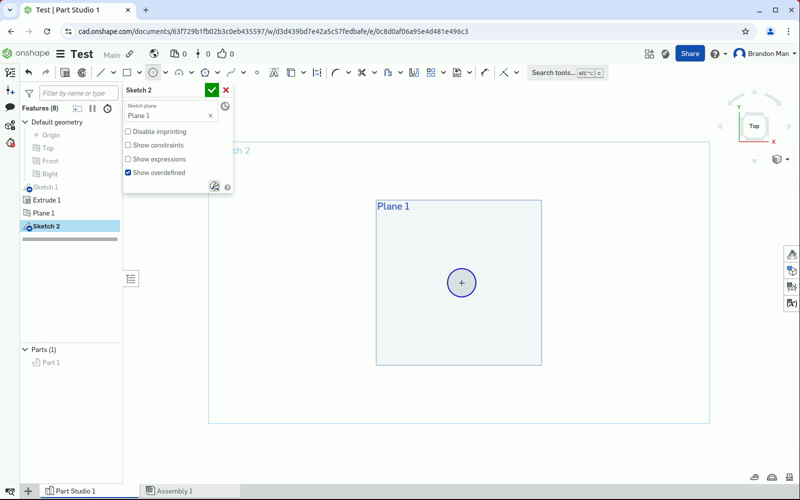
scroll(6)
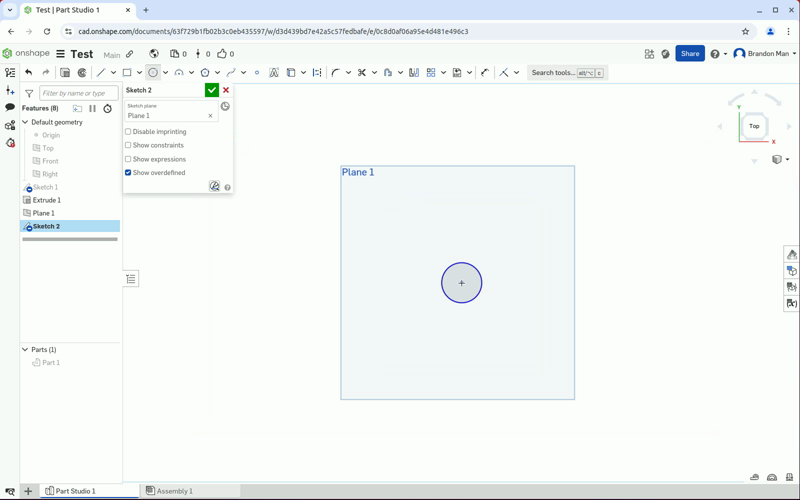
scroll(6)
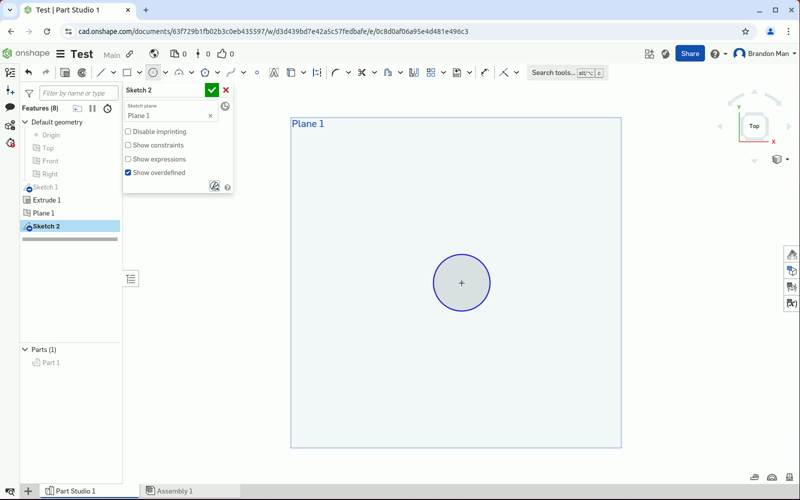
click(461, 282)
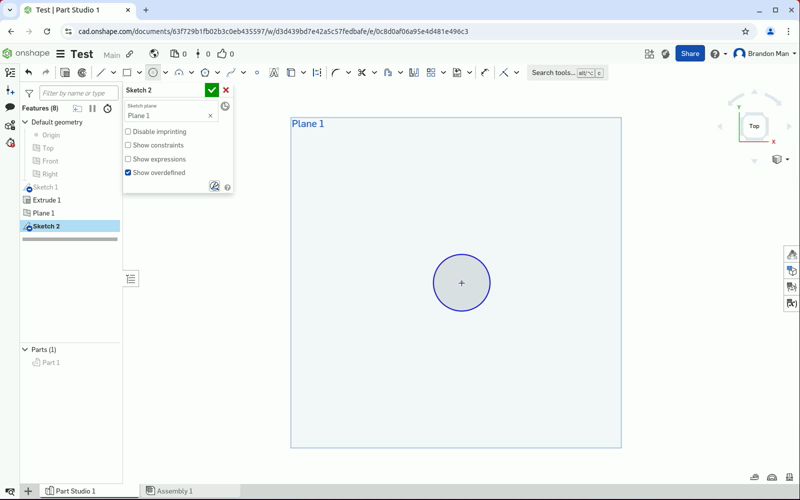
scroll(-6)
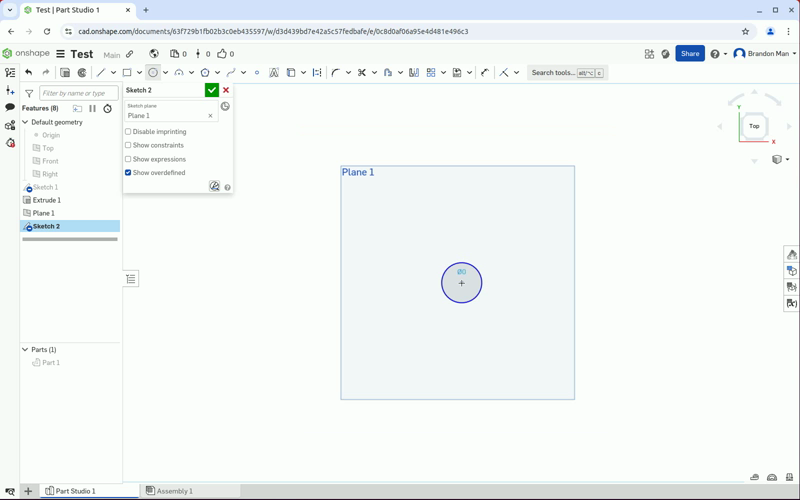
scroll(-6)
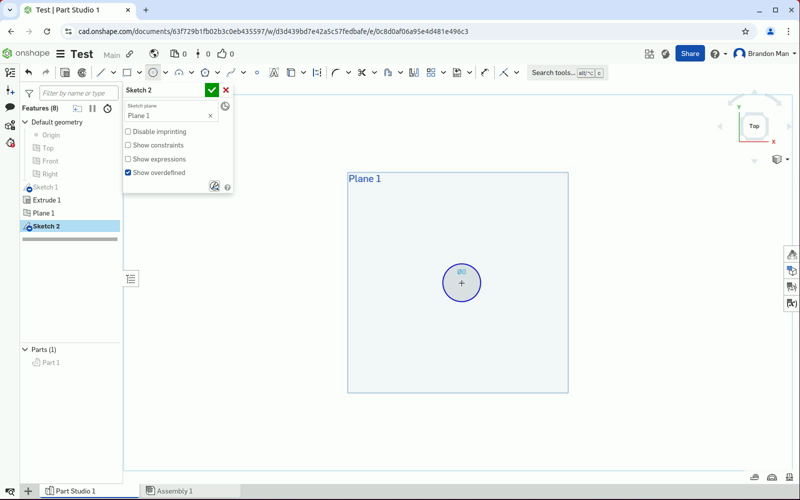
scroll(-6)
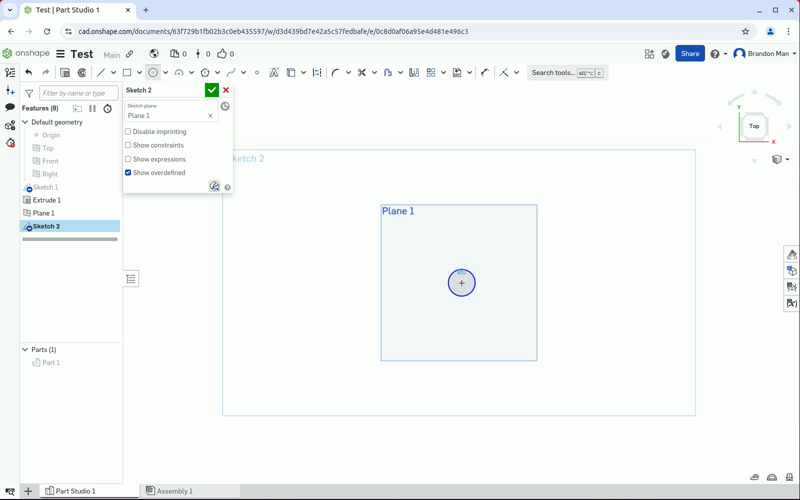
scroll(-6)
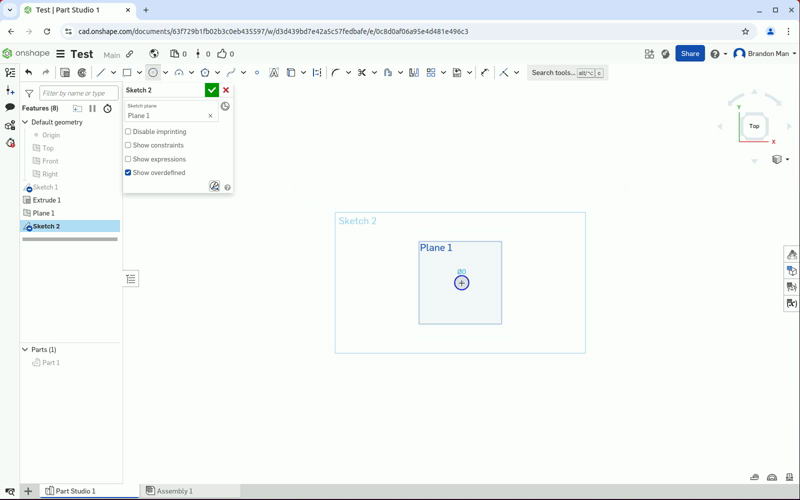
scroll(-6)
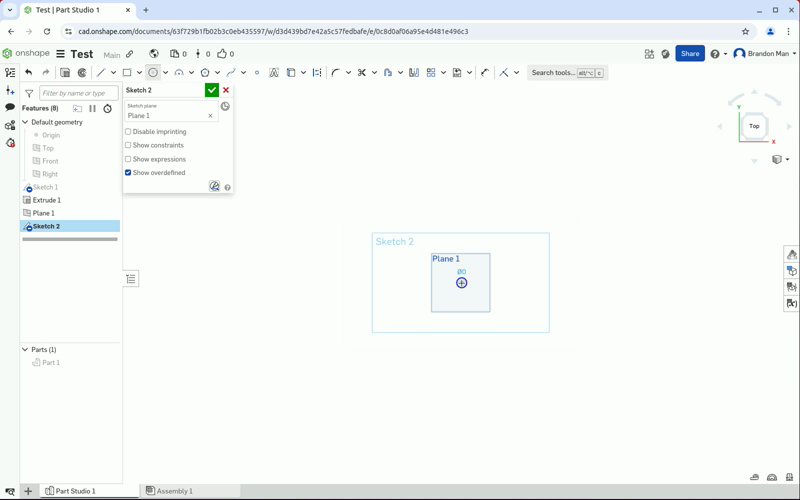
scroll(-6)
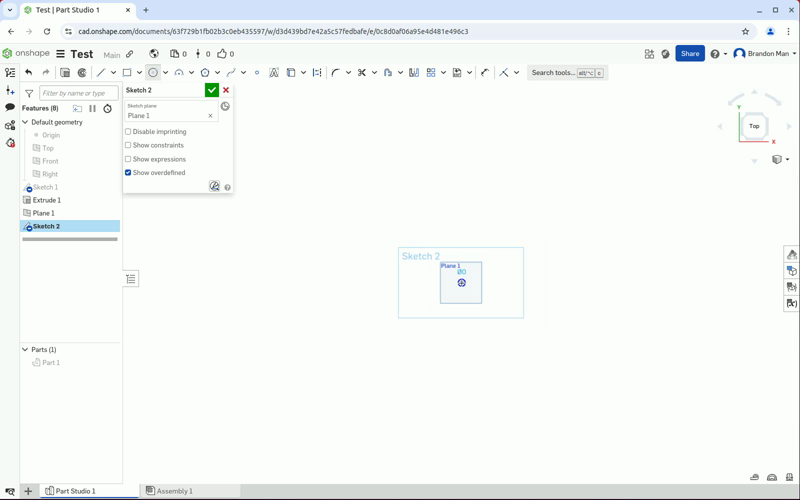
scroll(-6)
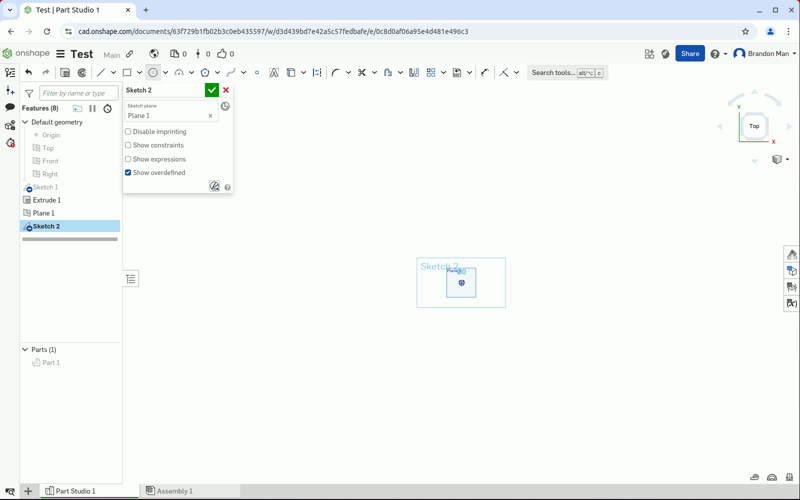
key_up(shift)
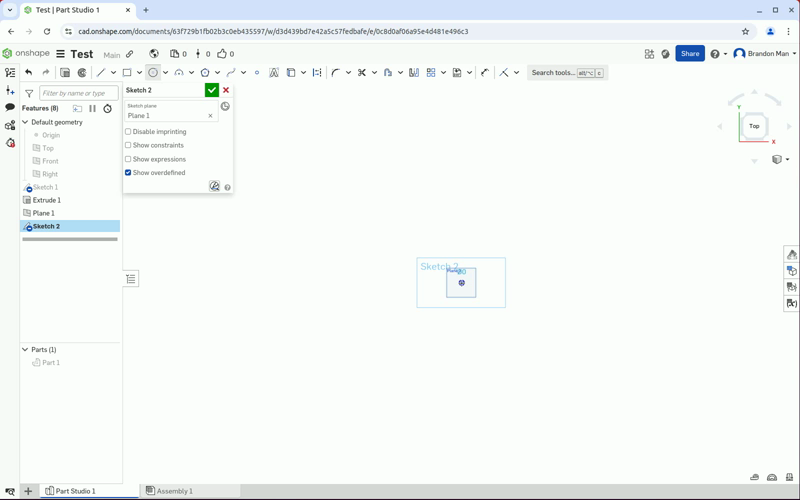
mouse_move(464, 282)
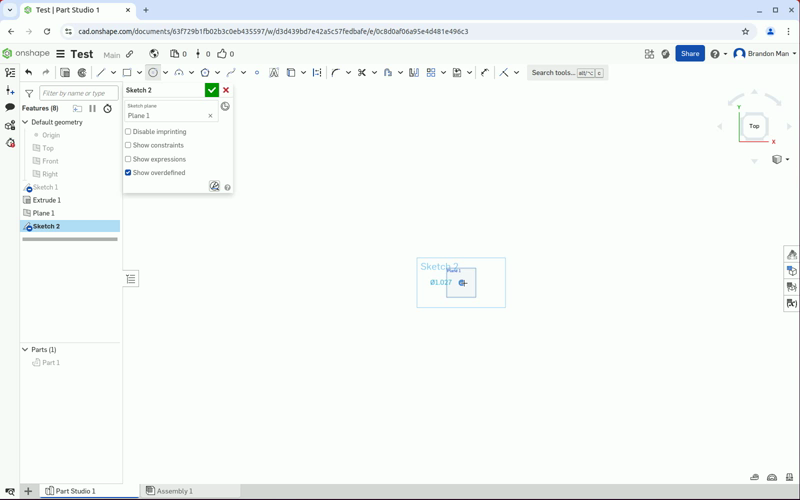
scroll(6)
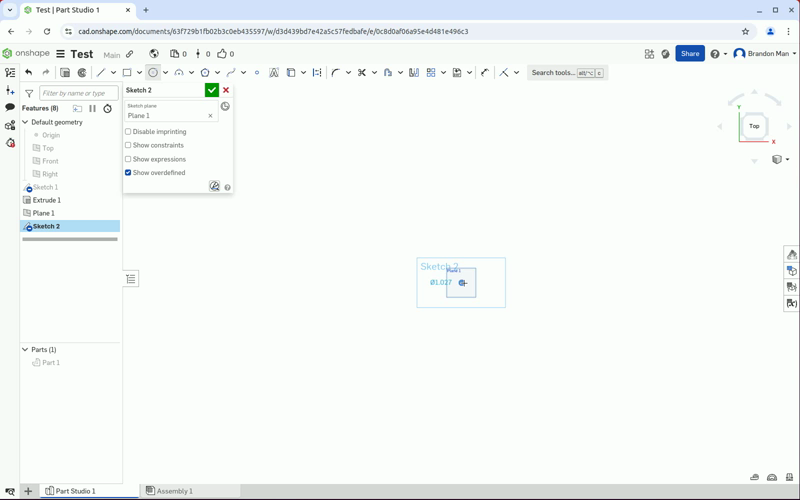
scroll(6)
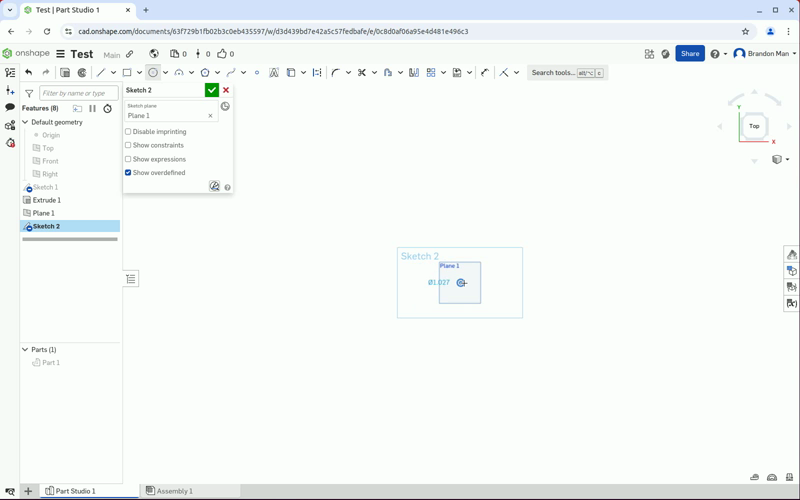
scroll(6)
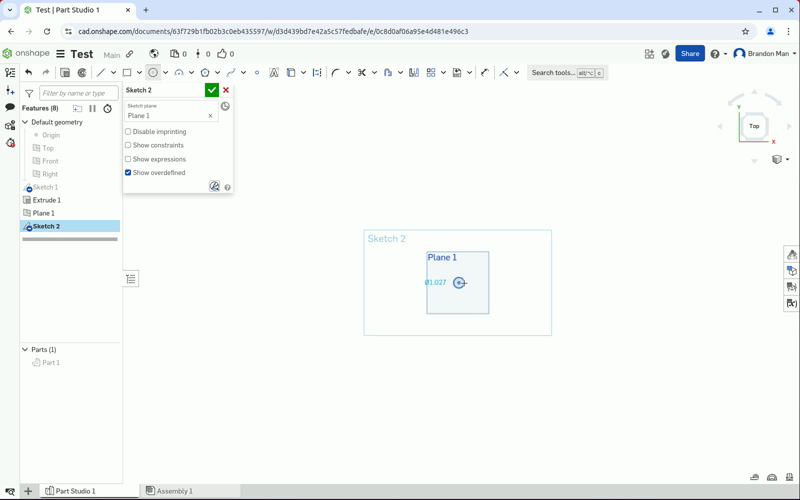
scroll(6)
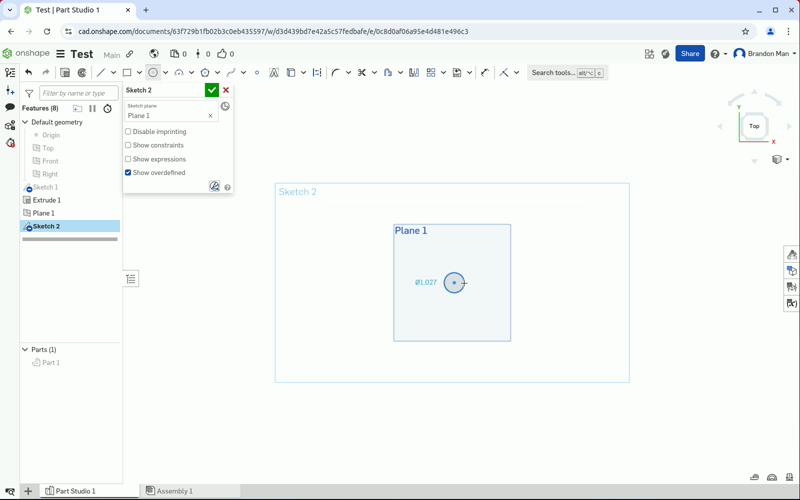
scroll(6)
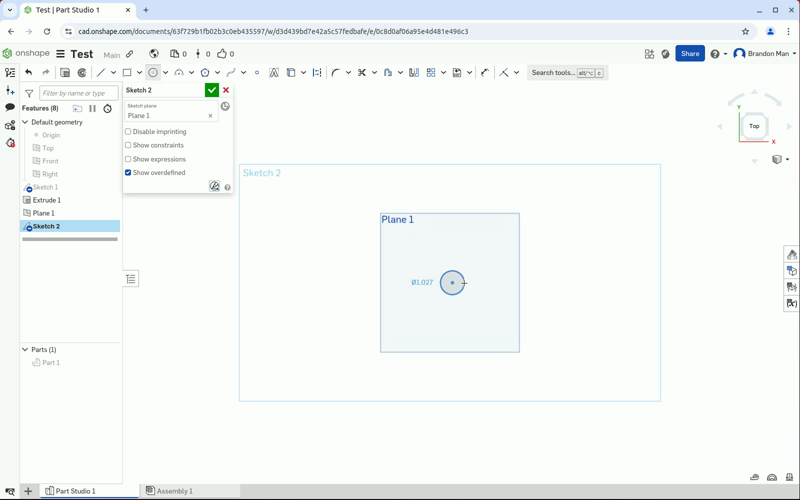
scroll(6)
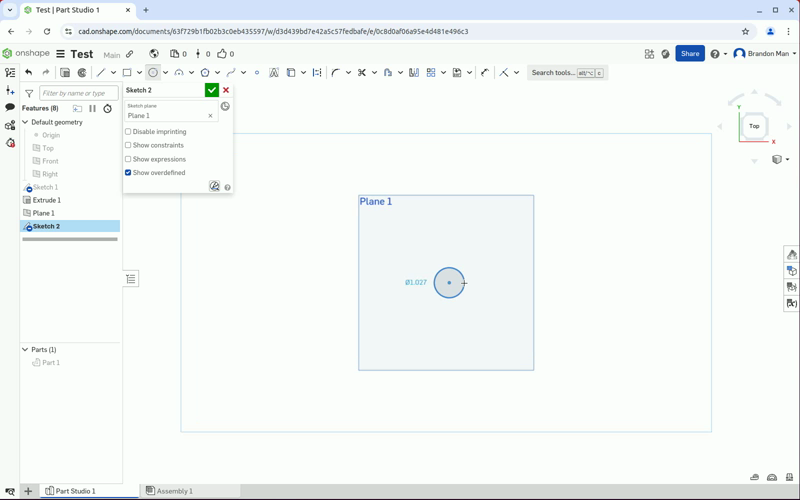
scroll(6)
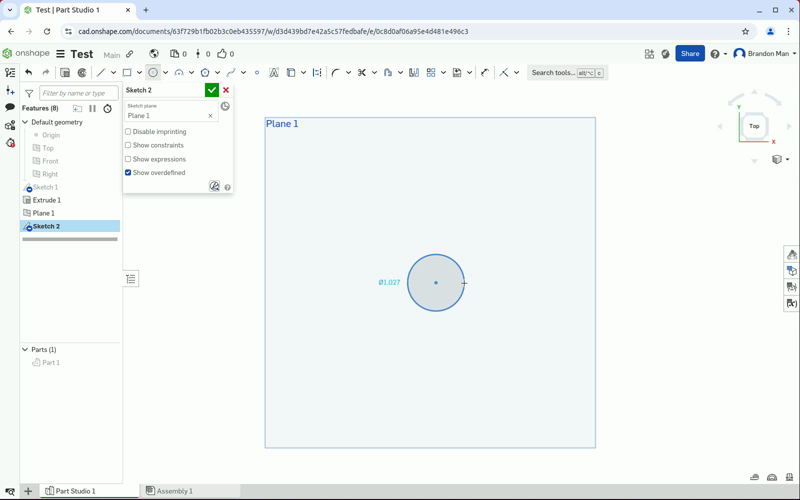
click(464, 282)
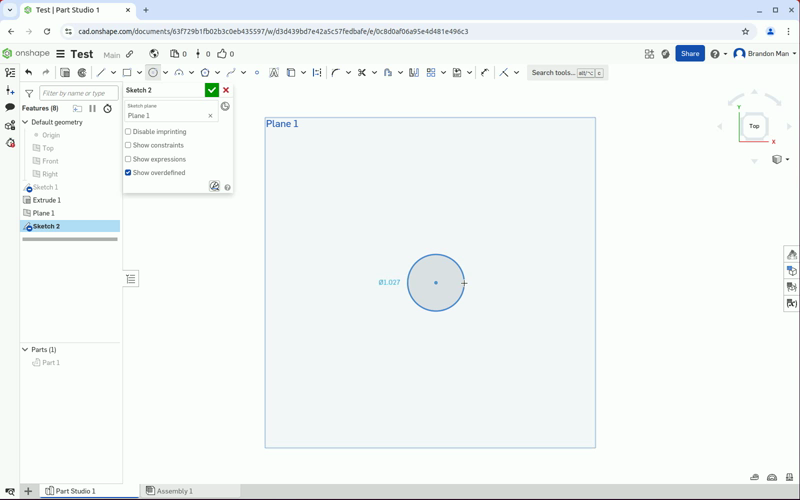
scroll(-6)
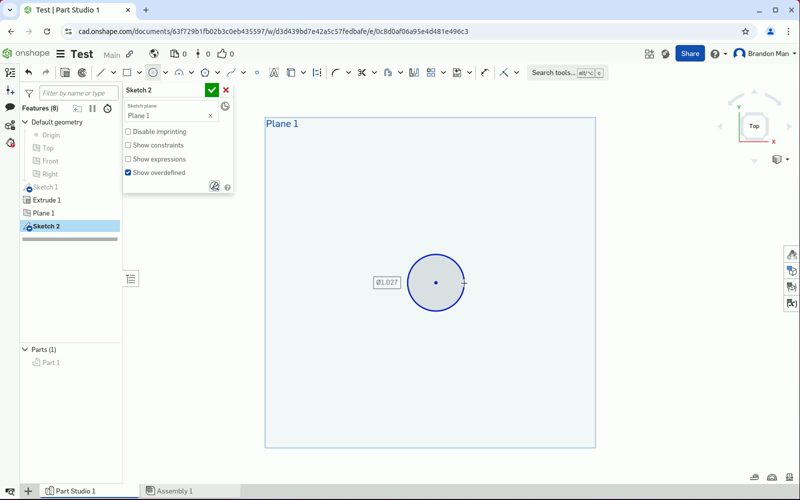
scroll(-6)
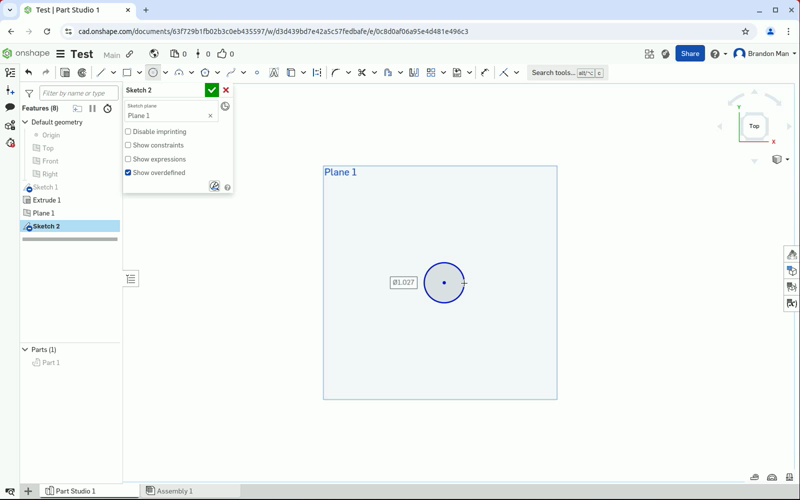
scroll(-6)
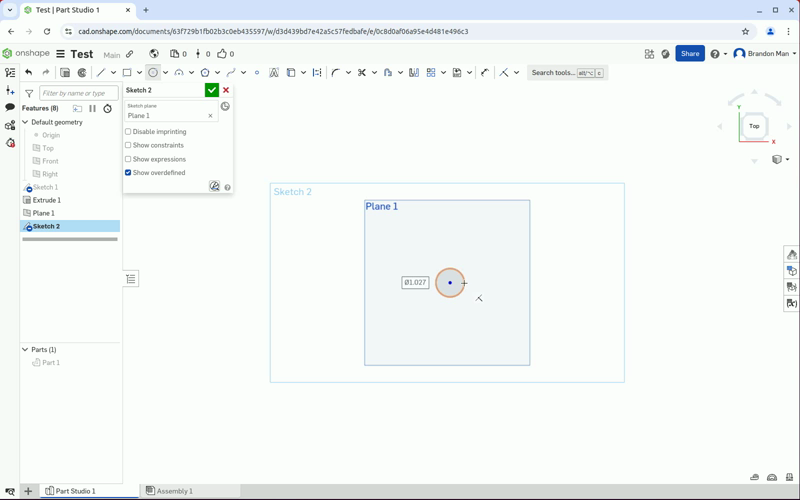
scroll(-6)
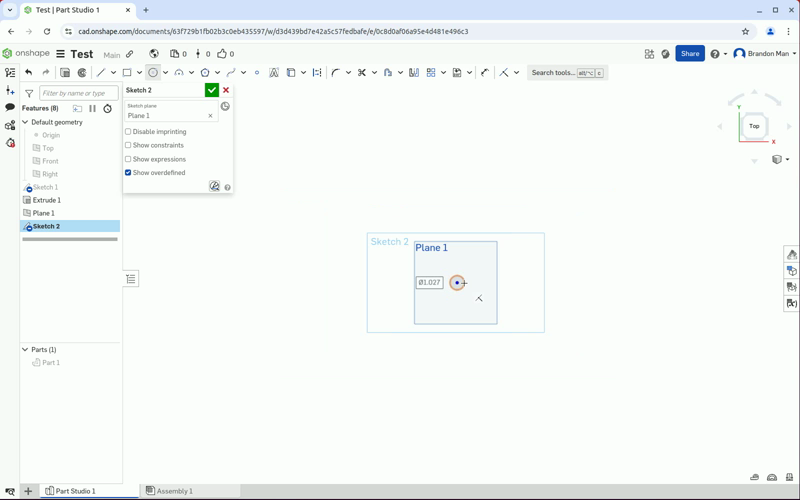
scroll(-6)
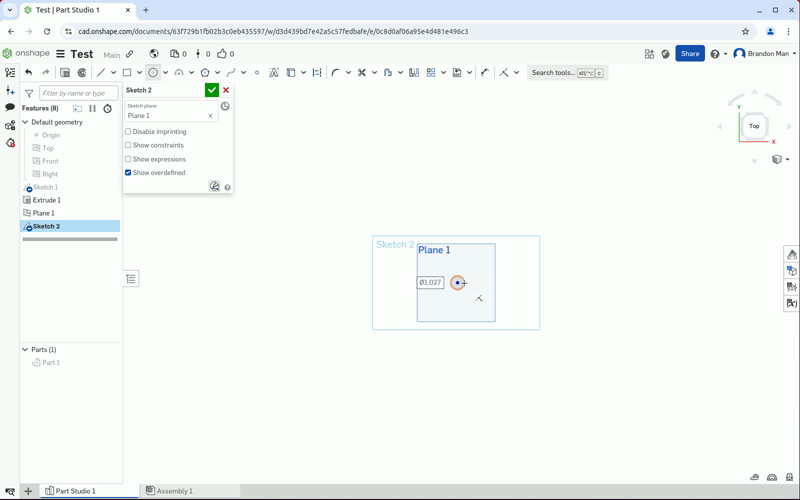
scroll(-6)
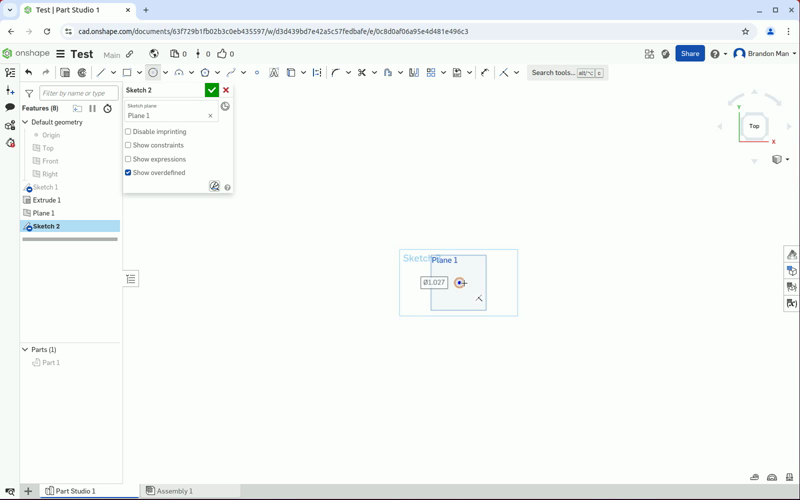
scroll(-6)
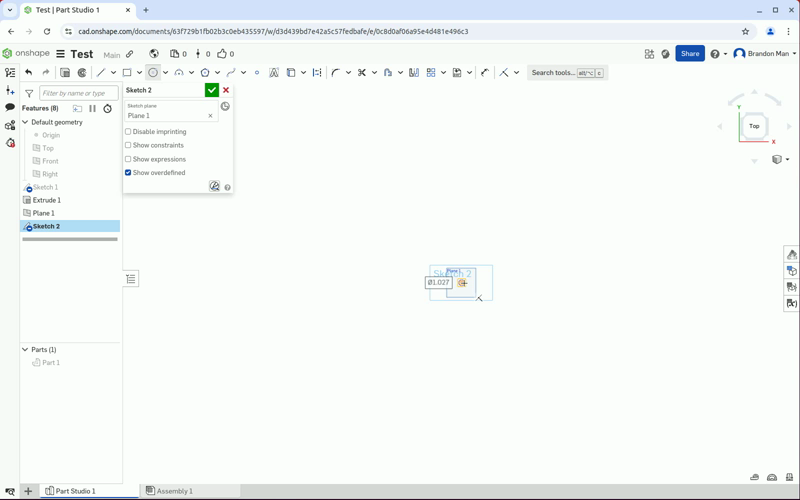
key(esc)
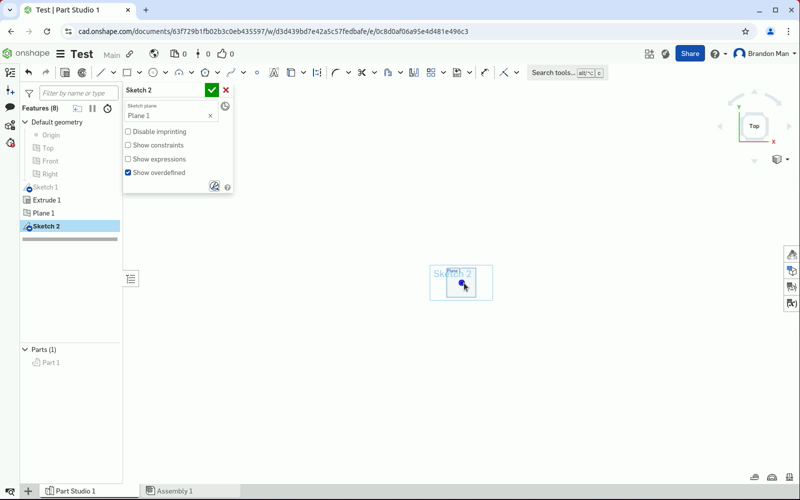
mouse_move(463, 281)
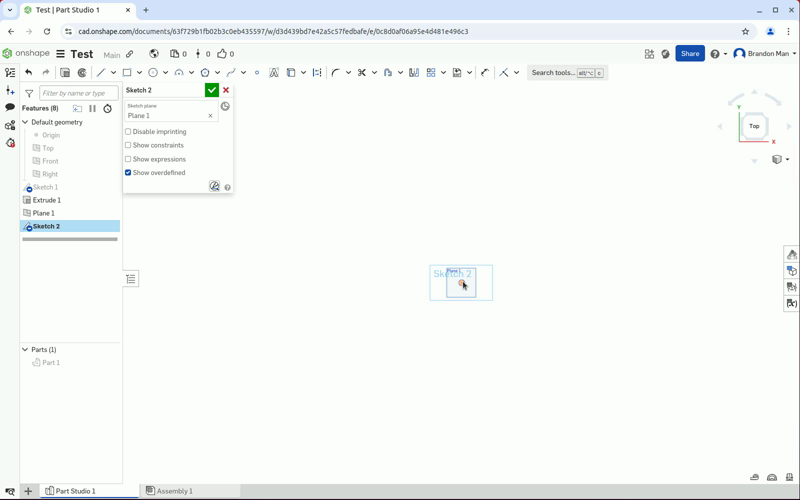
scroll(6)
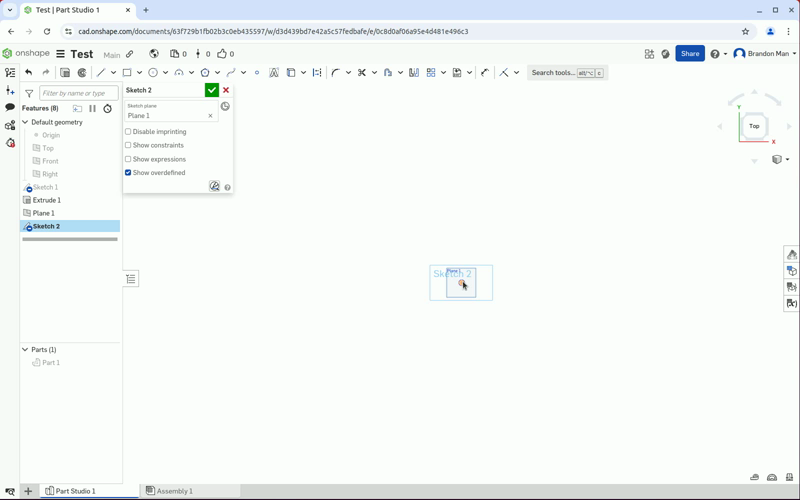
scroll(6)
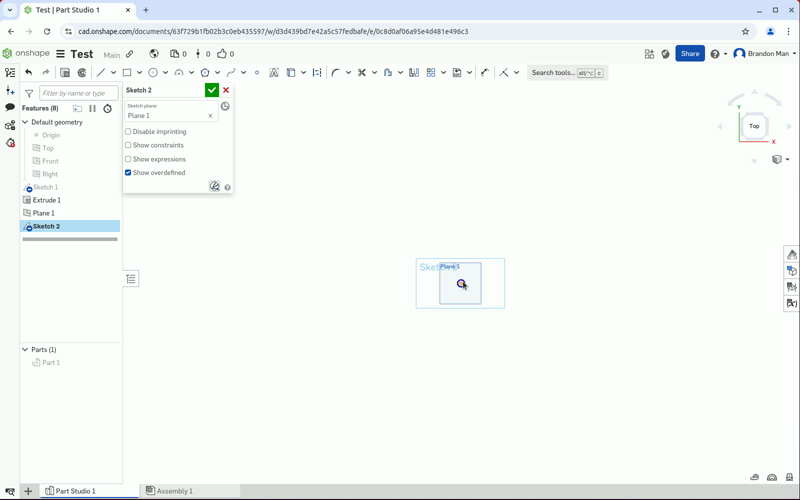
scroll(6)
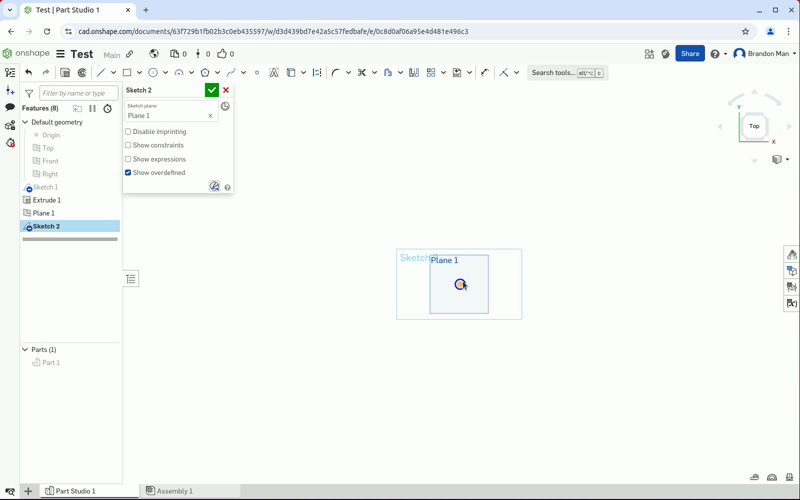
scroll(6)
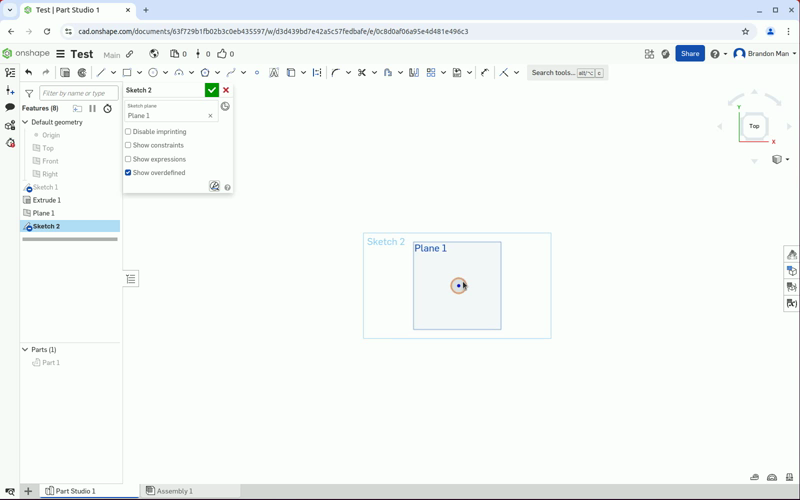
scroll(6)
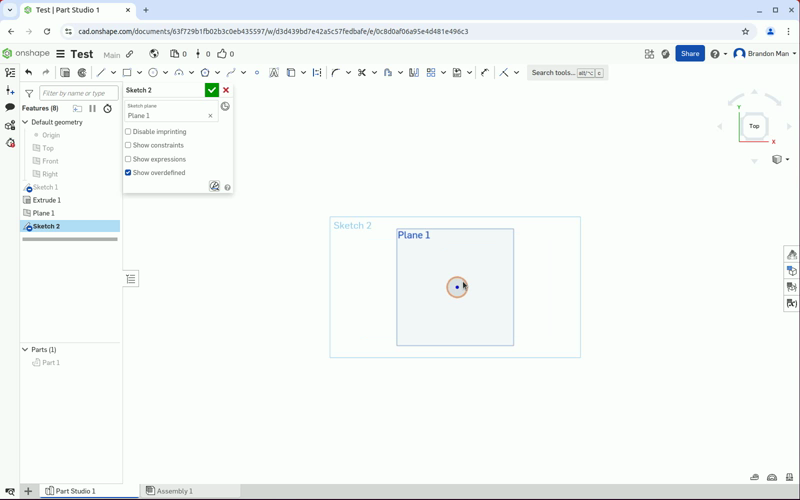
scroll(6)
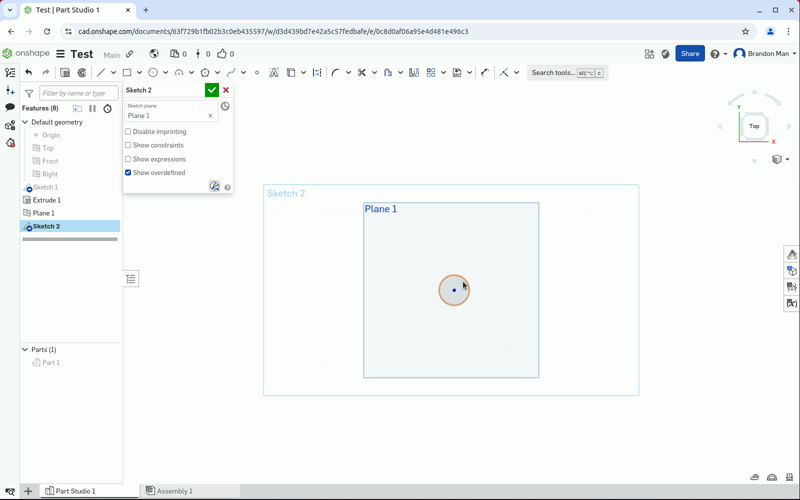
scroll(6)
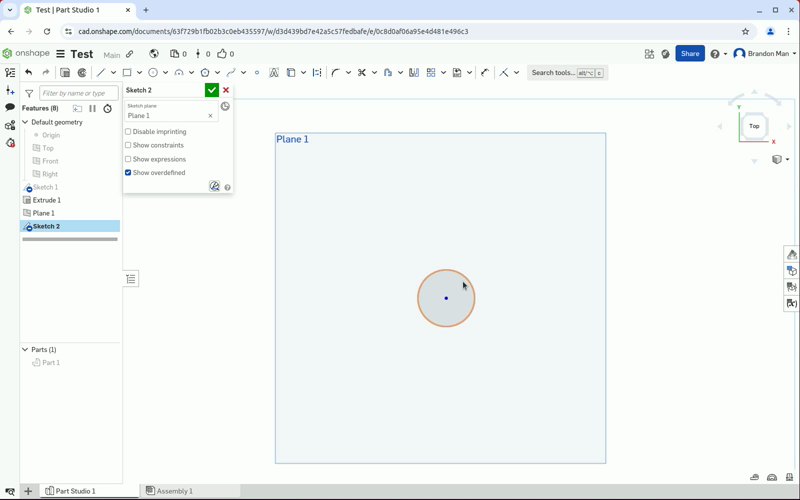
click(463, 281)
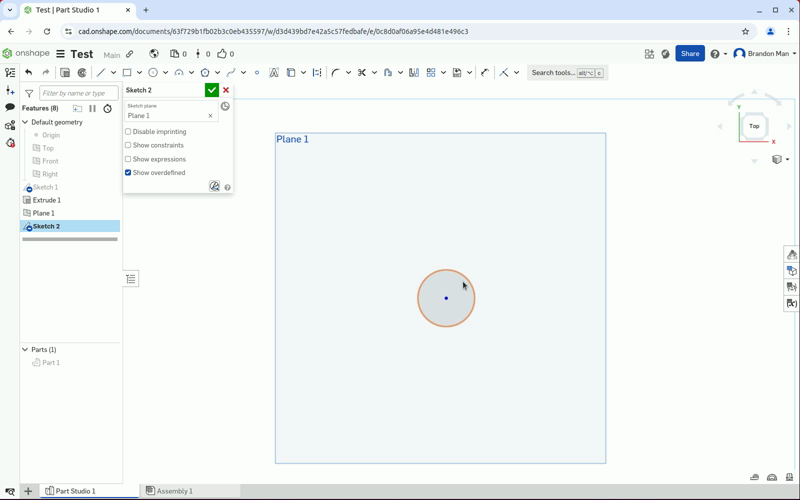
scroll(-6)
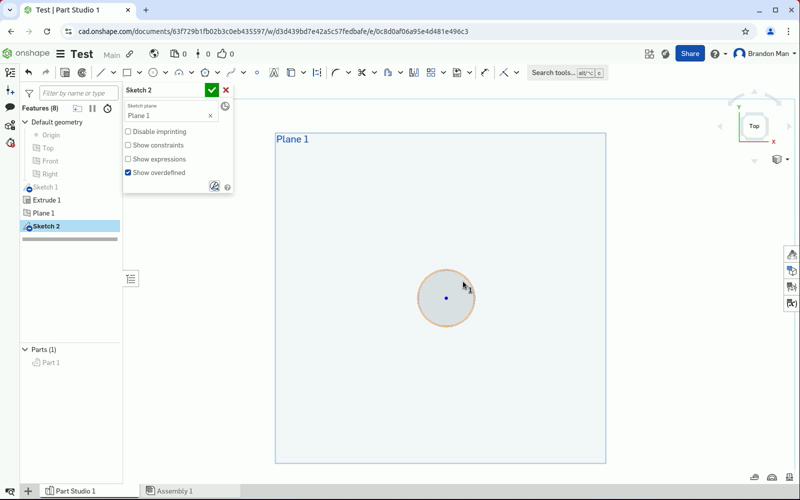
scroll(-6)
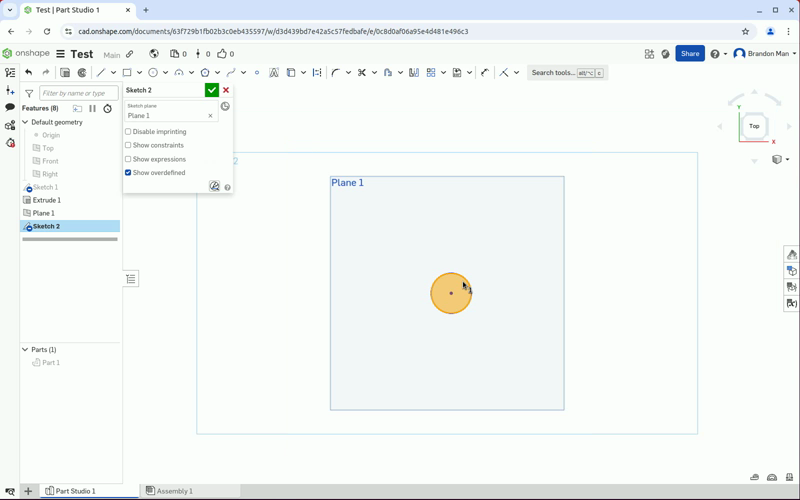
scroll(-6)
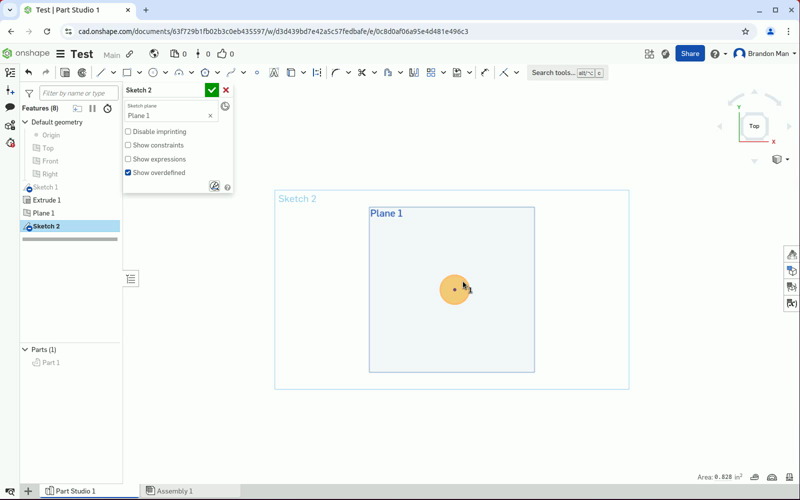
scroll(-6)
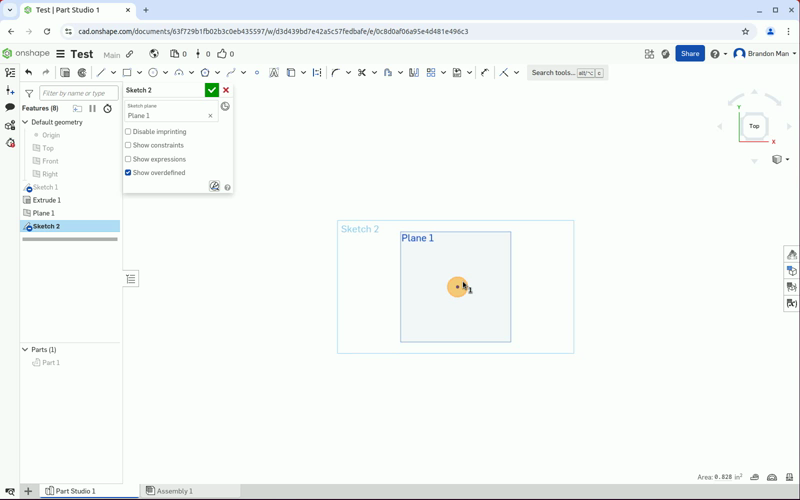
scroll(-6)
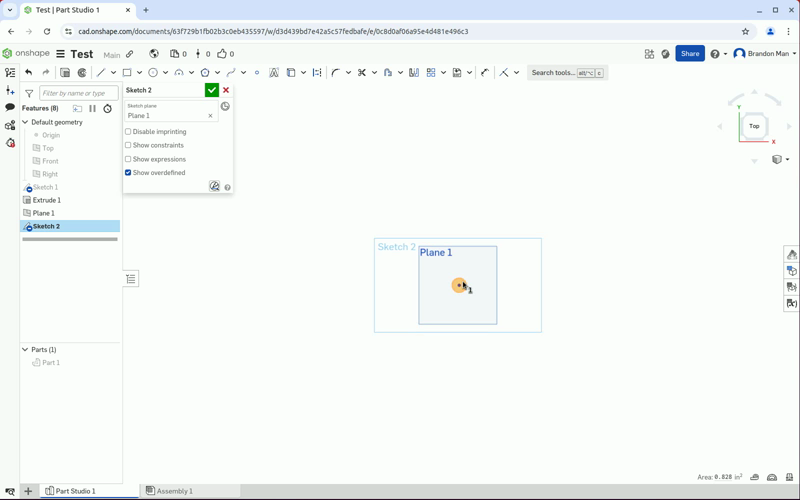
scroll(-6)
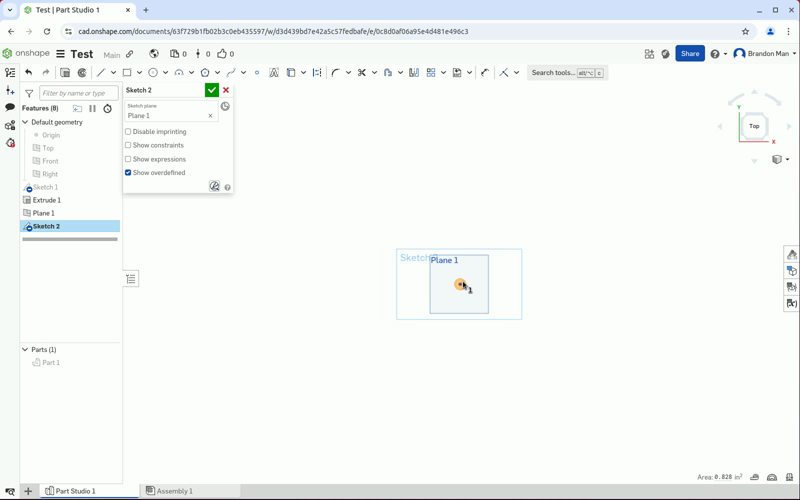
scroll(-6)
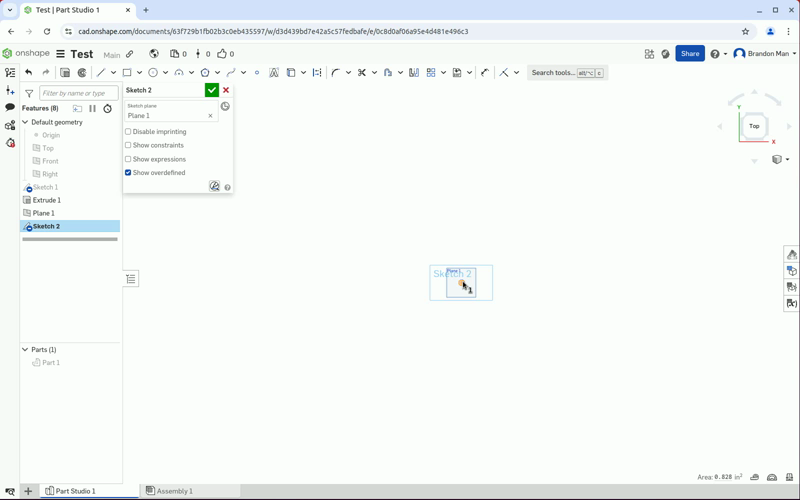
mouse_move(73, 352)
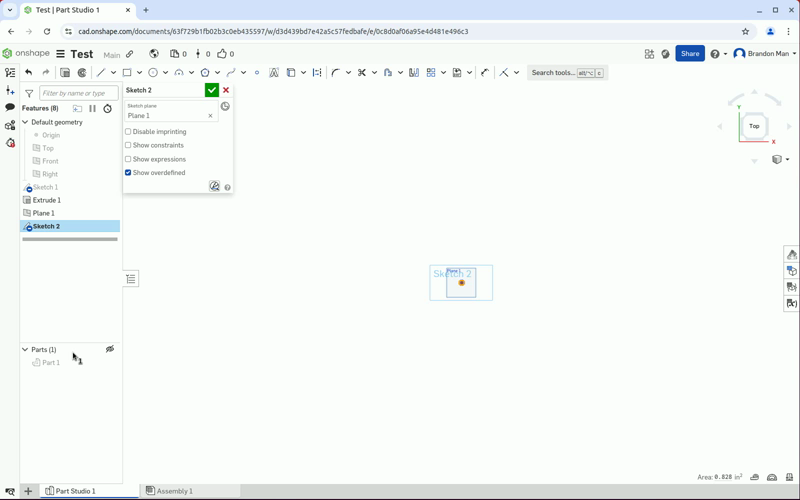
key(shift+y)
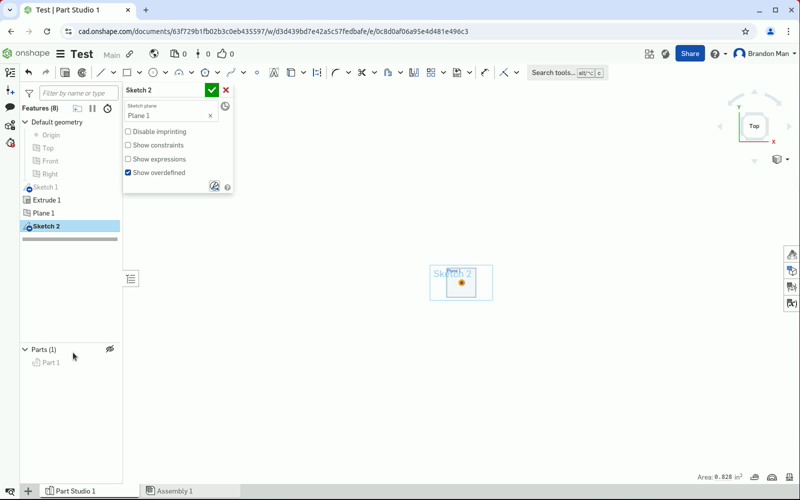
key(shift+e)
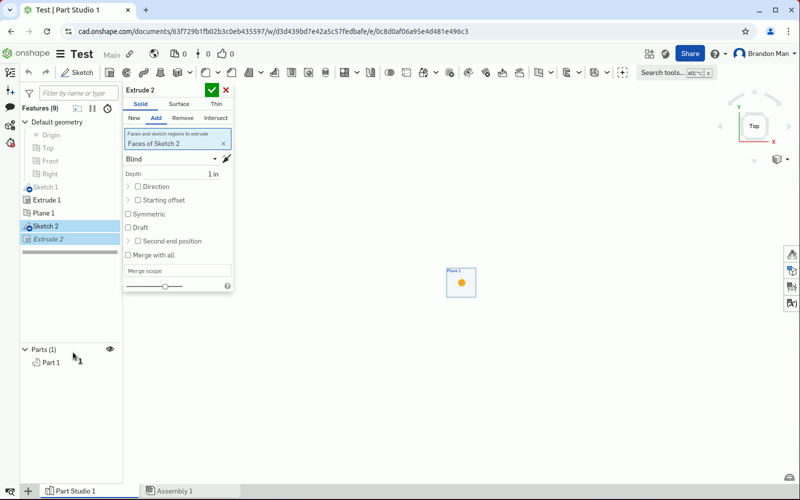
mouse_move(143, 106)
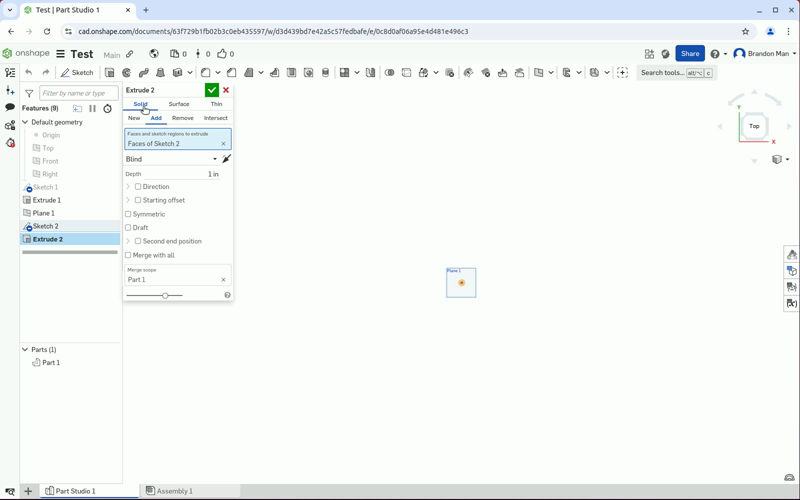
click(143, 106)
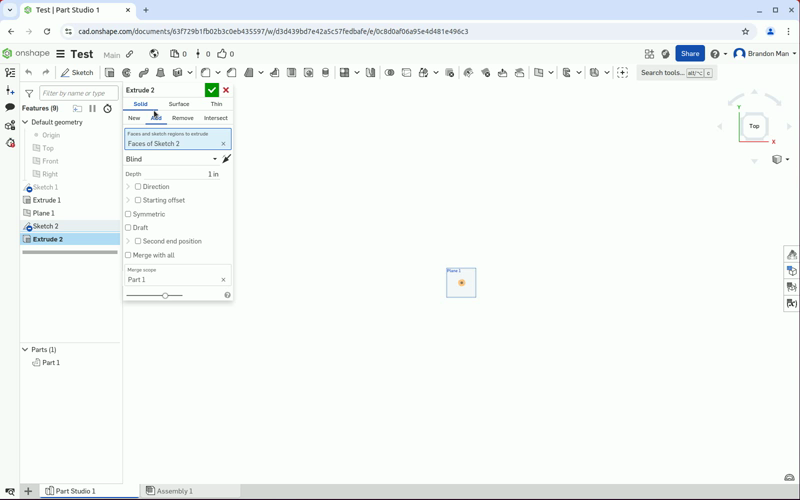
mouse_move(186, 120)
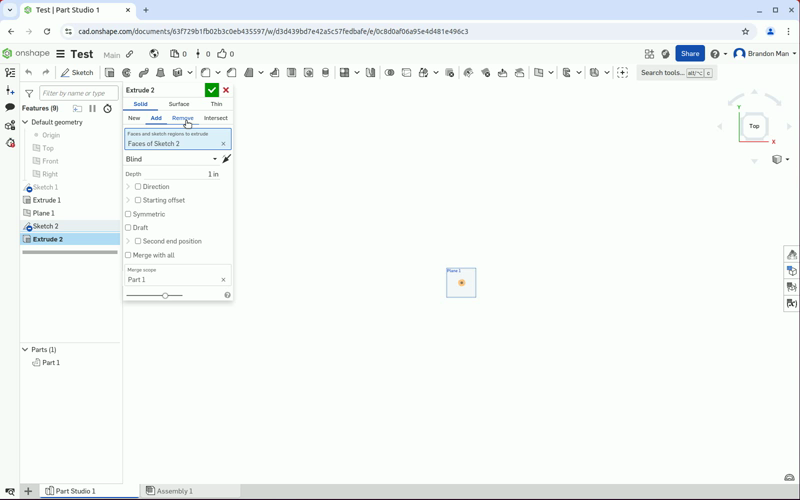
click(186, 120)
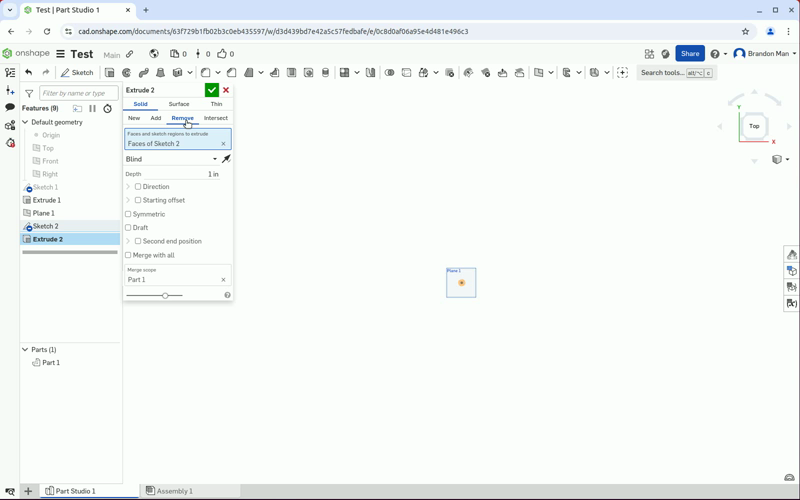
key(tab, 4)
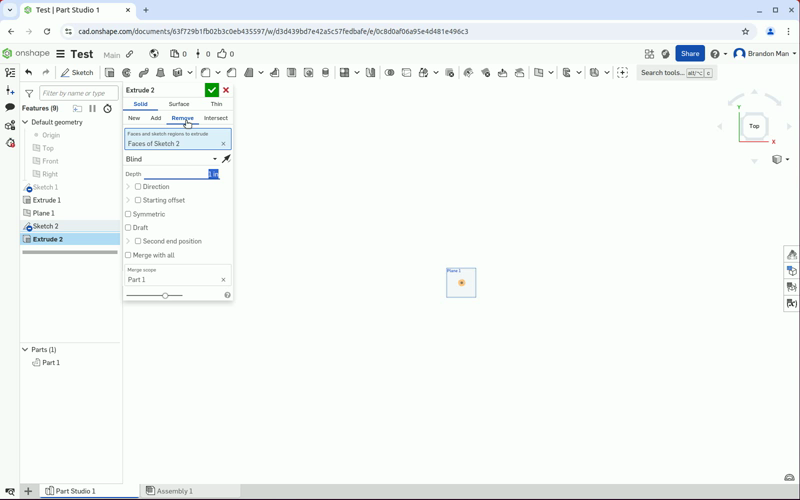
text(1.204)
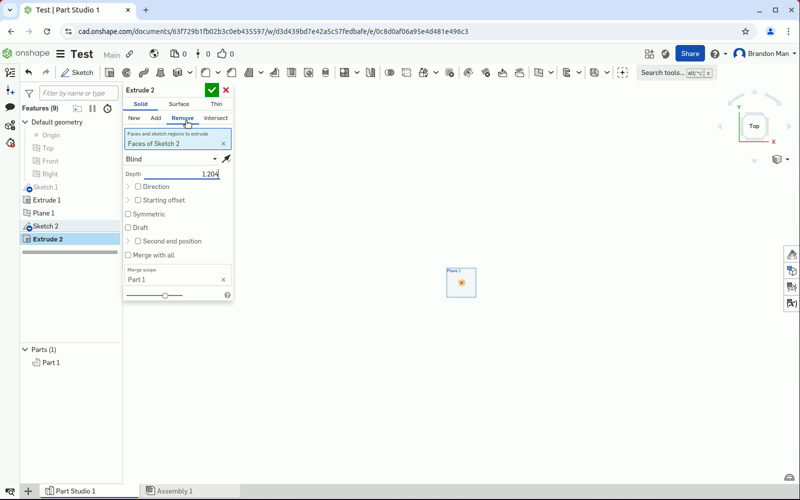
key(tab, 6)
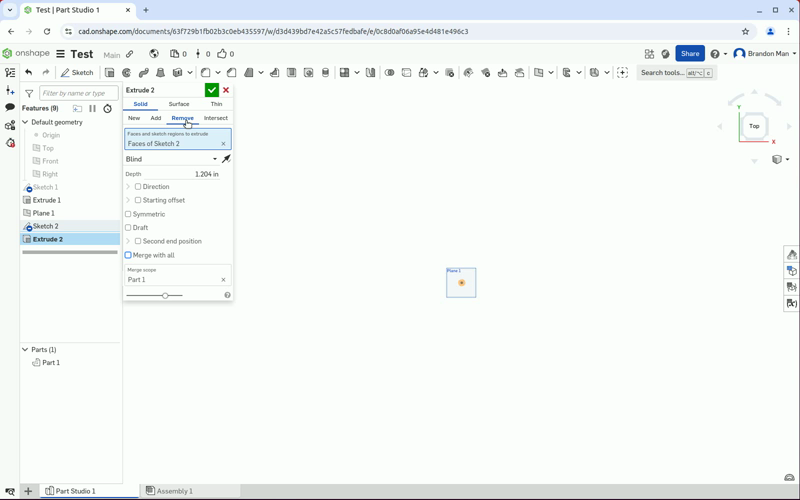
key(space)
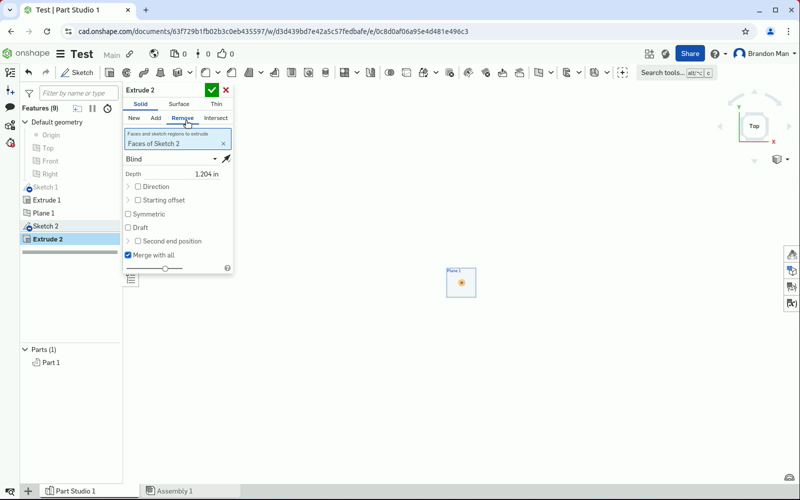
key(enter)
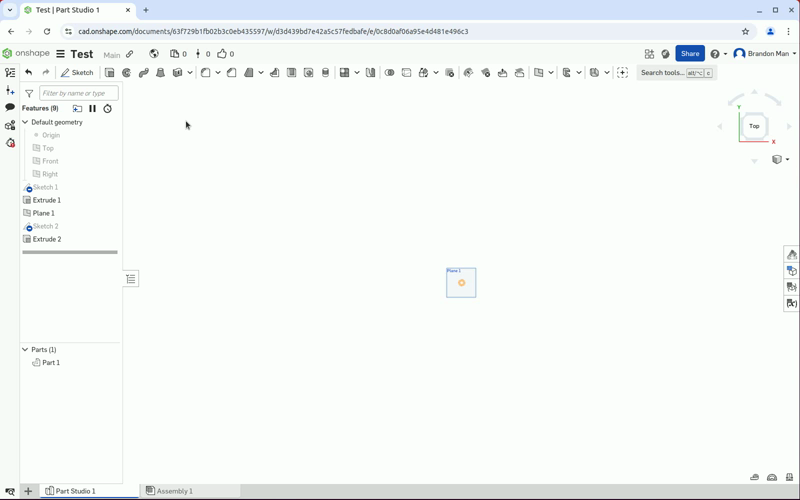
key(shift+h)
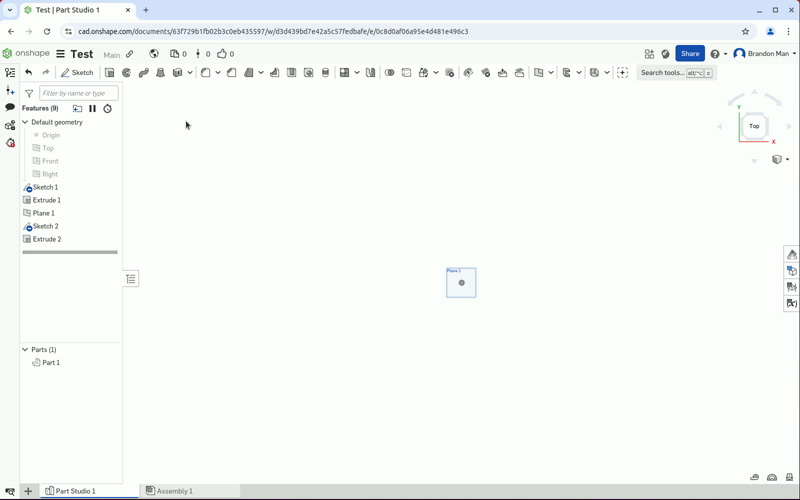
key(shift+h)
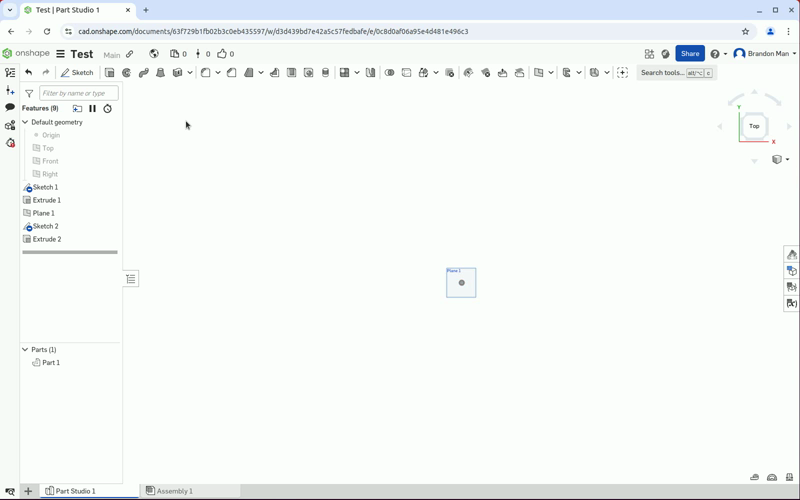
key(shift+7)
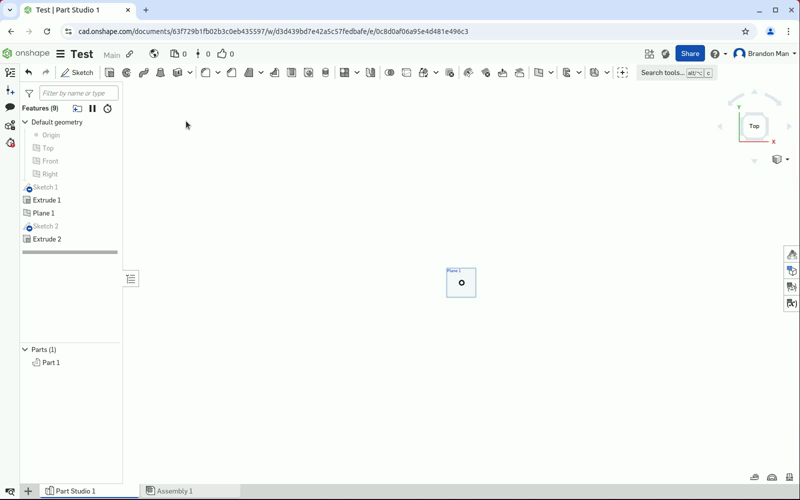
key(up, 3)
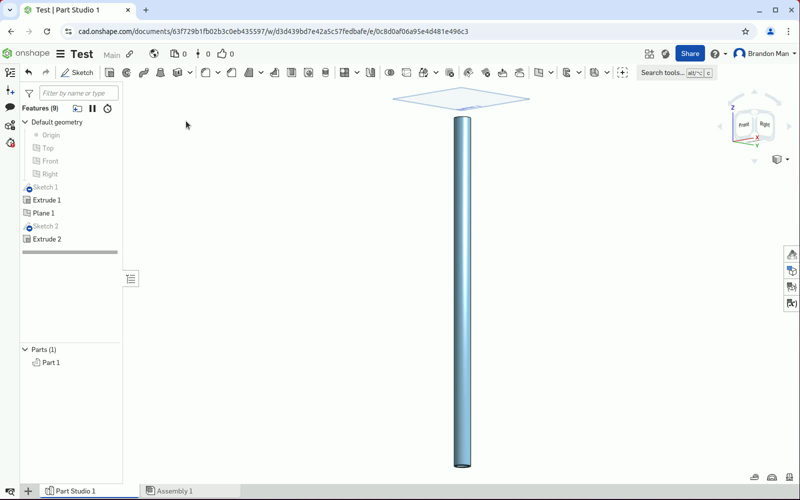
key(left, 3)
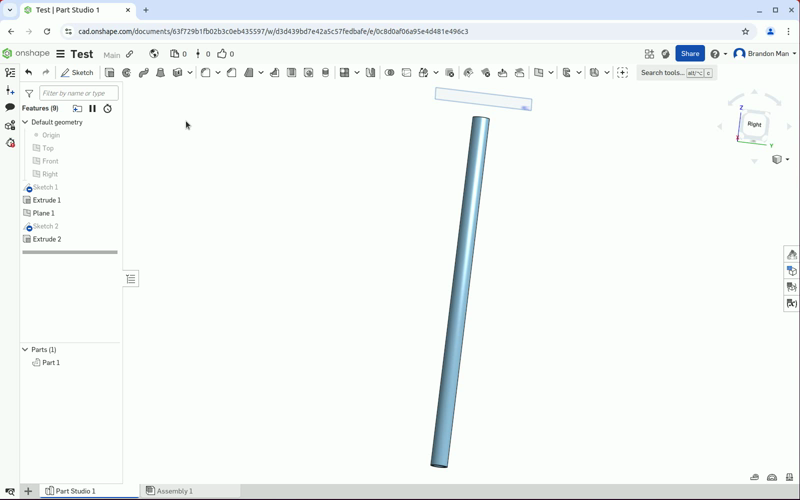
key(right, 3)
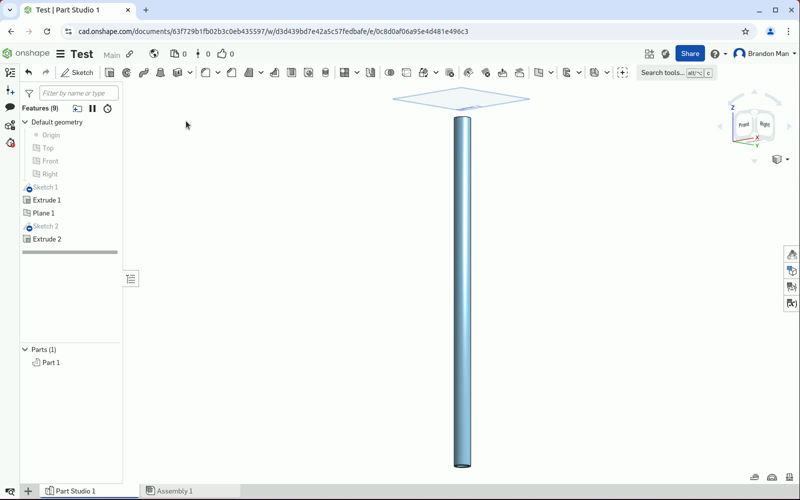
key(down, 3)
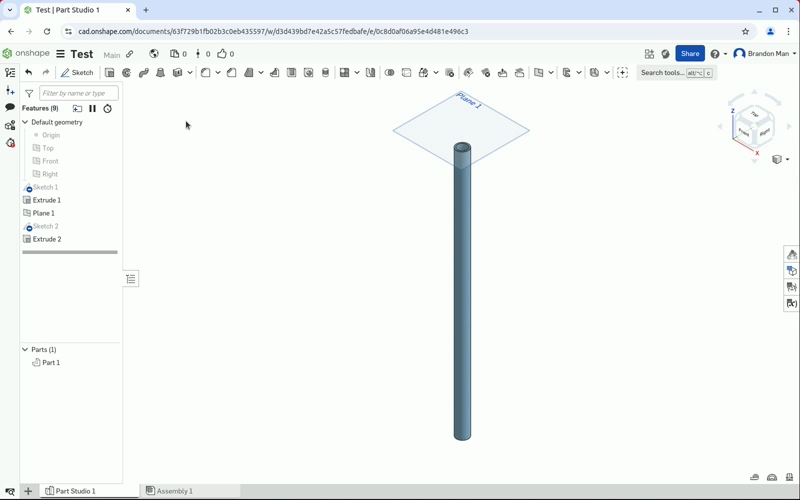
mouse_move(73, 189)
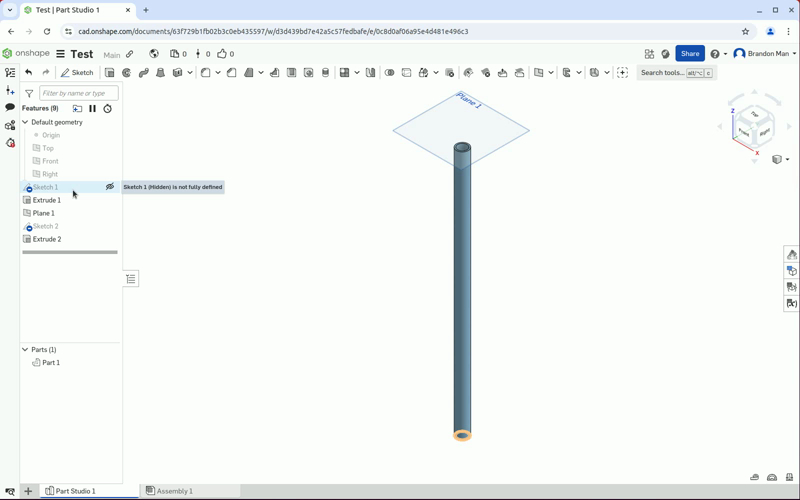
click(73, 189)